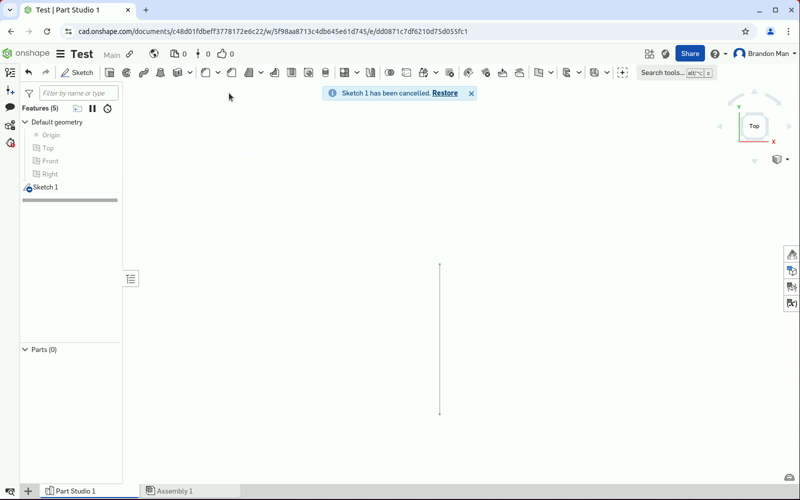
key(shift+h)
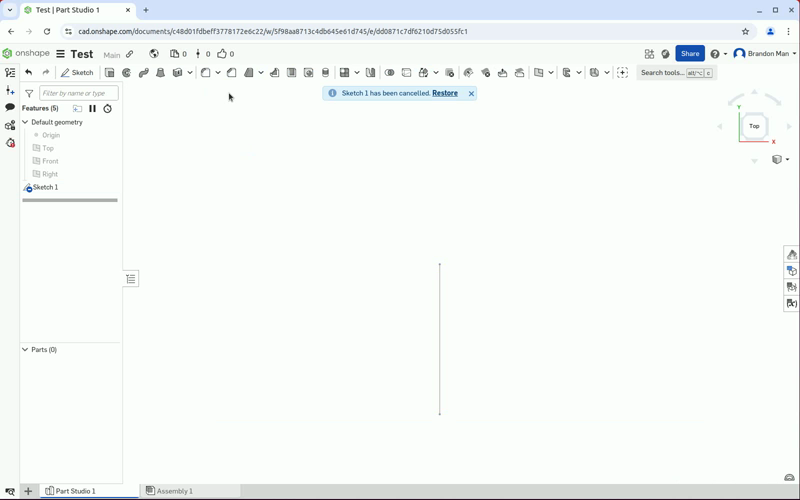
key(shift+s)
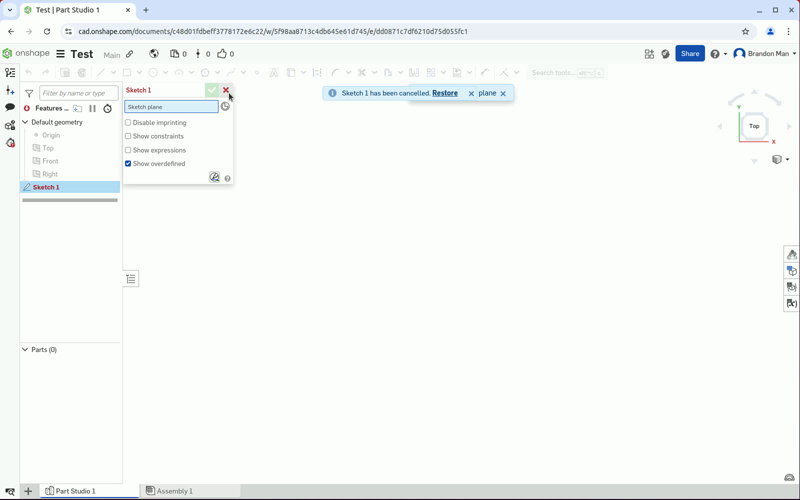
mouse_move(73, 150)
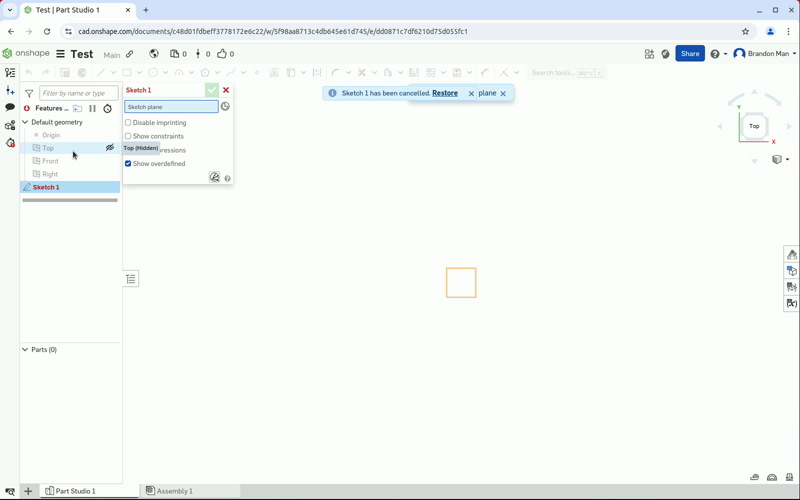
click(73, 150)
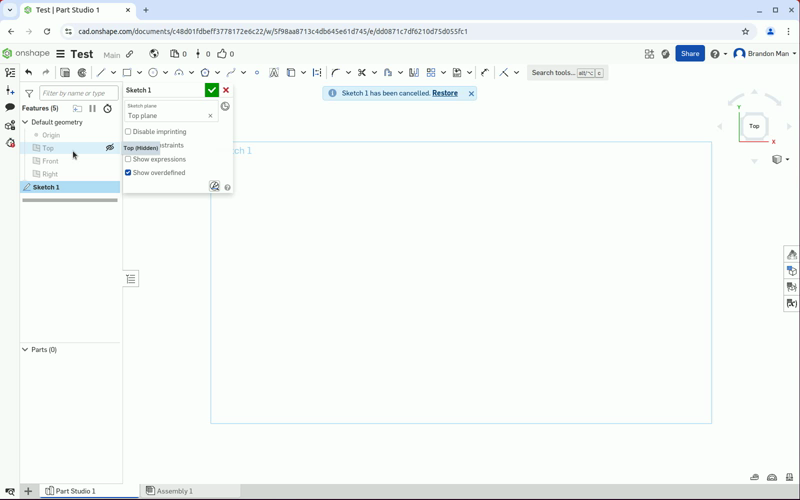
mouse_move(73, 352)
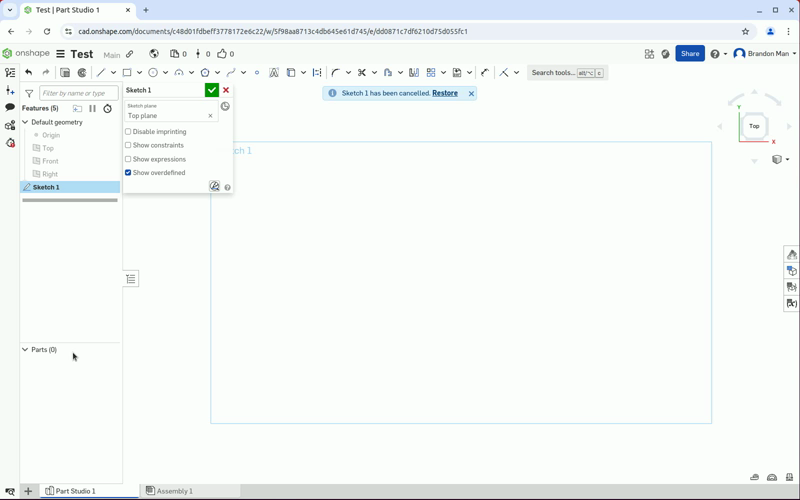
key(y)
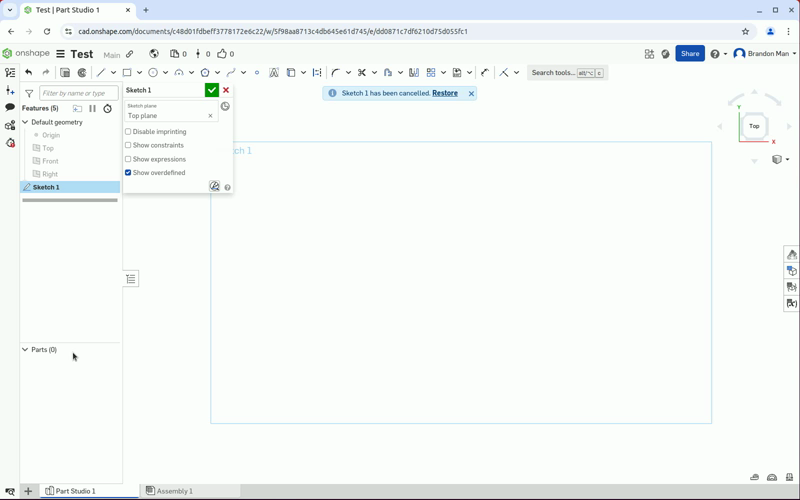
key(c)
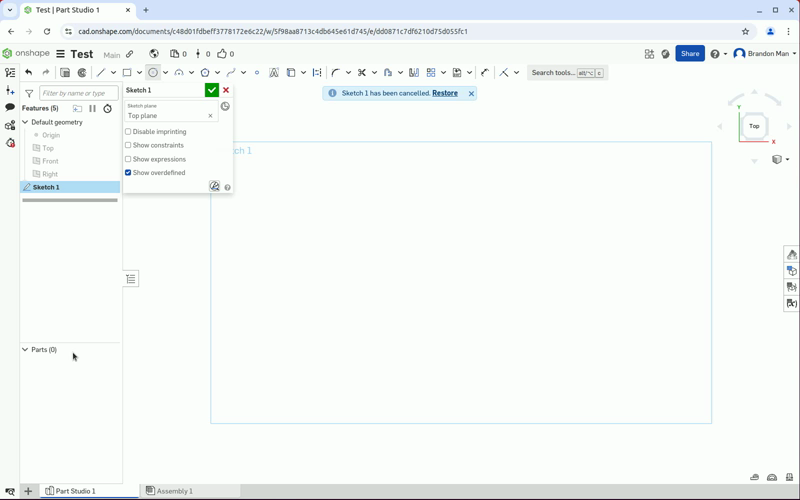
key_down(shift)
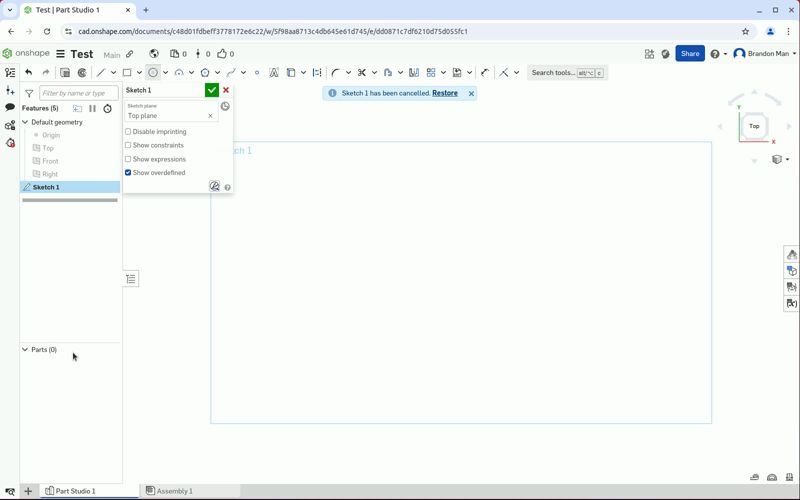
mouse_move(444, 282)
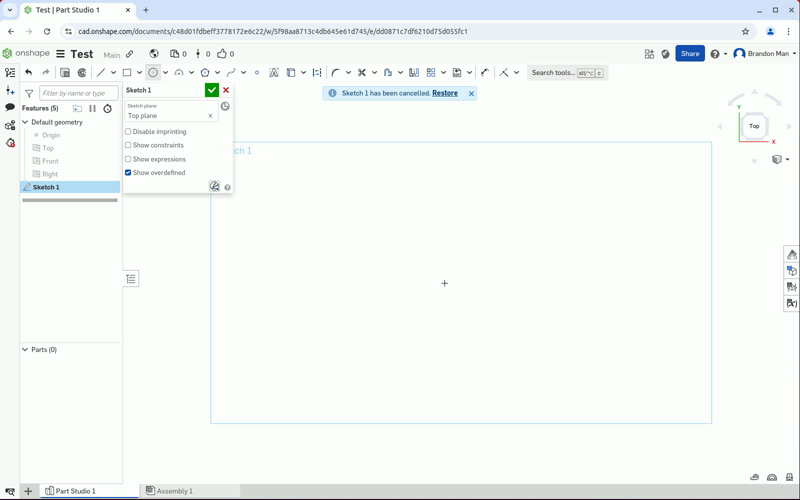
click(444, 282)
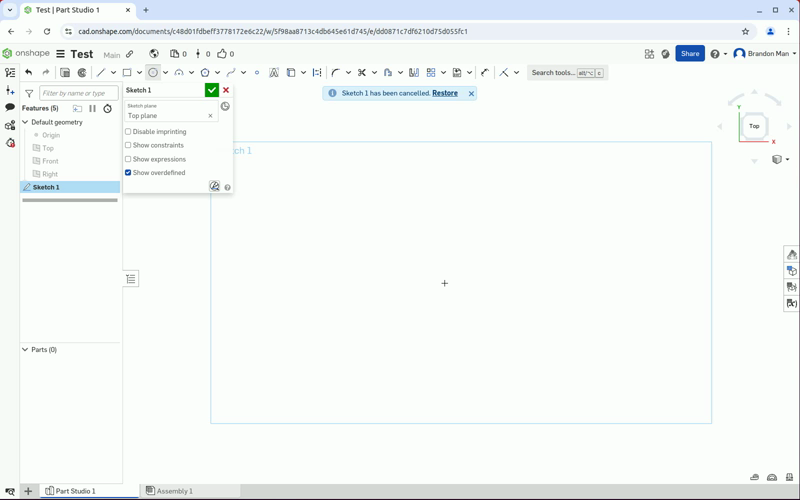
key_up(shift)
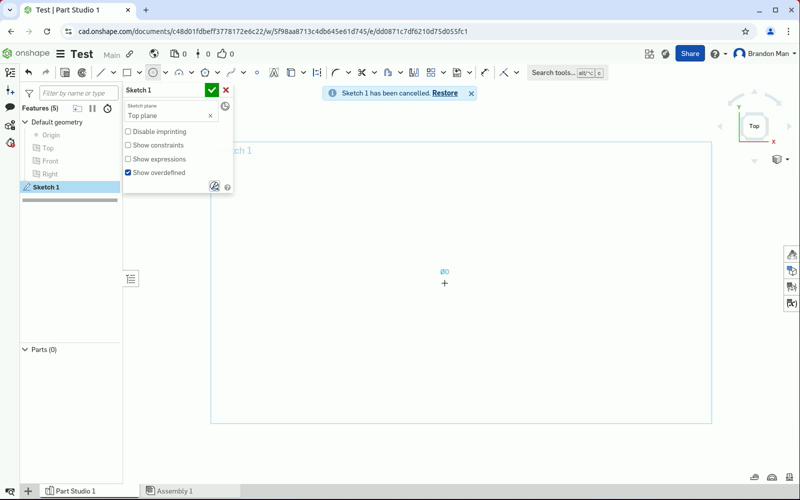
mouse_move(452, 282)
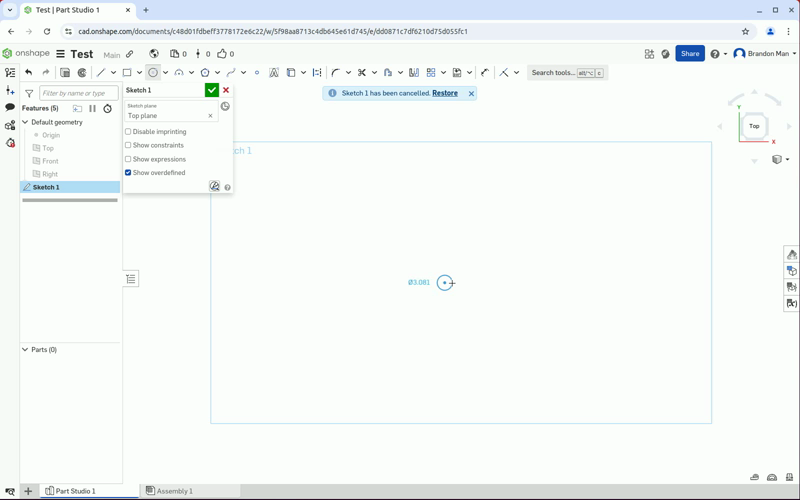
click(452, 282)
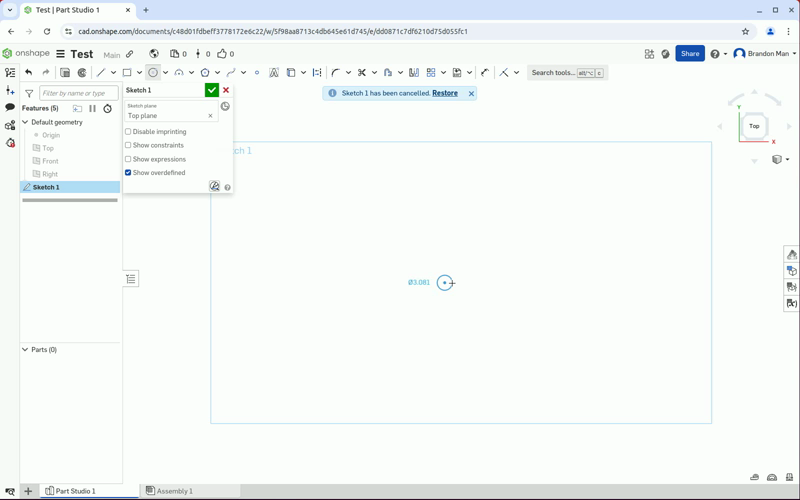
key(esc)
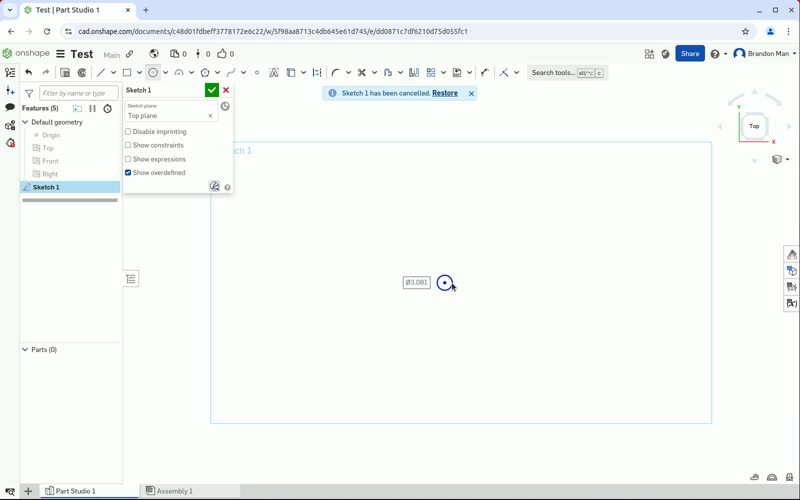
key(c)
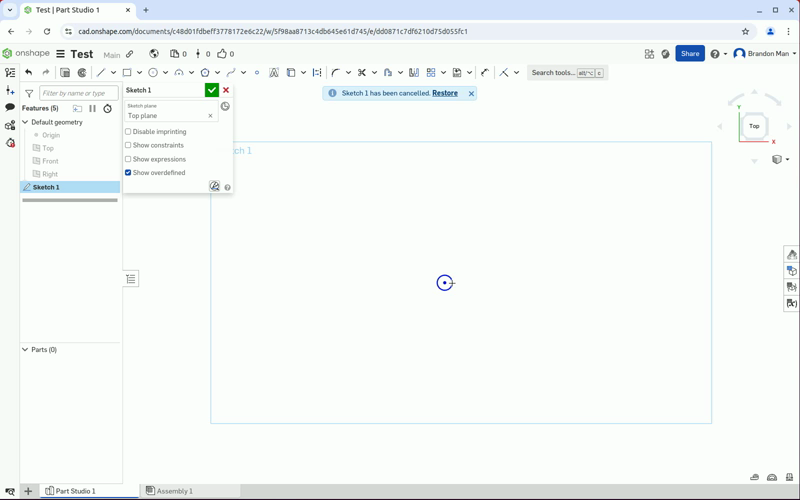
key_down(shift)
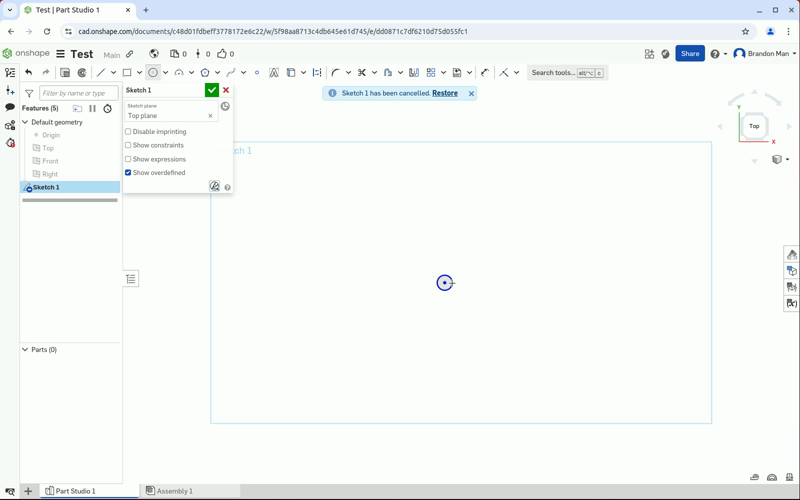
mouse_move(444, 282)
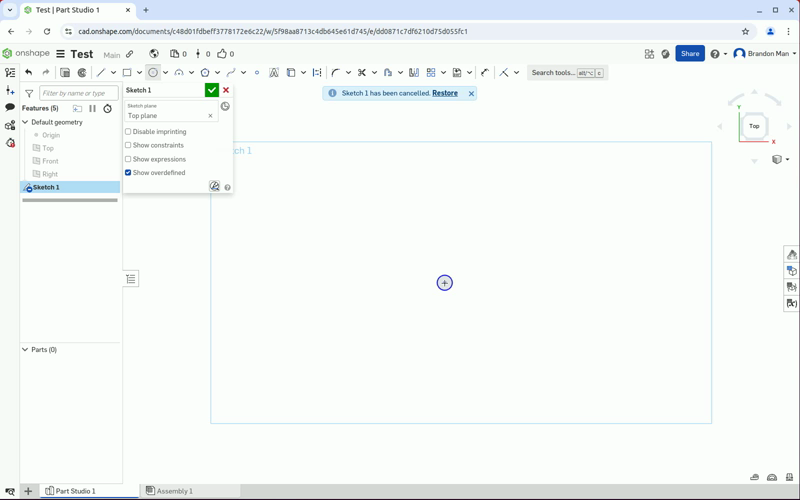
click(444, 282)
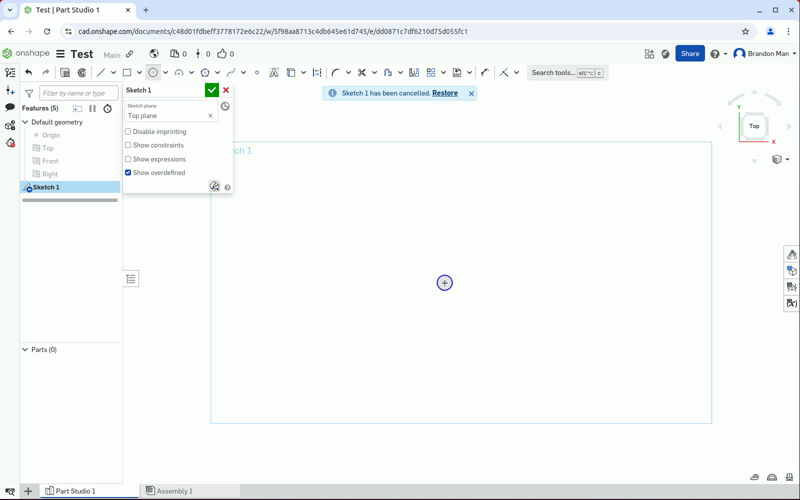
key_up(shift)
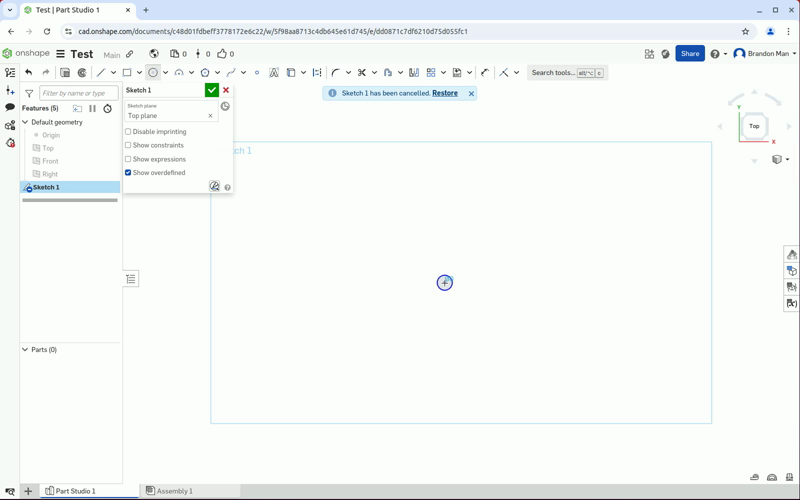
mouse_move(449, 282)
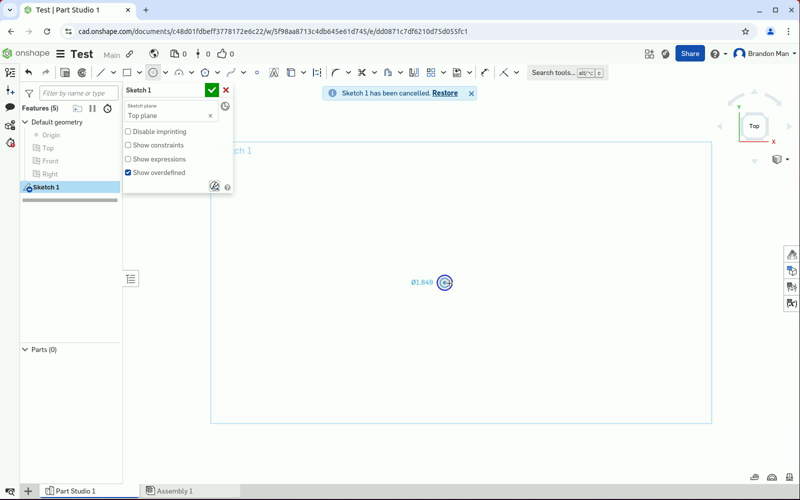
scroll(6)
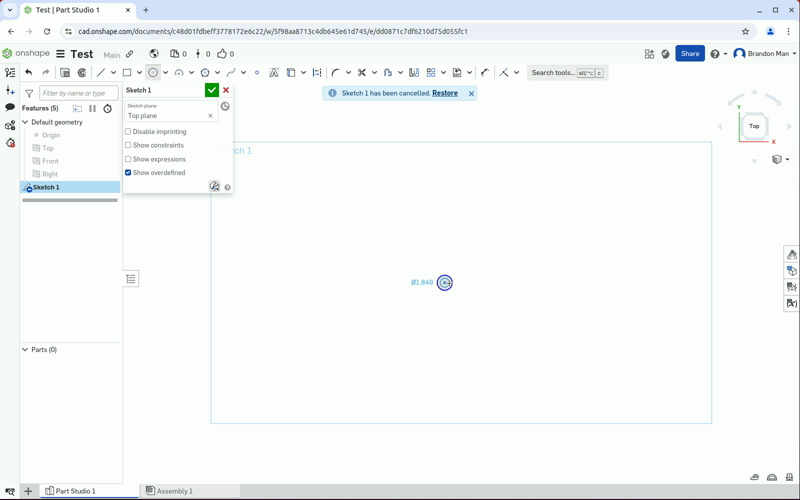
scroll(6)
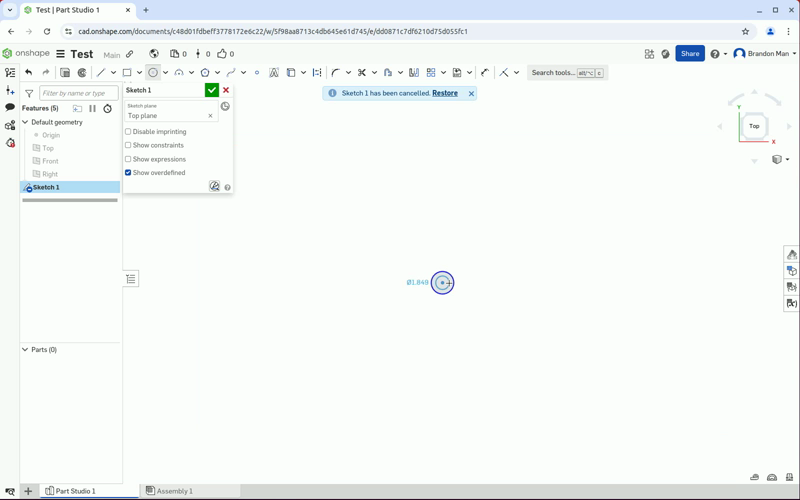
scroll(6)
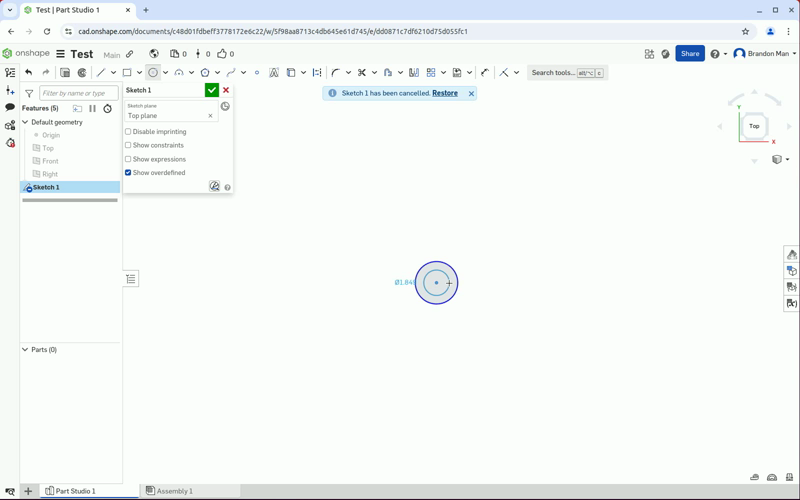
scroll(6)
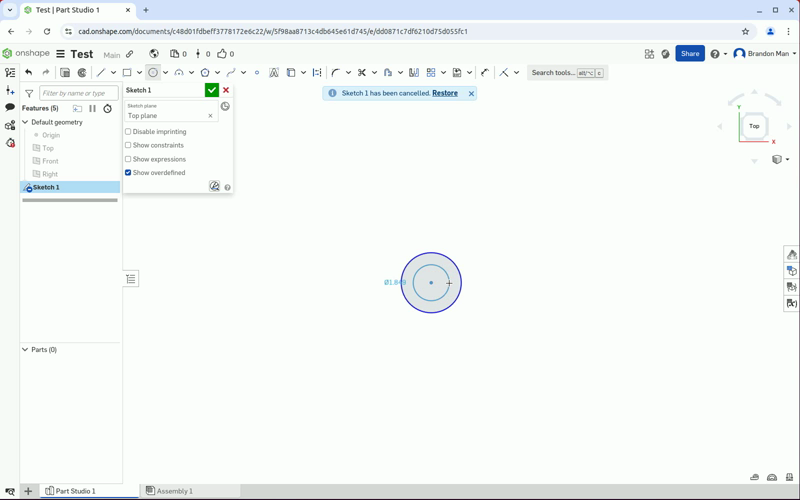
scroll(6)
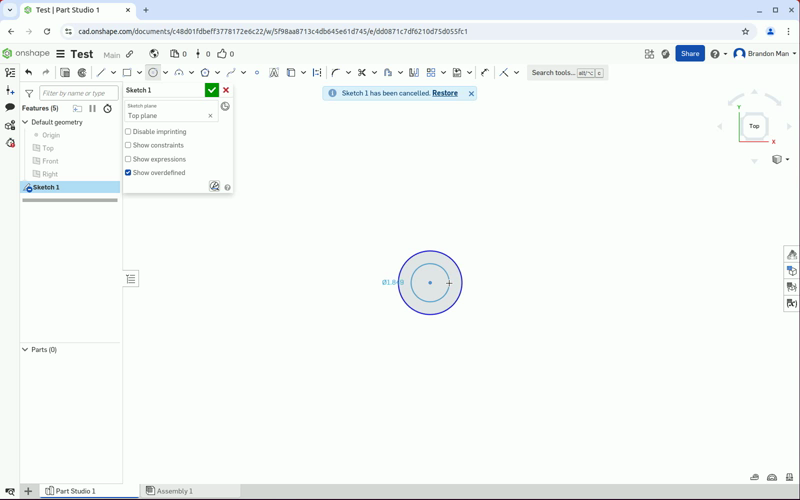
scroll(6)
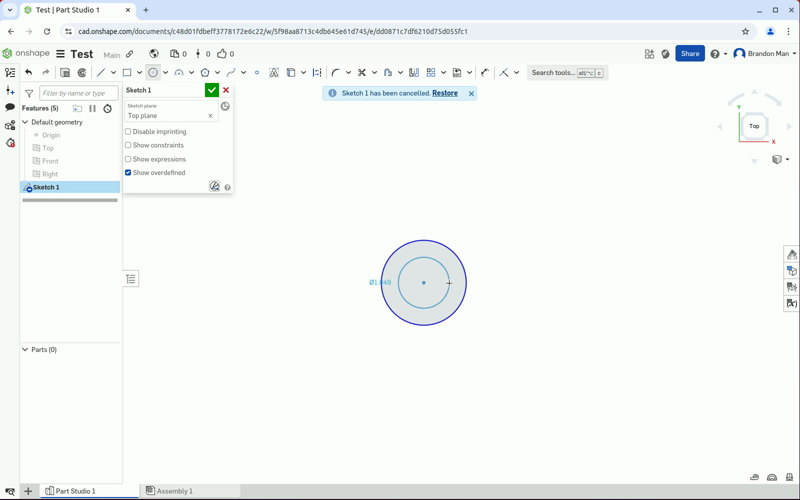
scroll(6)
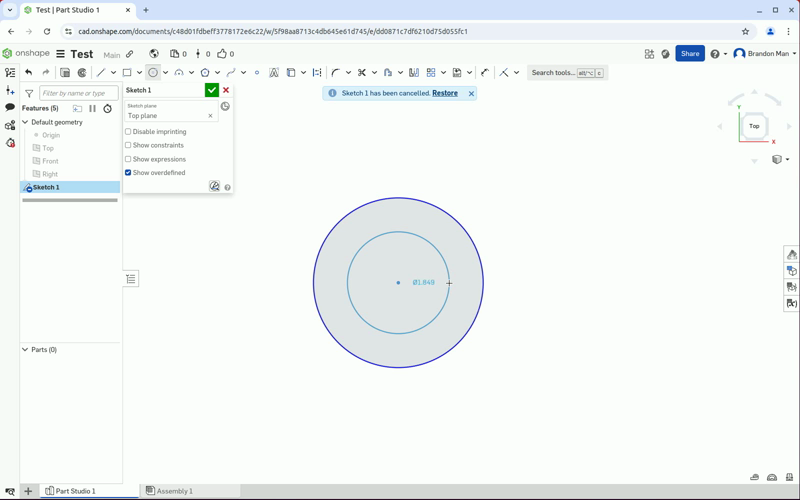
click(449, 282)
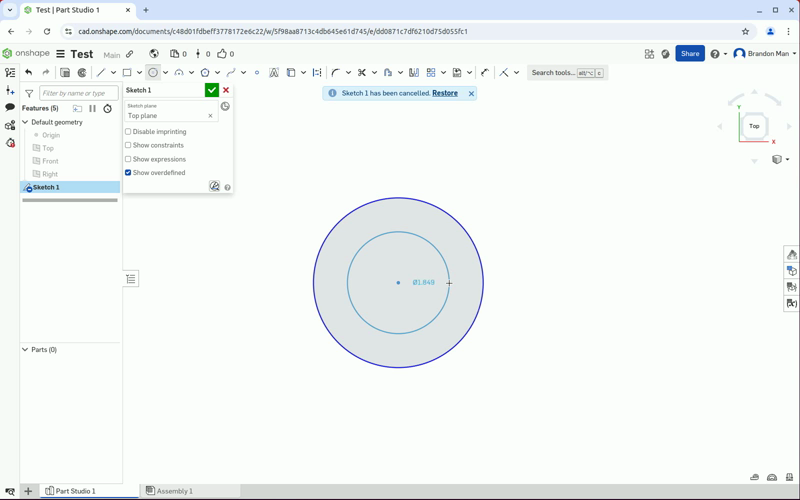
scroll(-6)
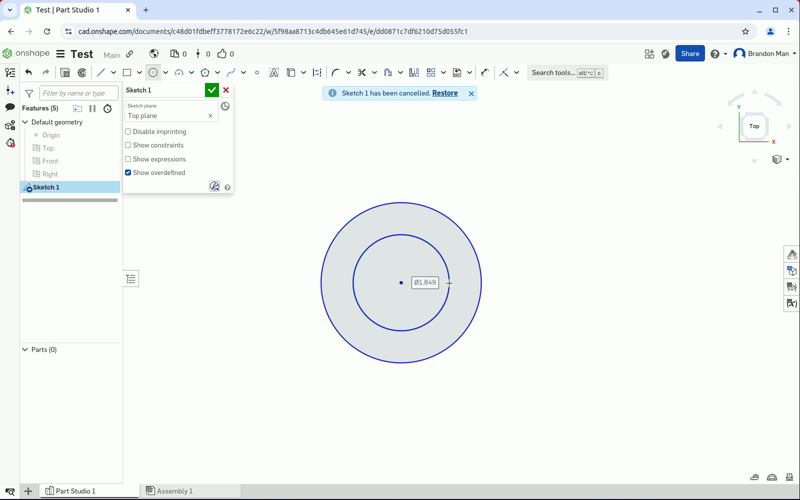
scroll(-6)
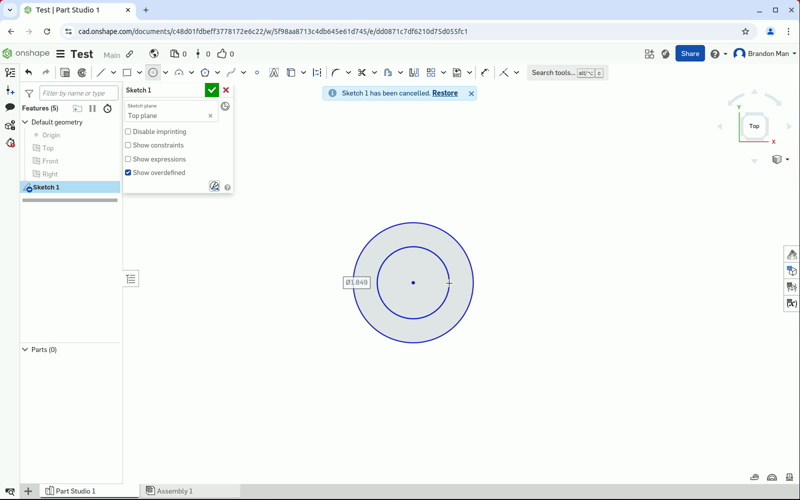
scroll(-6)
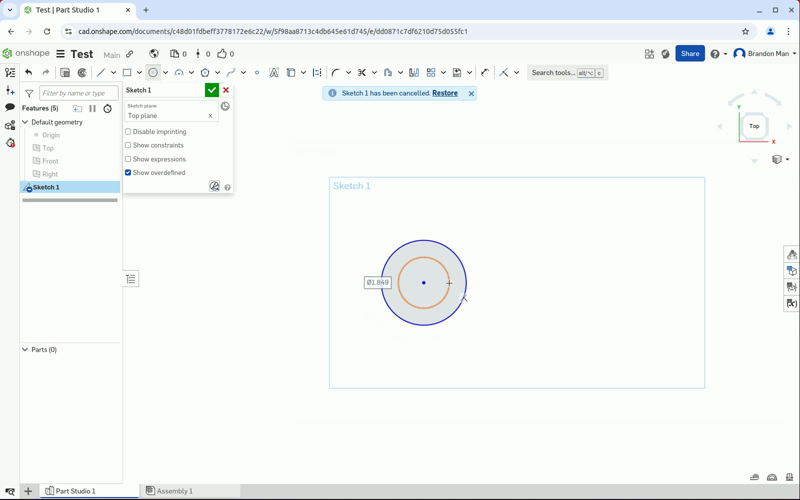
scroll(-6)
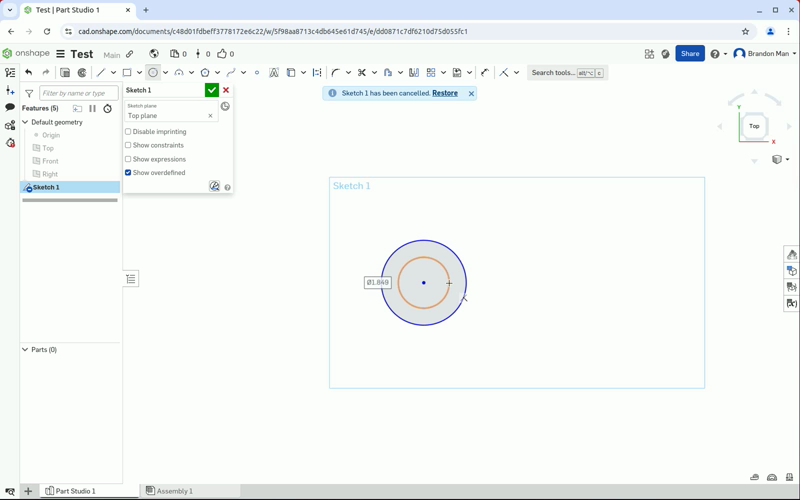
scroll(-6)
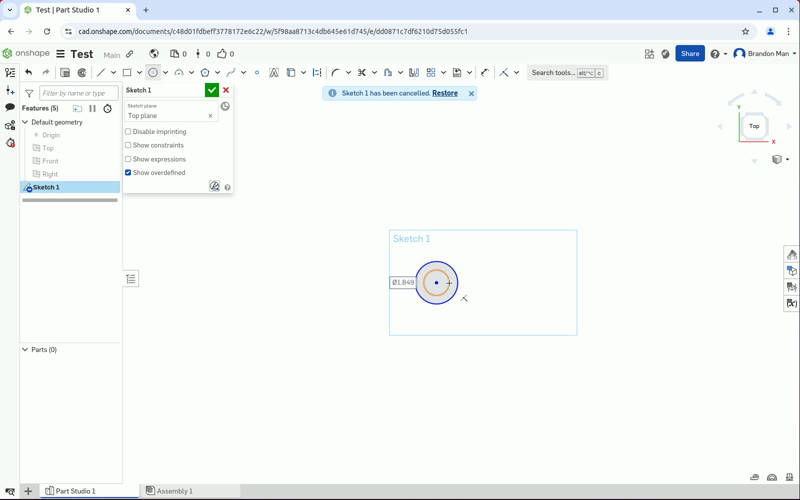
scroll(-6)
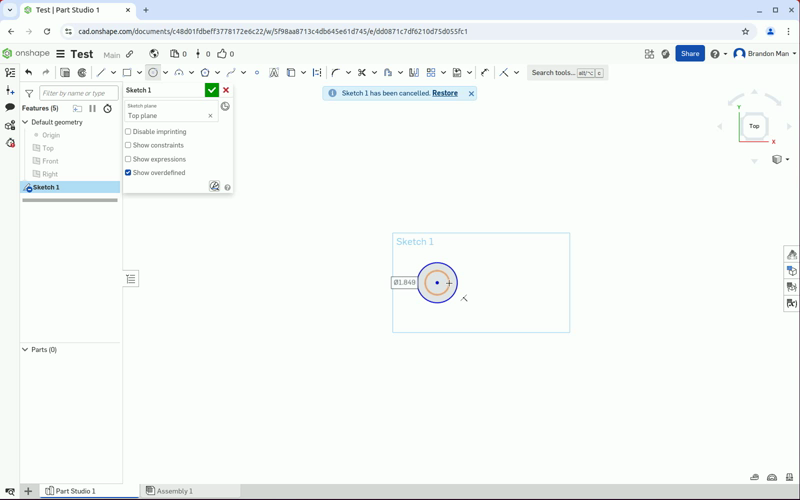
scroll(-6)
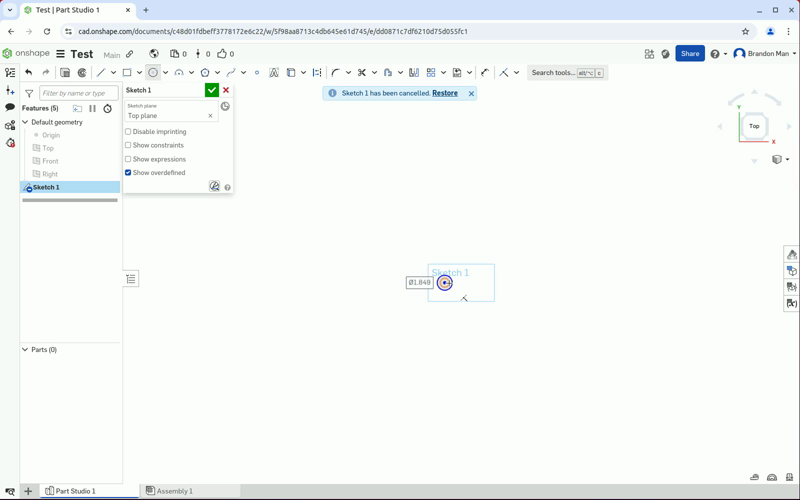
key(esc)
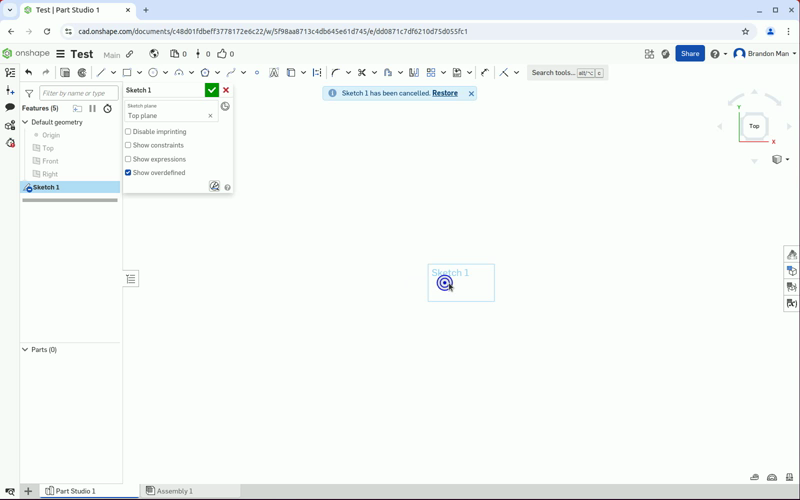
mouse_move(442, 277)
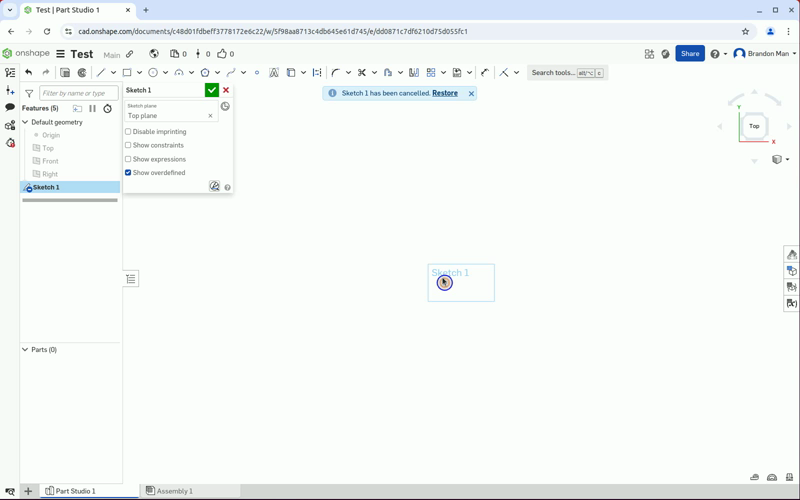
scroll(6)
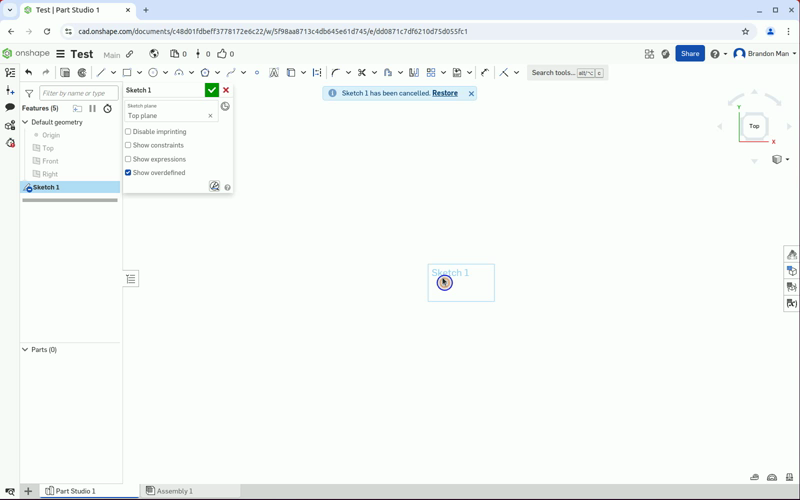
scroll(6)
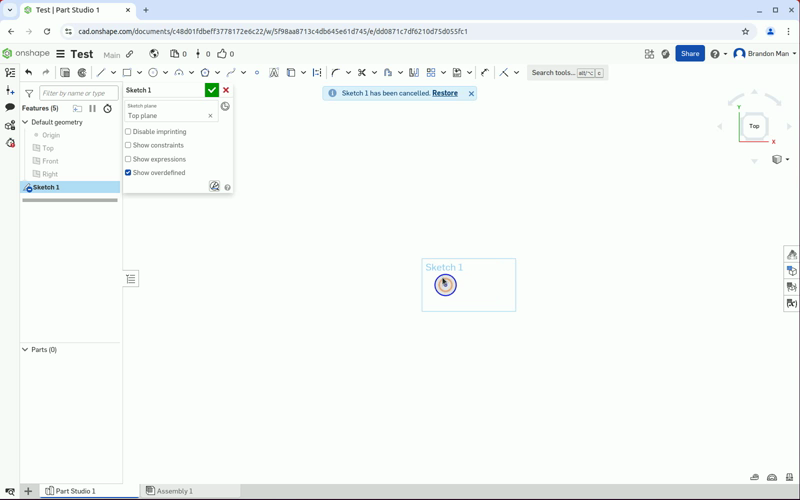
scroll(6)
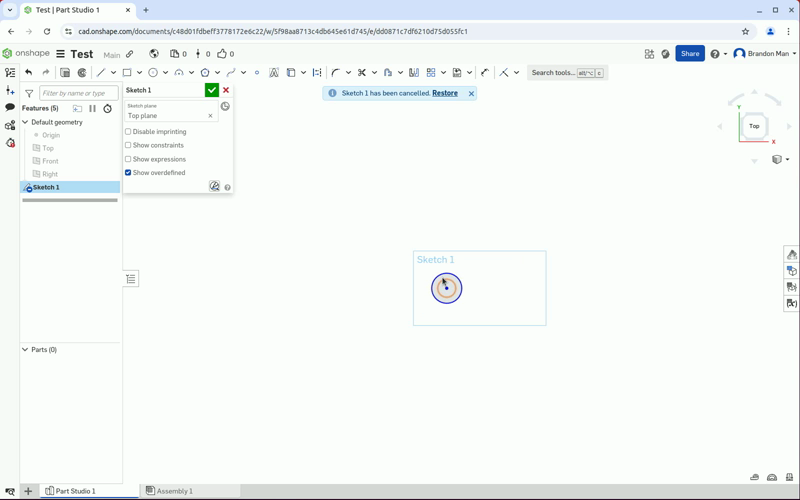
scroll(6)
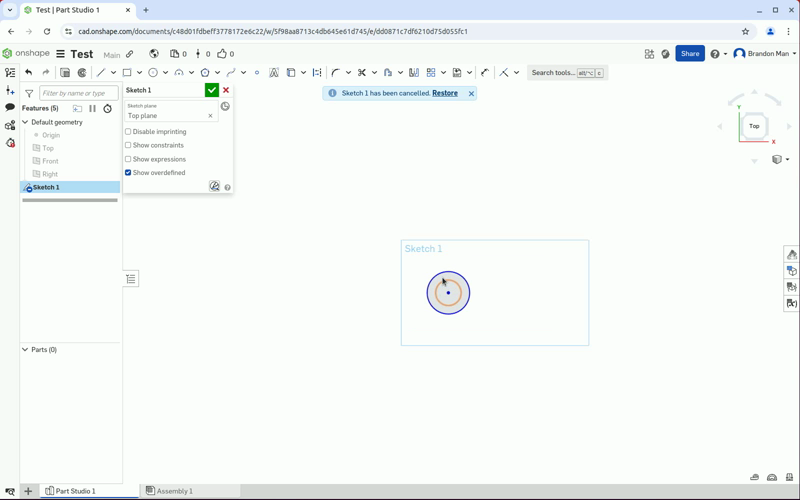
scroll(6)
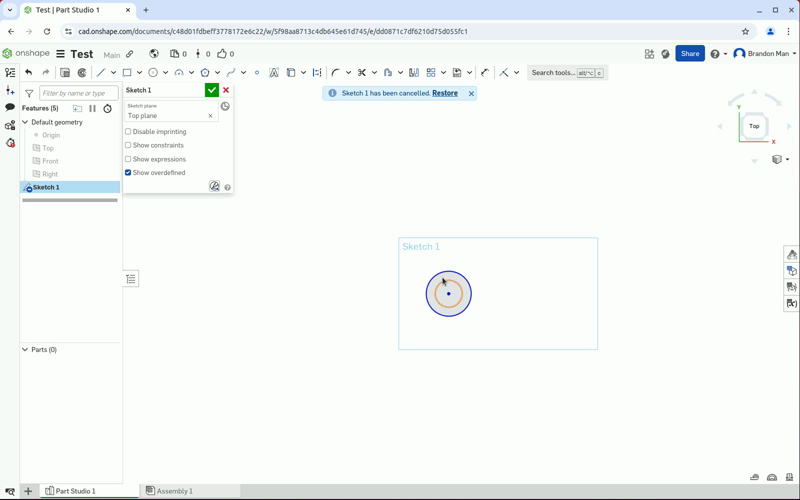
scroll(6)
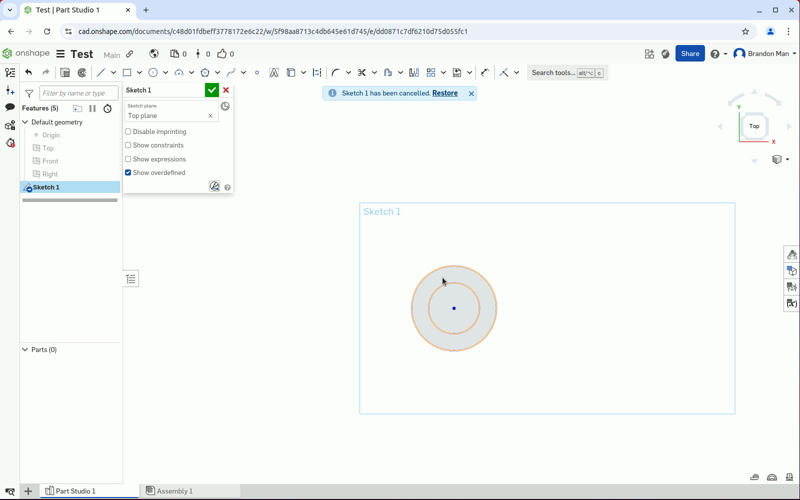
scroll(6)
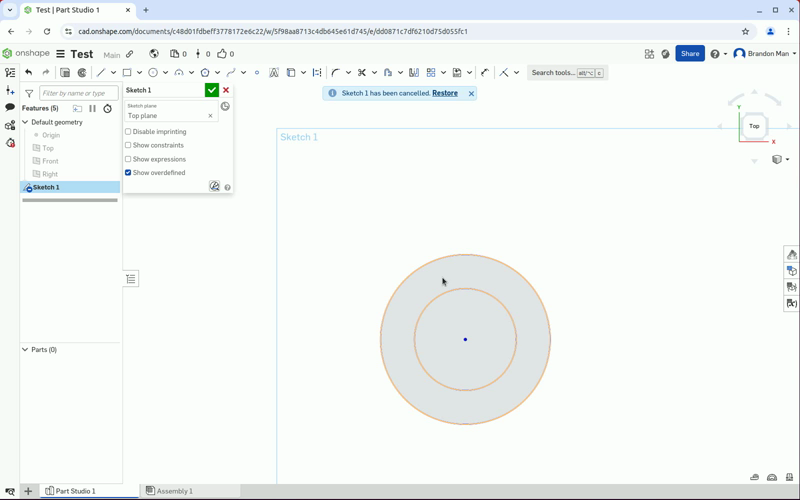
click(442, 277)
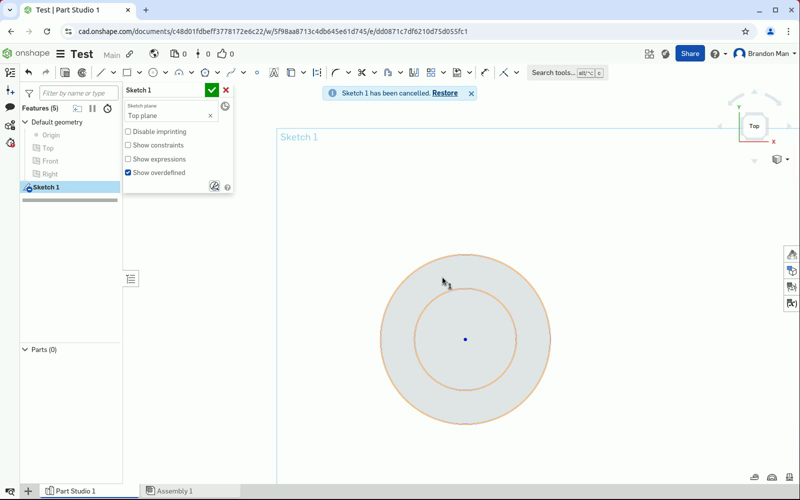
scroll(-6)
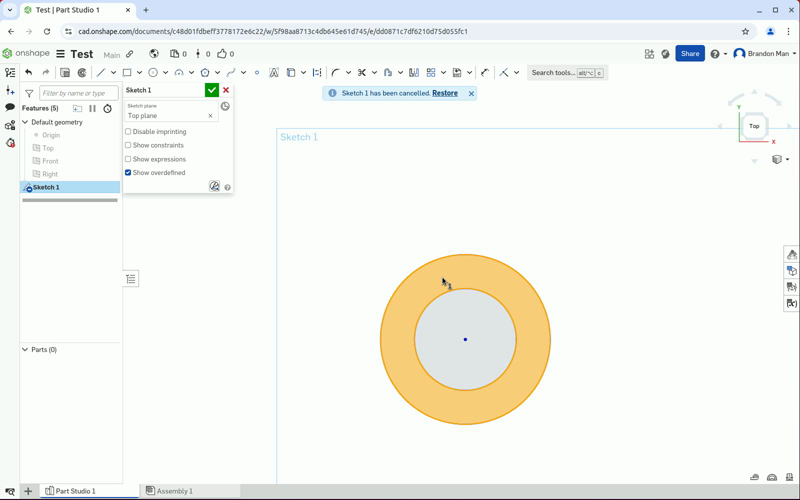
scroll(-6)
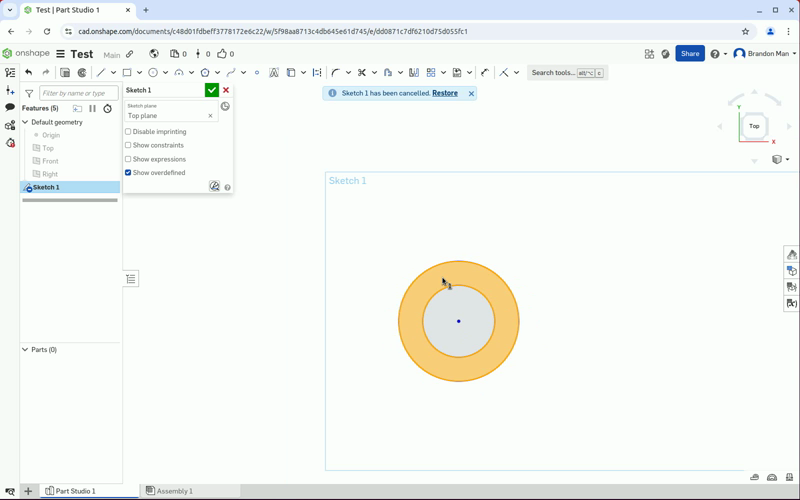
scroll(-6)
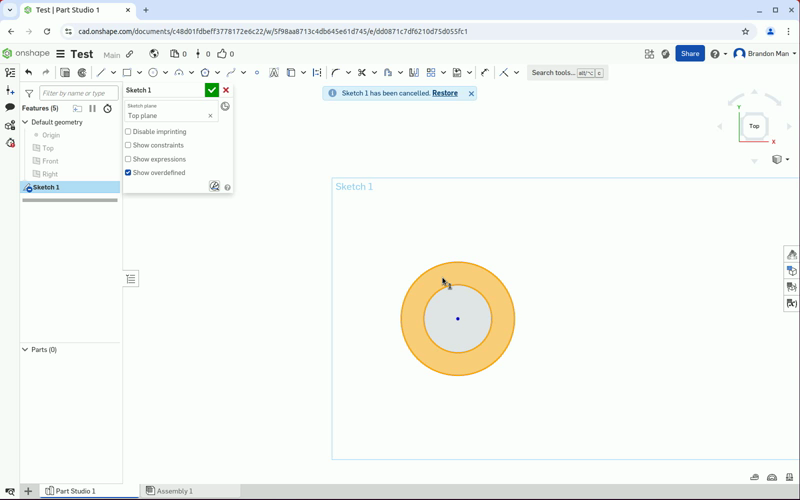
scroll(-6)
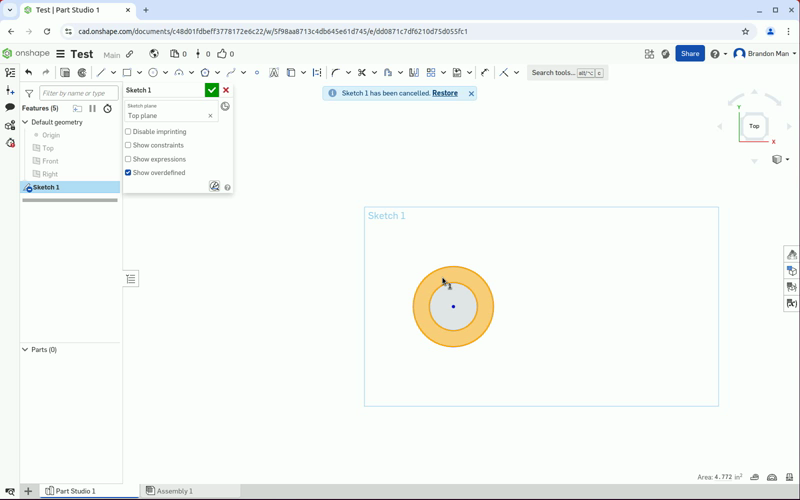
scroll(-6)
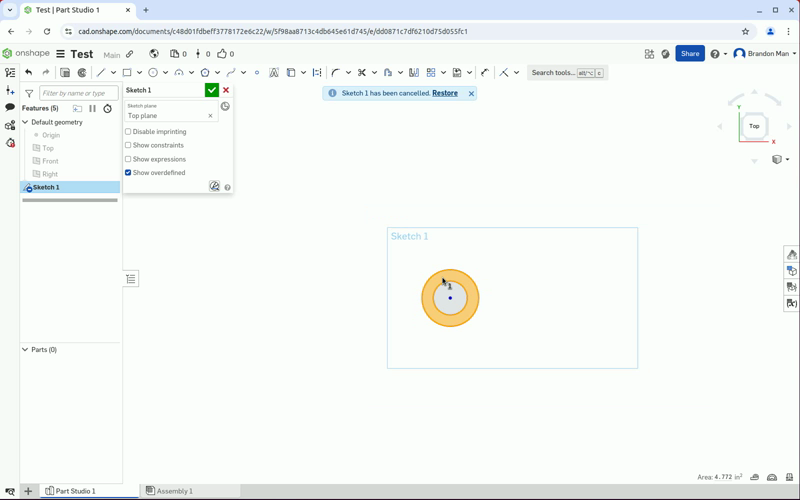
scroll(-6)
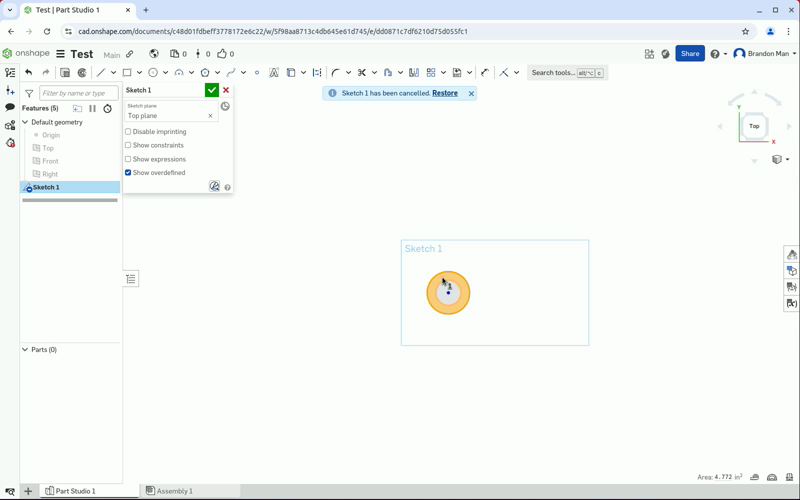
scroll(-6)
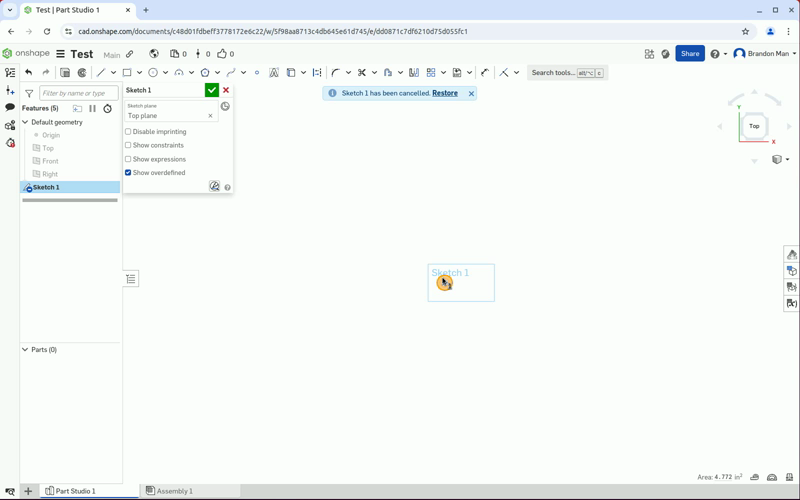
mouse_move(73, 352)
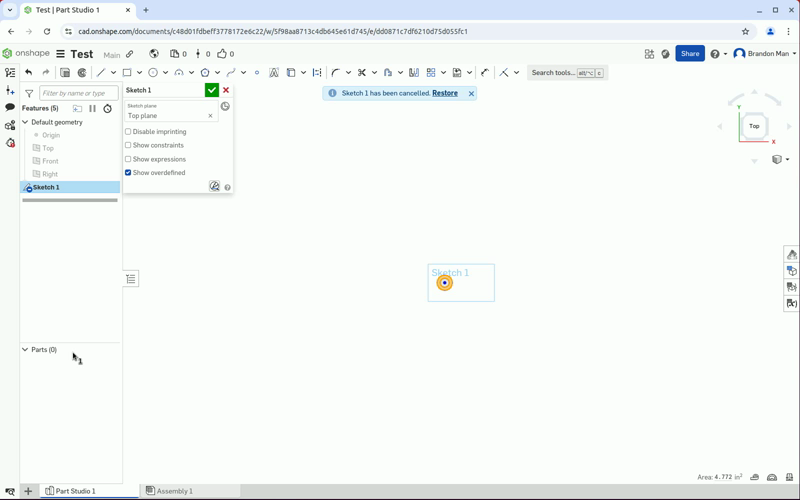
key(shift+y)
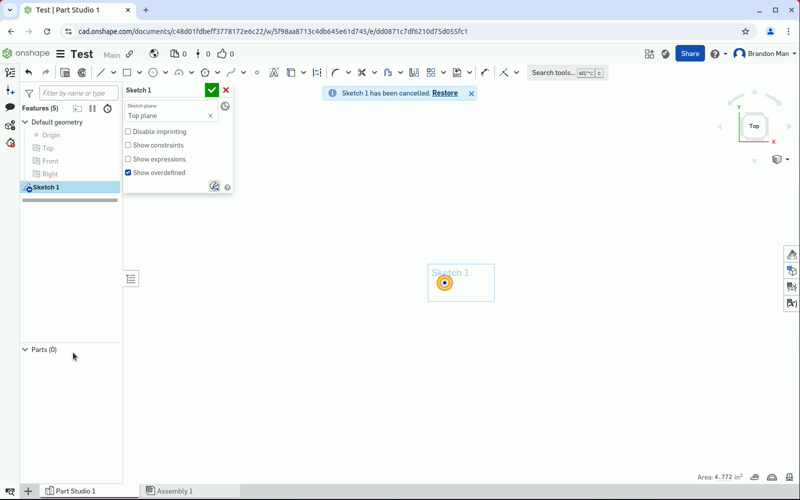
key(shift+e)
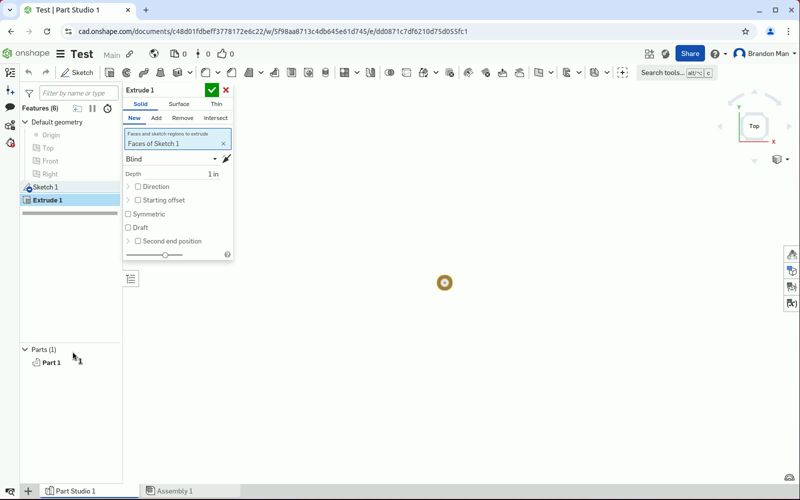
mouse_move(143, 106)
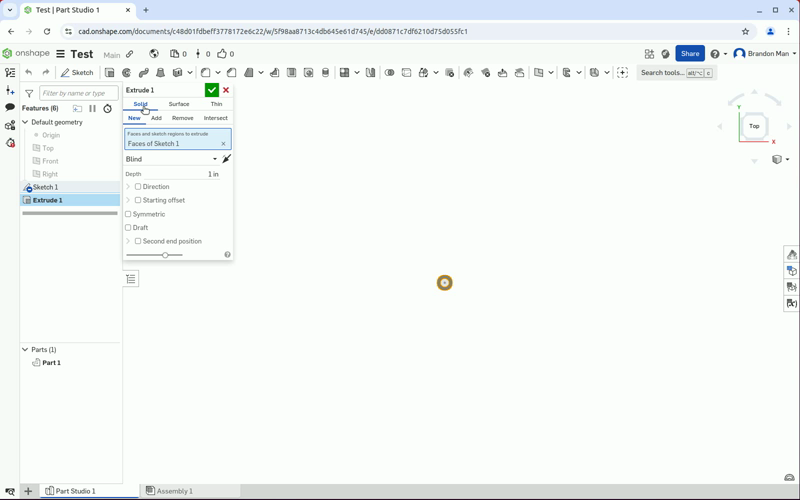
click(143, 106)
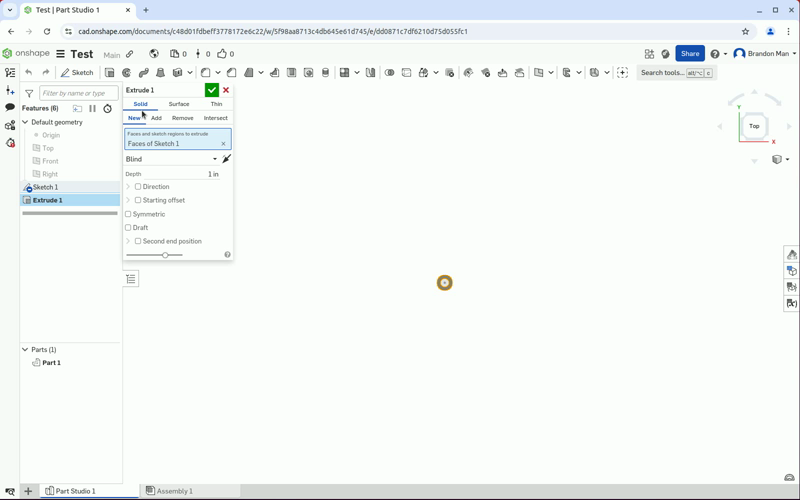
mouse_move(137, 120)
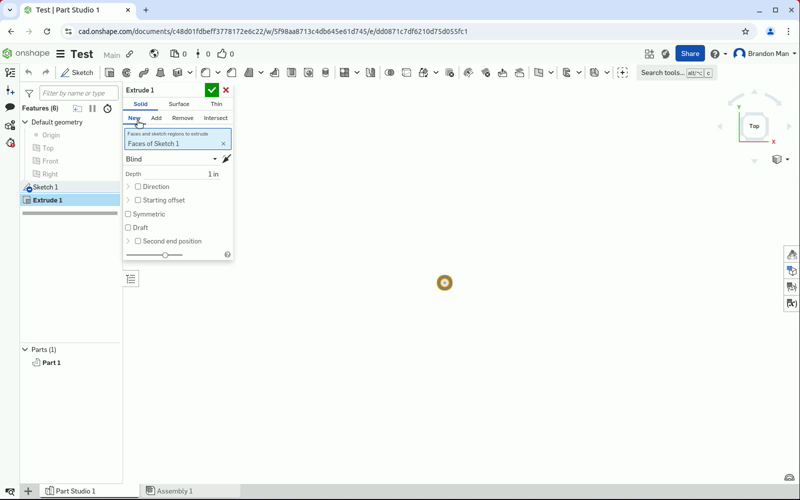
click(137, 120)
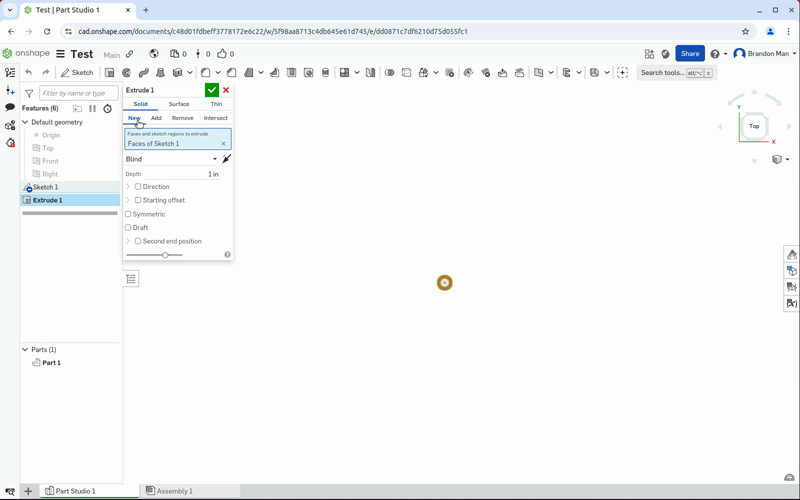
key(tab, 4)
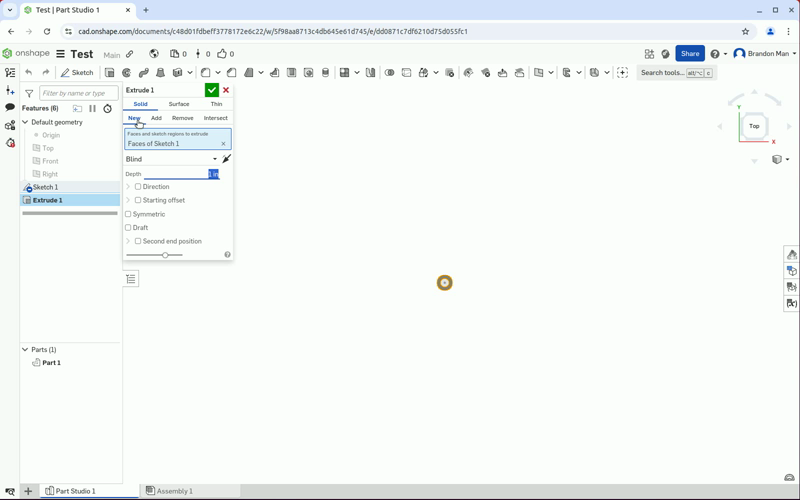
text(0.241)
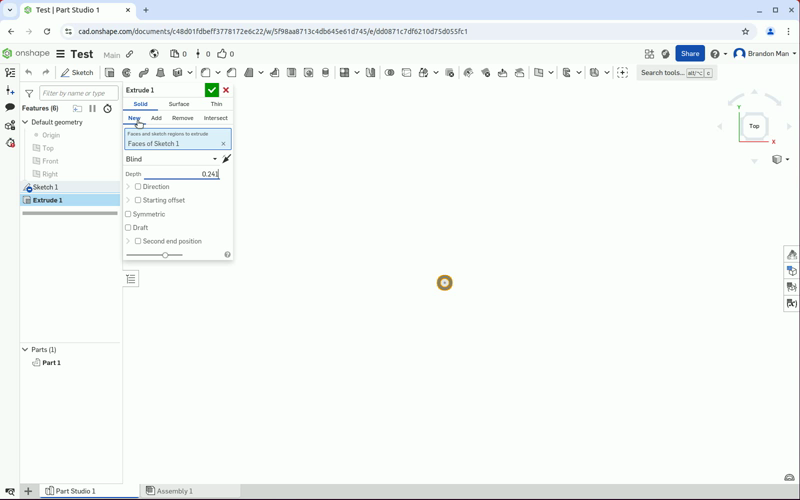
key(enter)
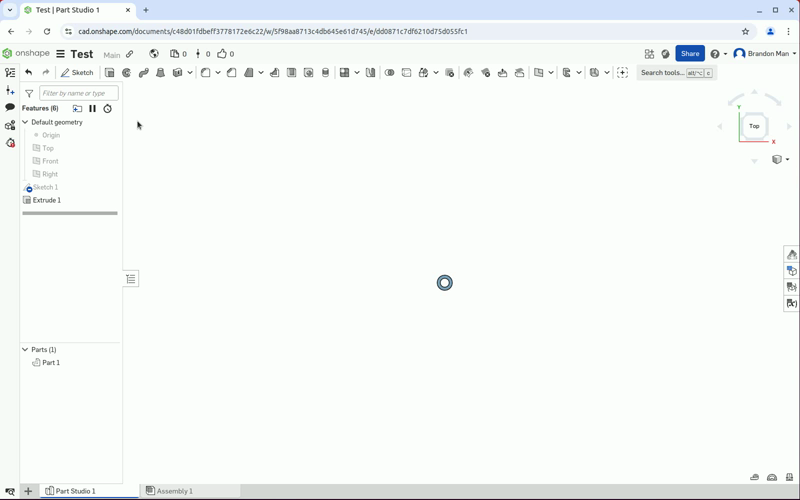
key(shift+h)
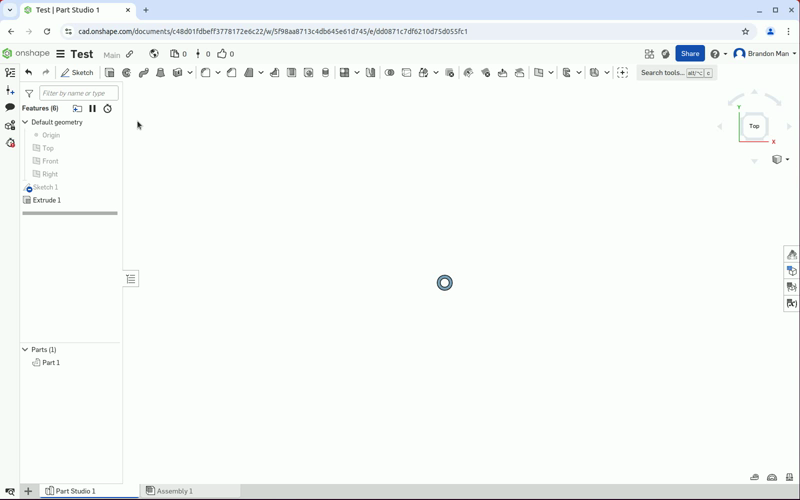
key(shift+h)
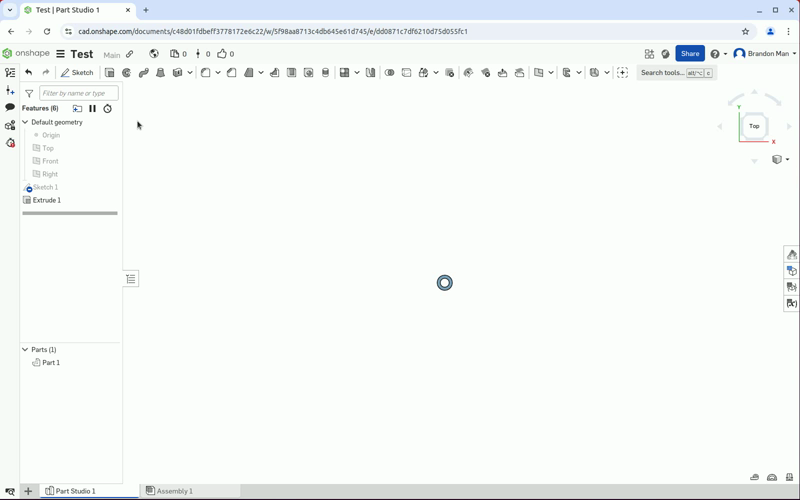
mouse_move(73, 189)
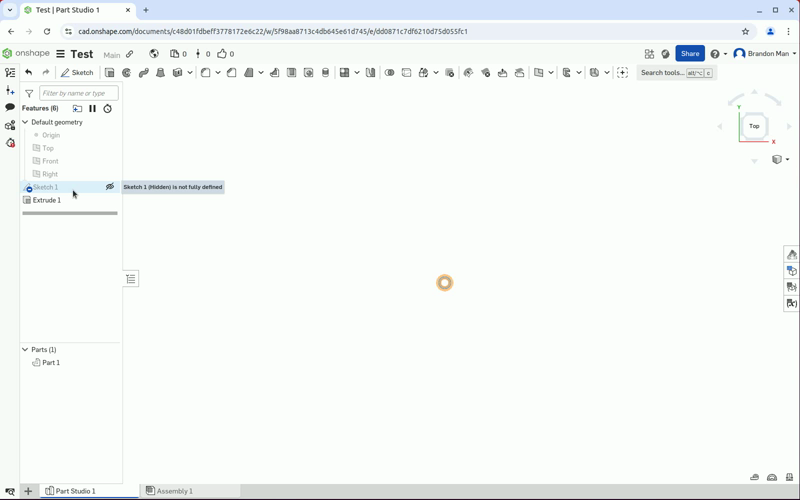
click(73, 189)
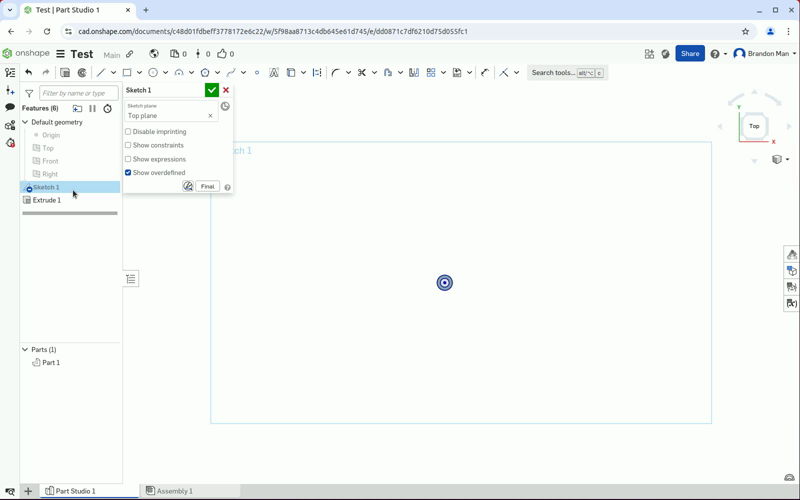
mouse_move(229, 92)
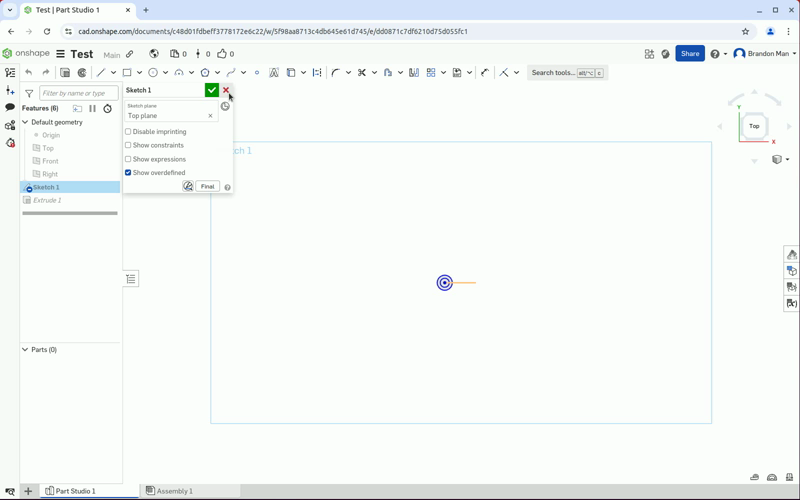
click(229, 92)
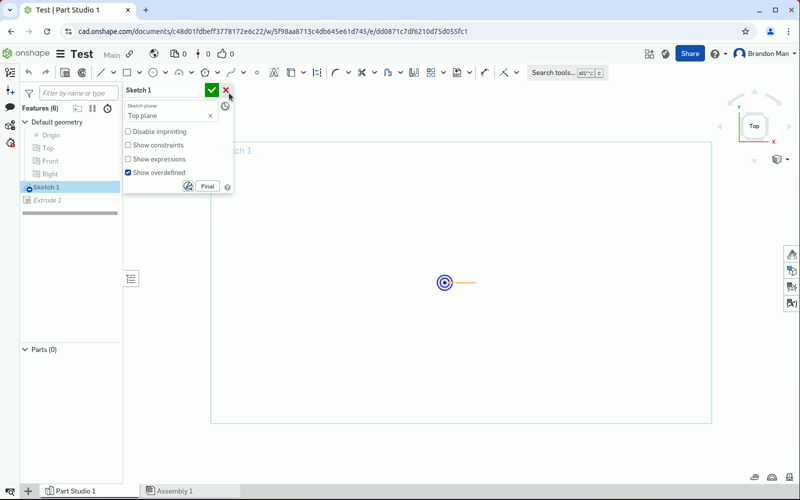
key(shift+s)
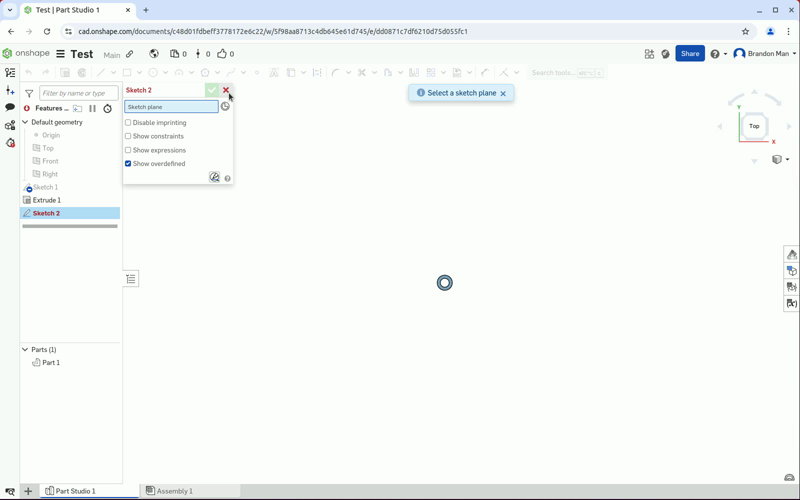
mouse_move(73, 150)
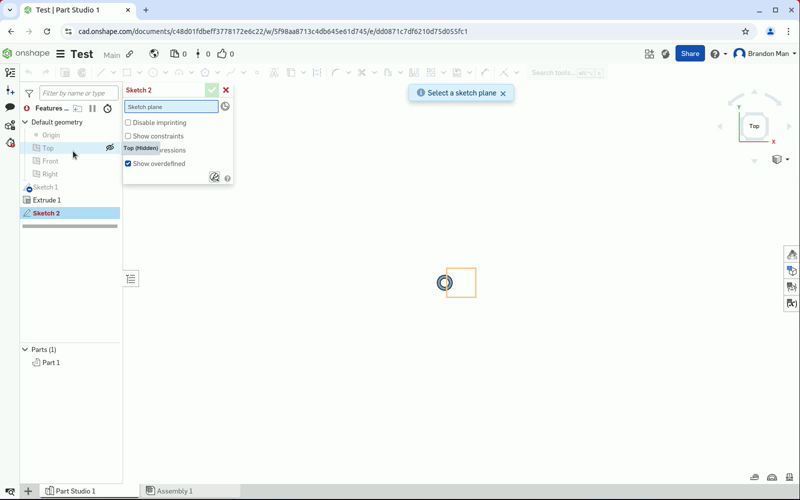
click(73, 150)
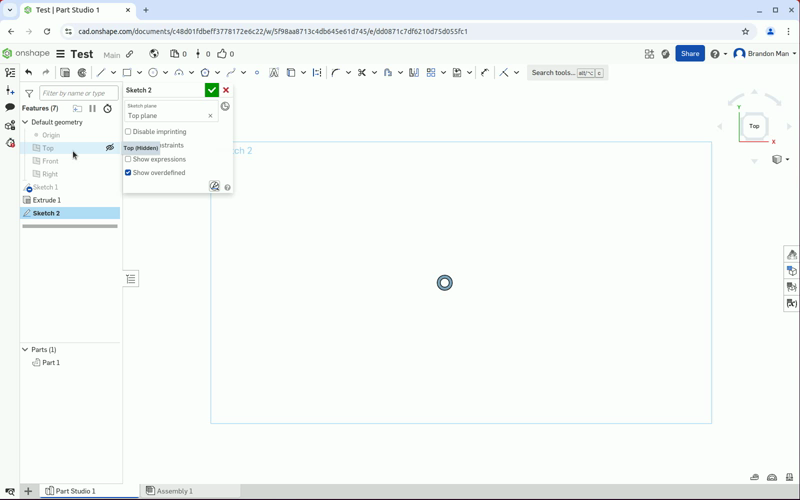
mouse_move(73, 352)
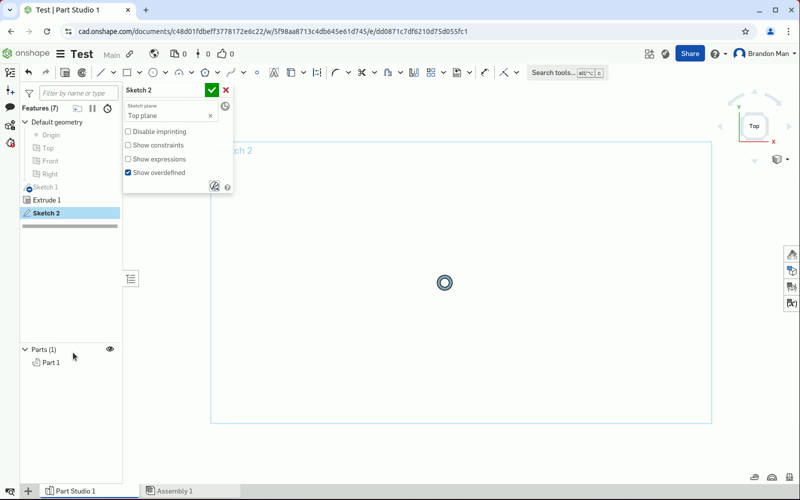
key(y)
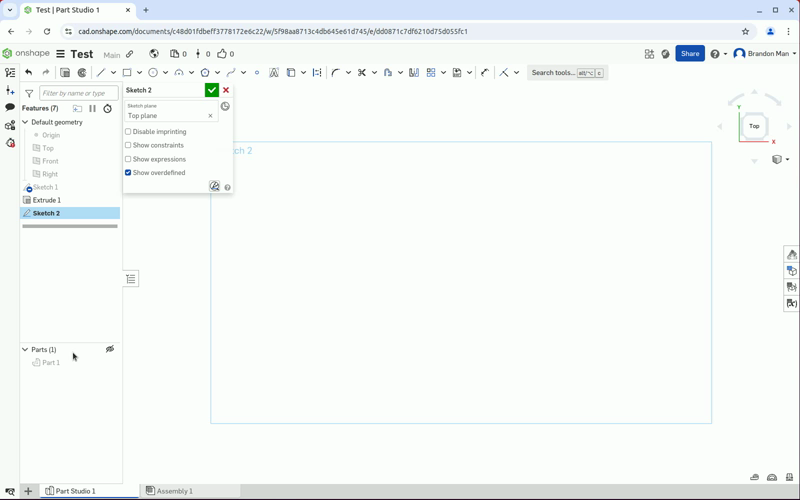
key(c)
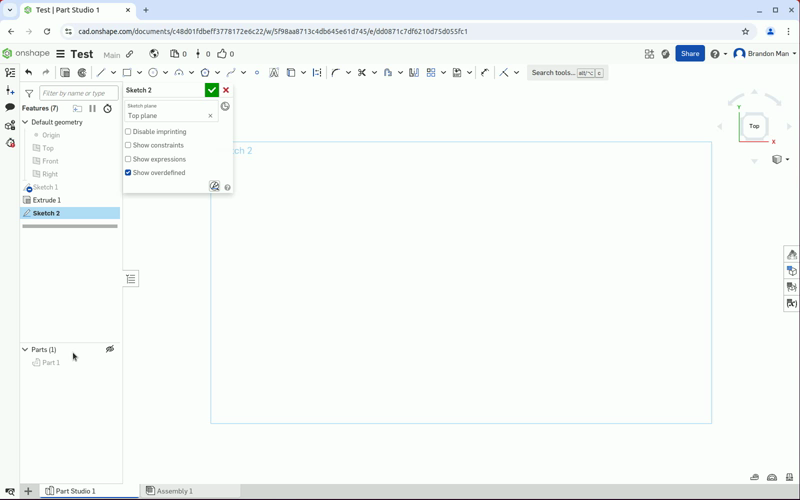
key_down(shift)
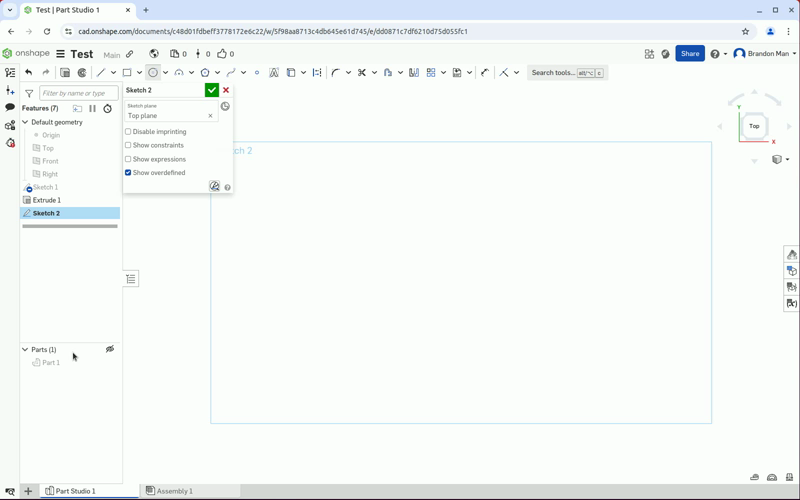
mouse_move(472, 282)
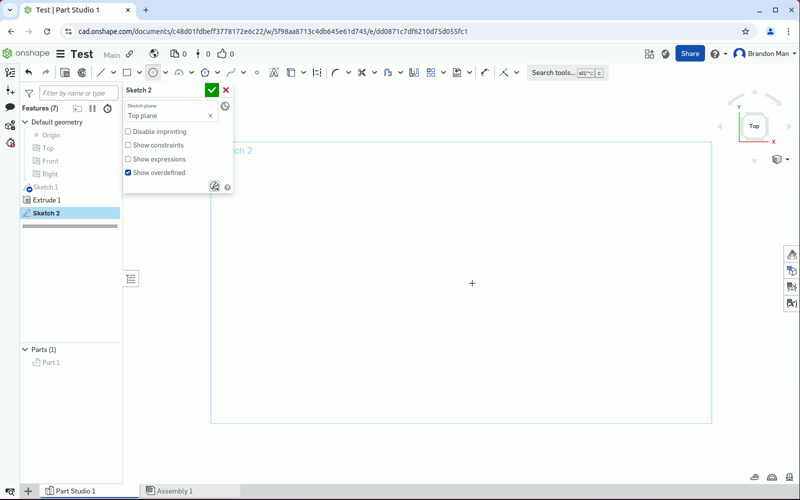
click(472, 282)
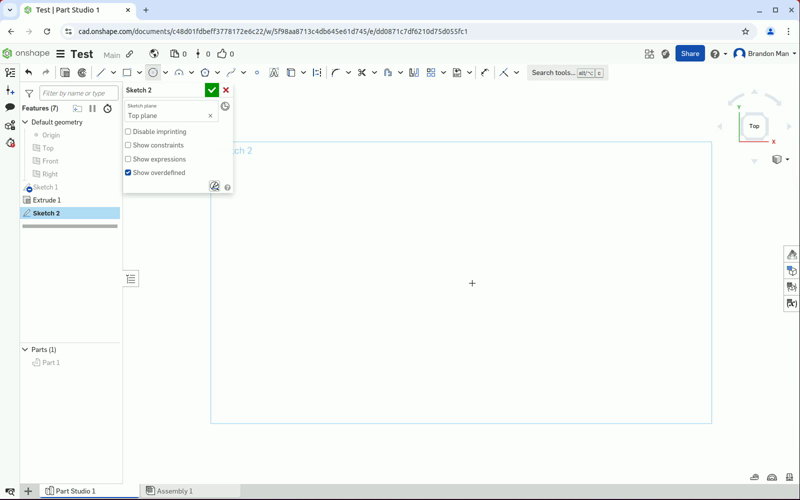
key_up(shift)
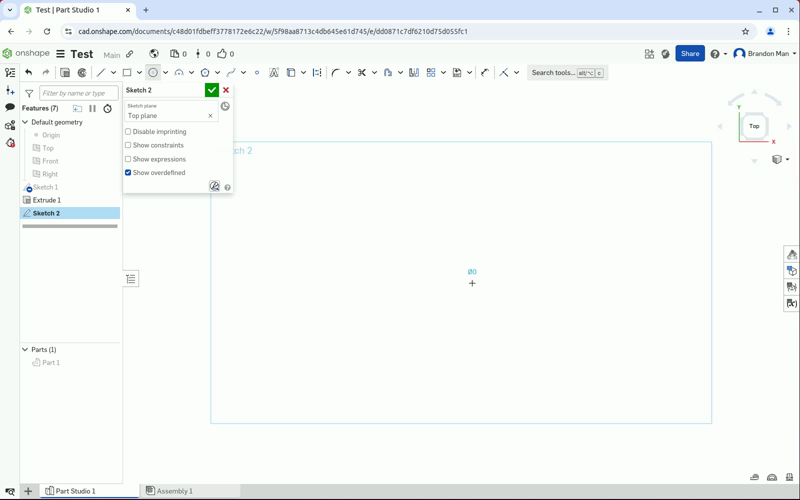
mouse_move(483, 282)
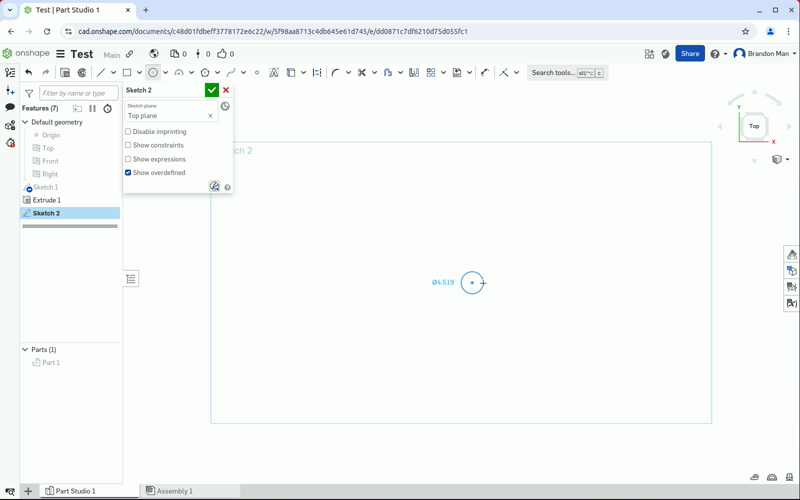
click(483, 282)
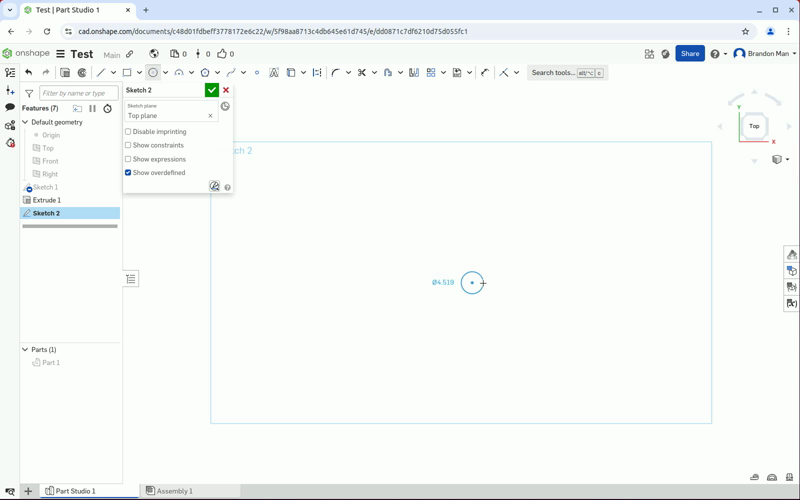
key(esc)
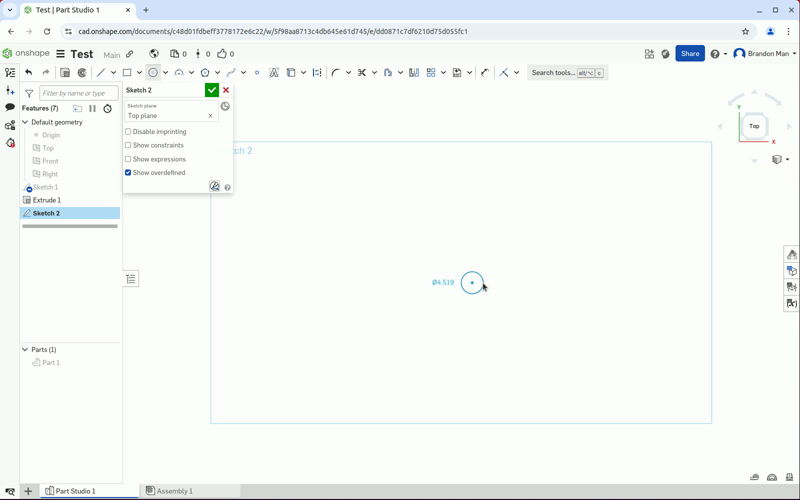
key(c)
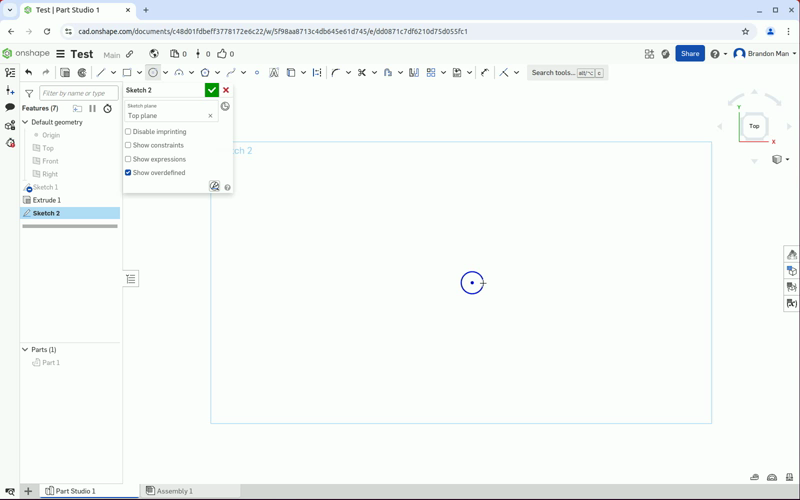
key_down(shift)
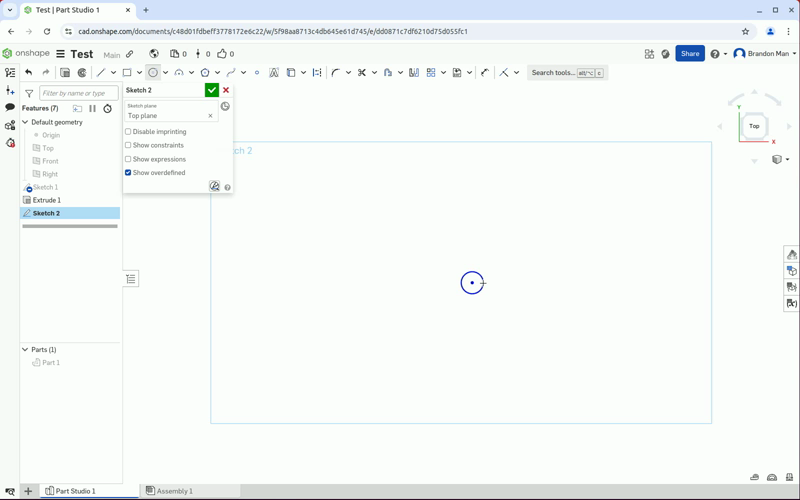
mouse_move(472, 282)
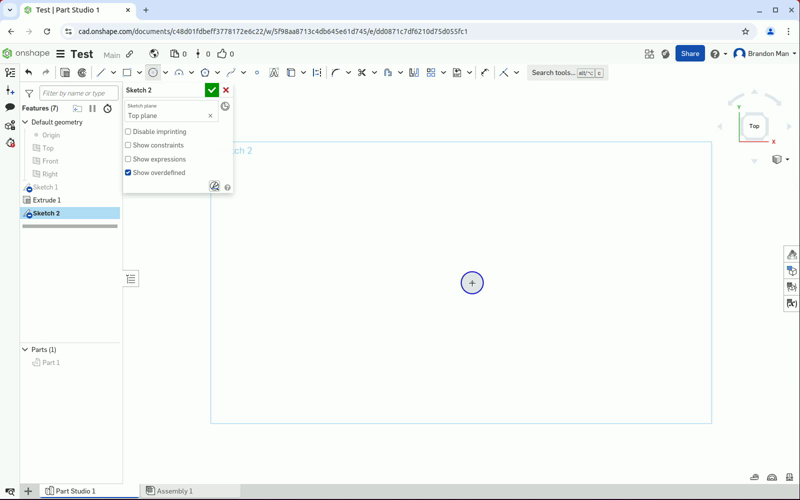
click(472, 282)
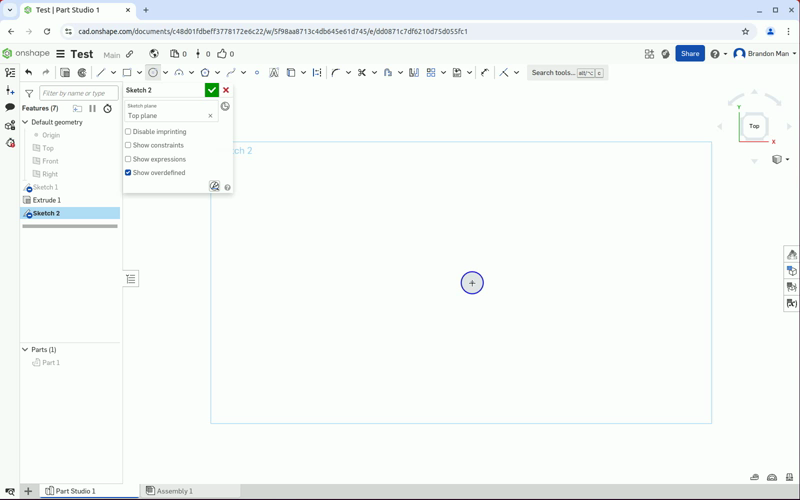
key_up(shift)
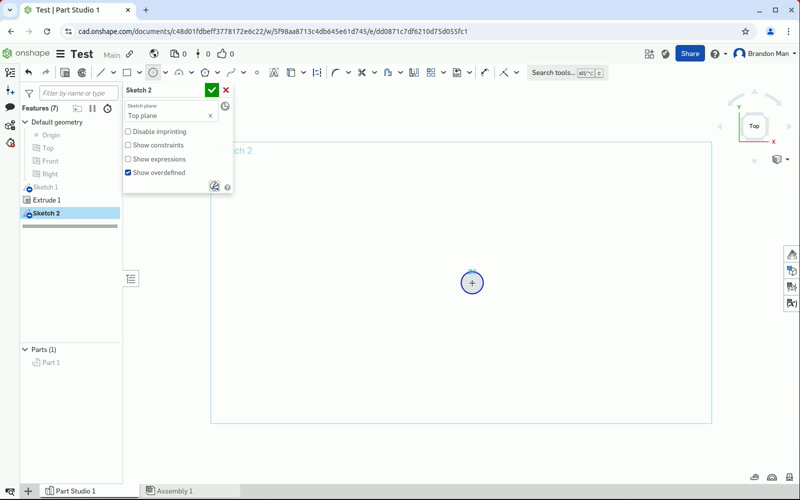
mouse_move(476, 282)
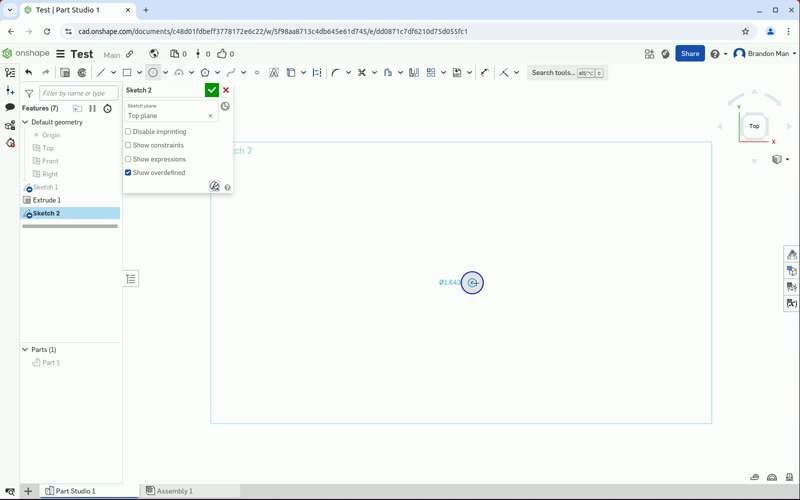
scroll(6)
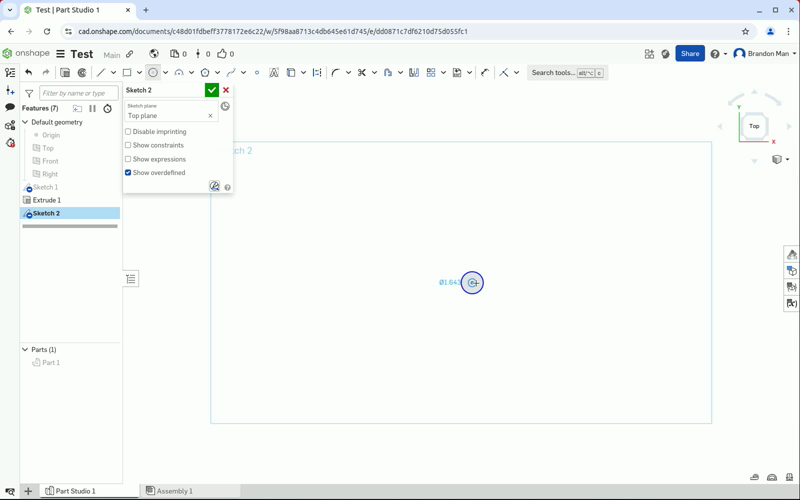
scroll(6)
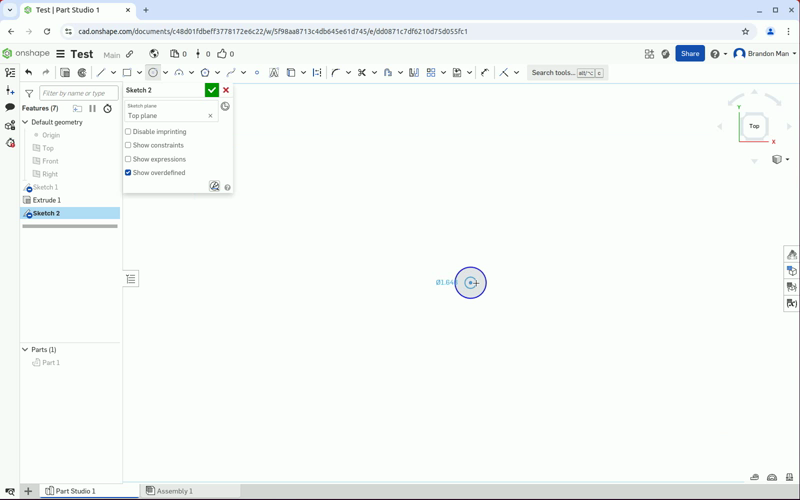
scroll(6)
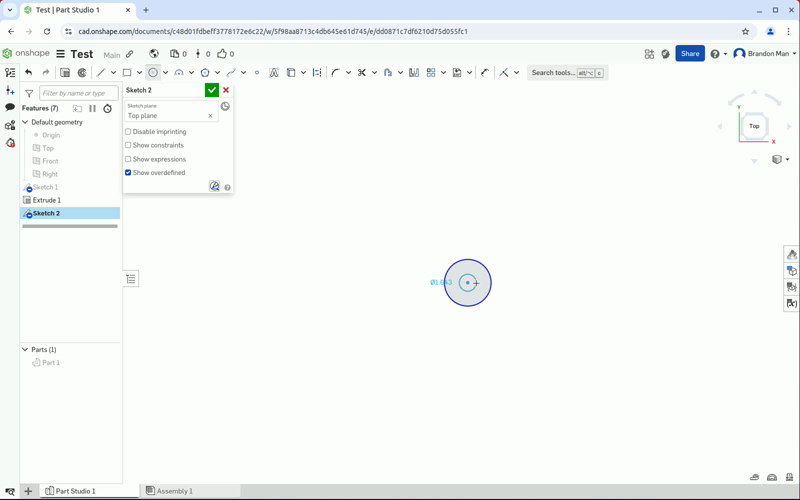
scroll(6)
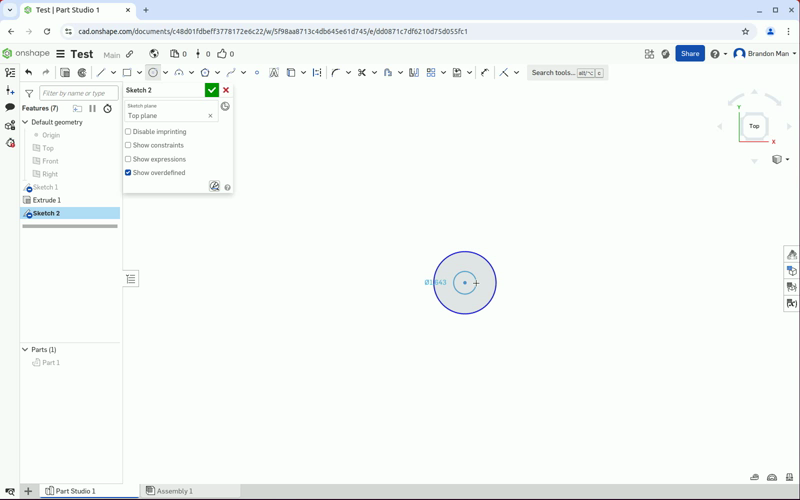
scroll(6)
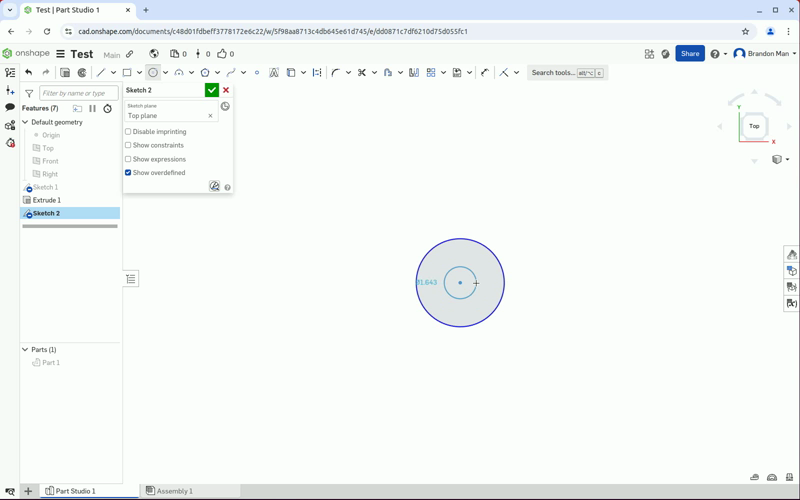
scroll(6)
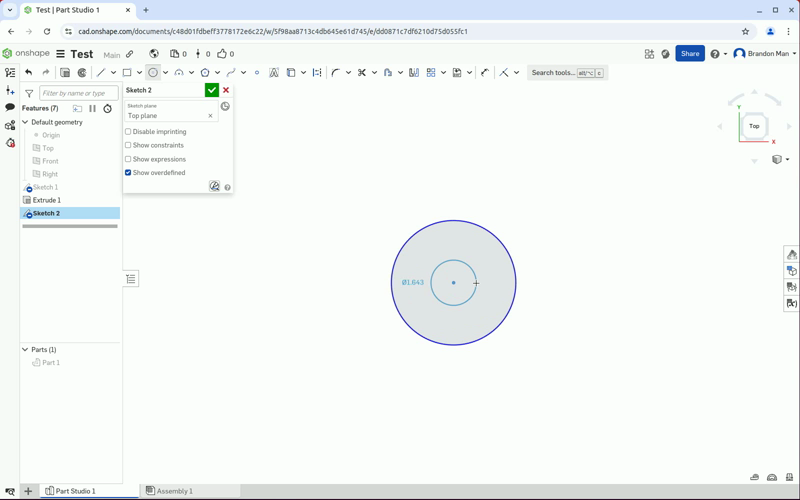
scroll(6)
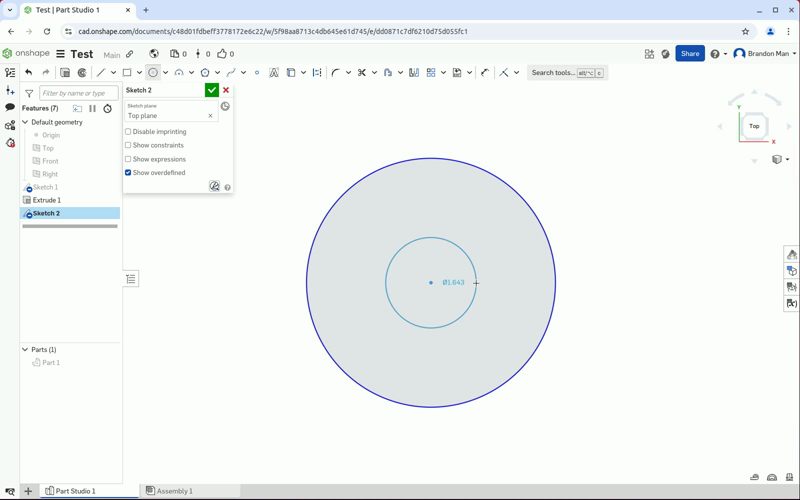
click(476, 282)
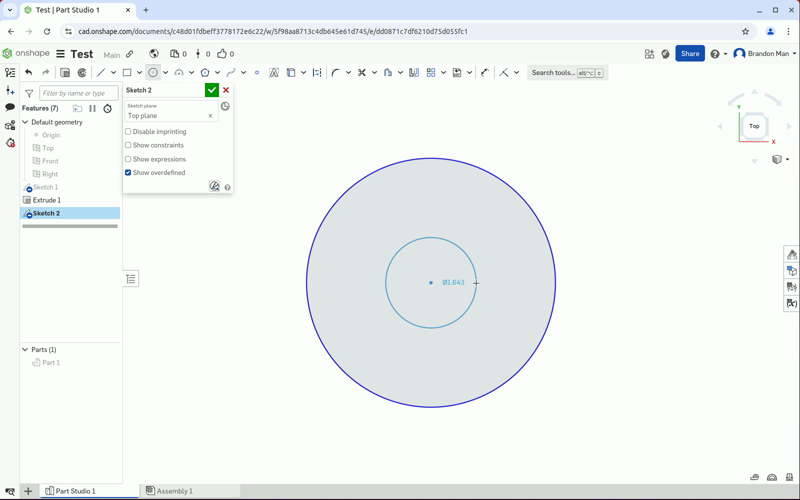
scroll(-6)
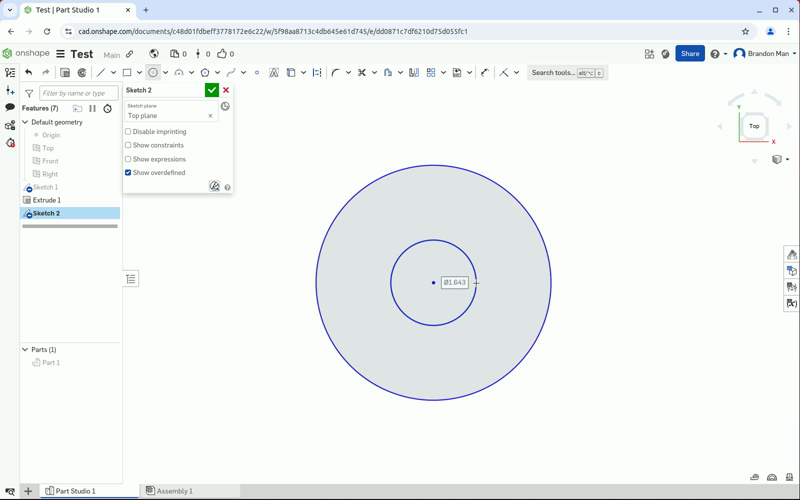
scroll(-6)
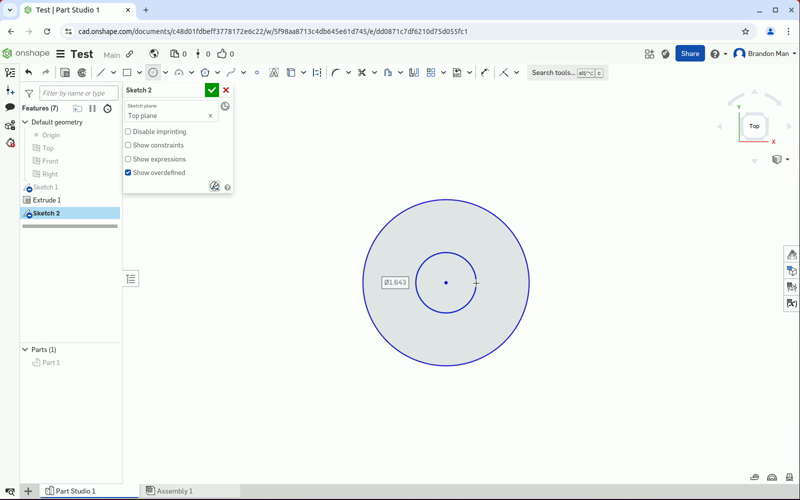
scroll(-6)
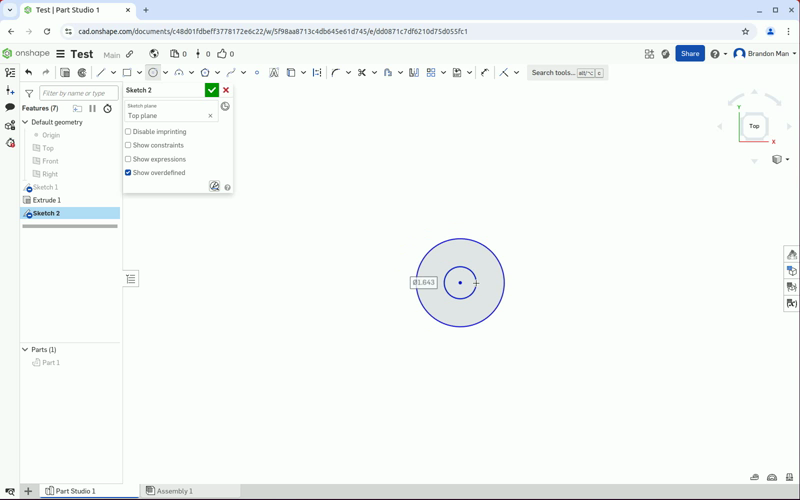
scroll(-6)
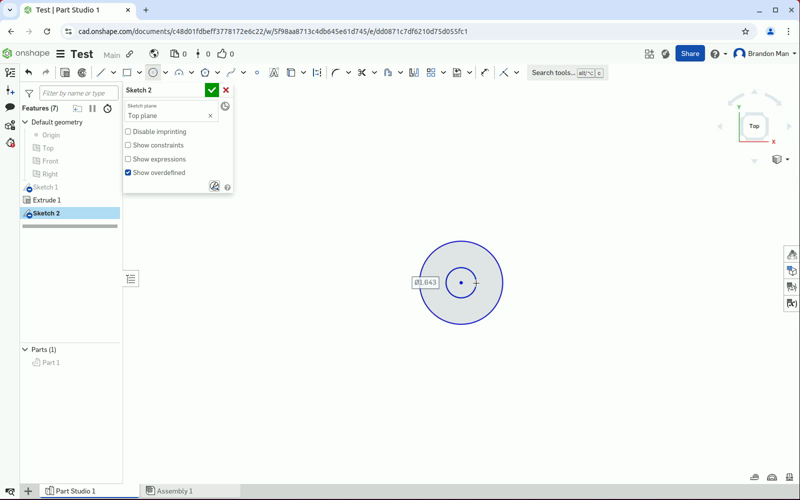
scroll(-6)
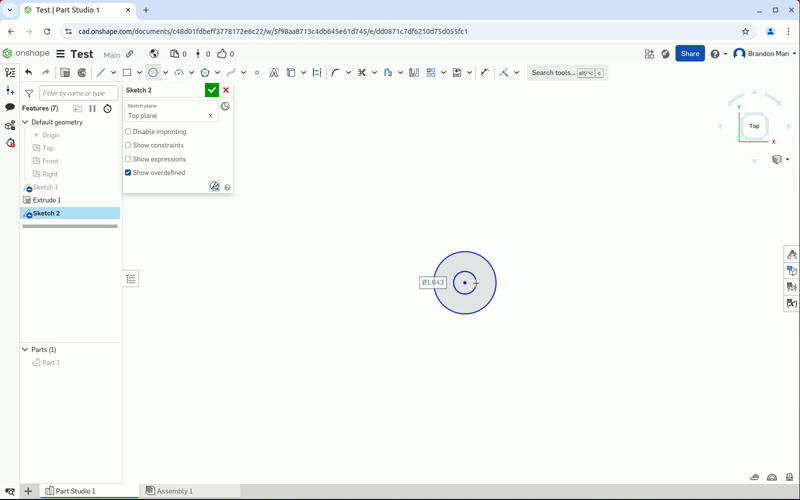
scroll(-6)
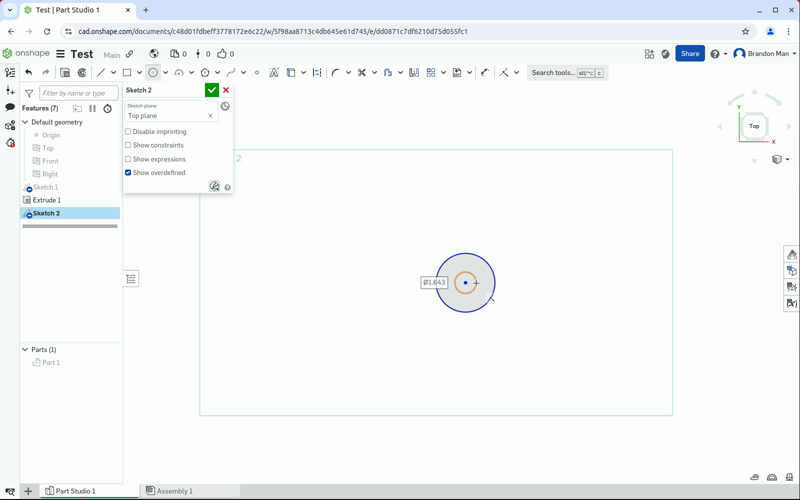
scroll(-6)
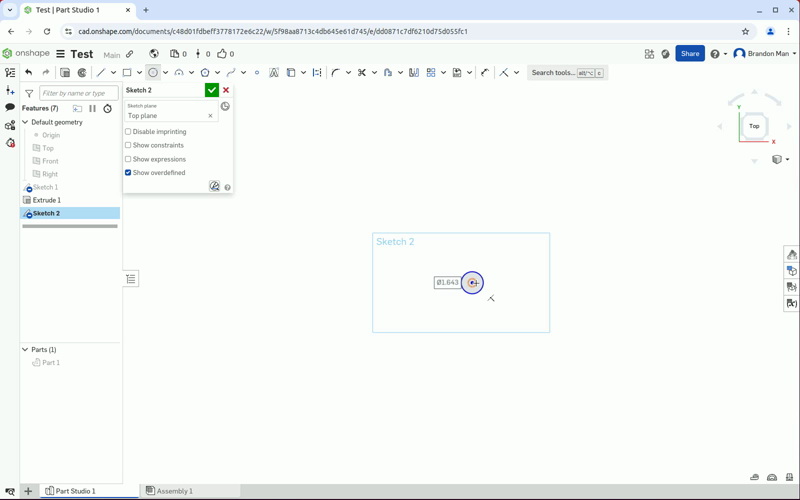
key(esc)
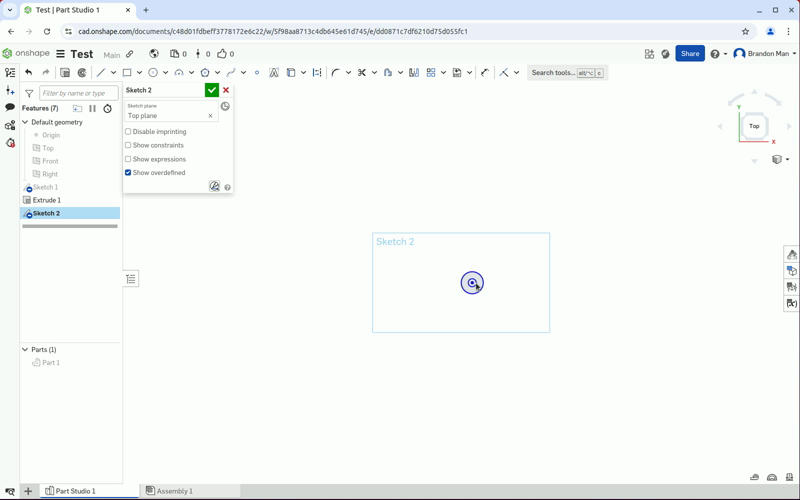
mouse_move(469, 274)
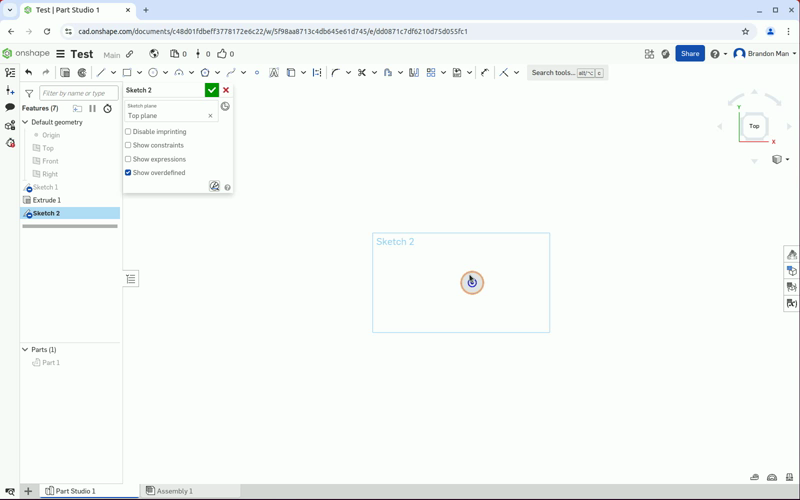
scroll(6)
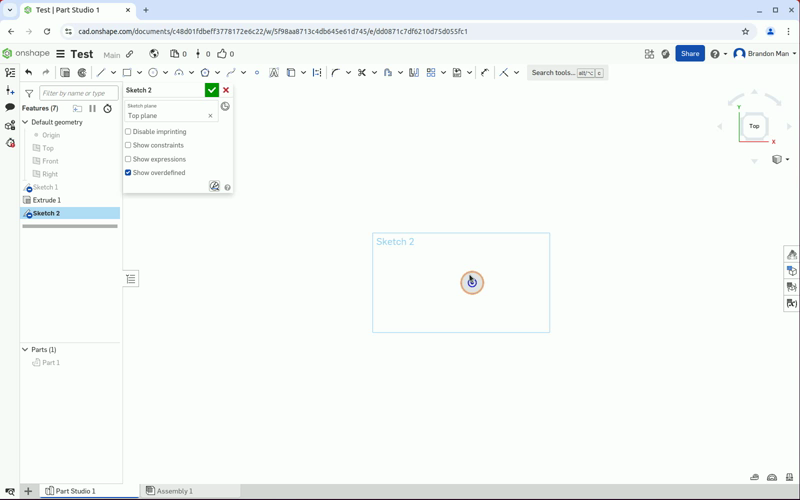
scroll(6)
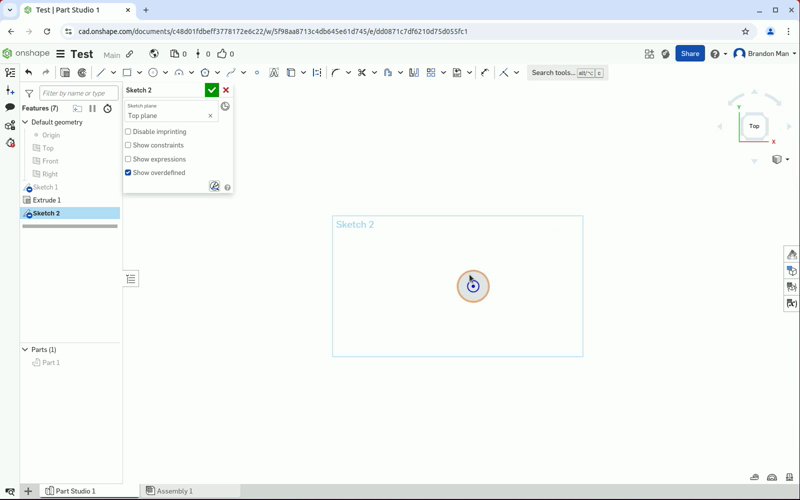
scroll(6)
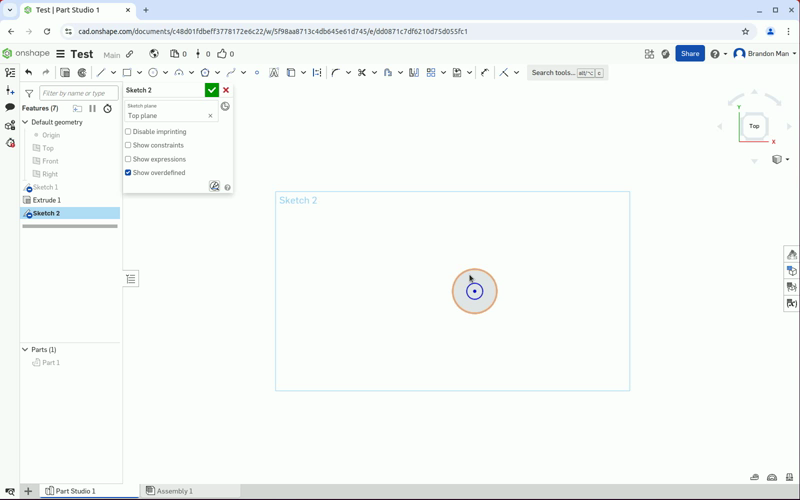
scroll(6)
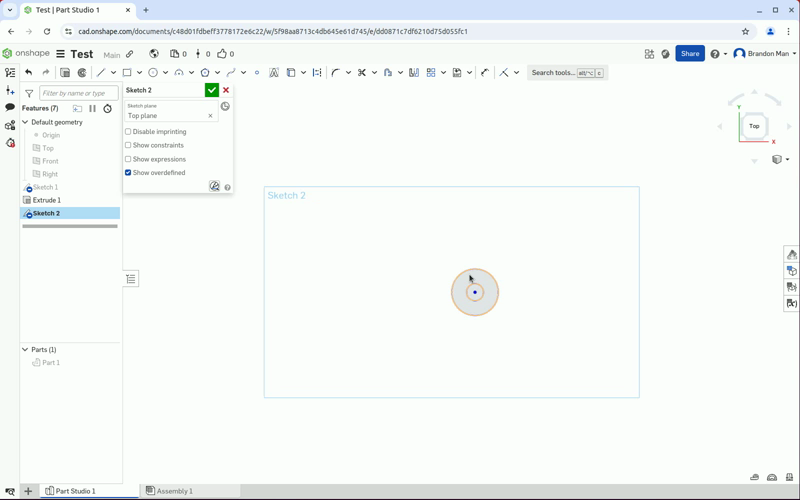
scroll(6)
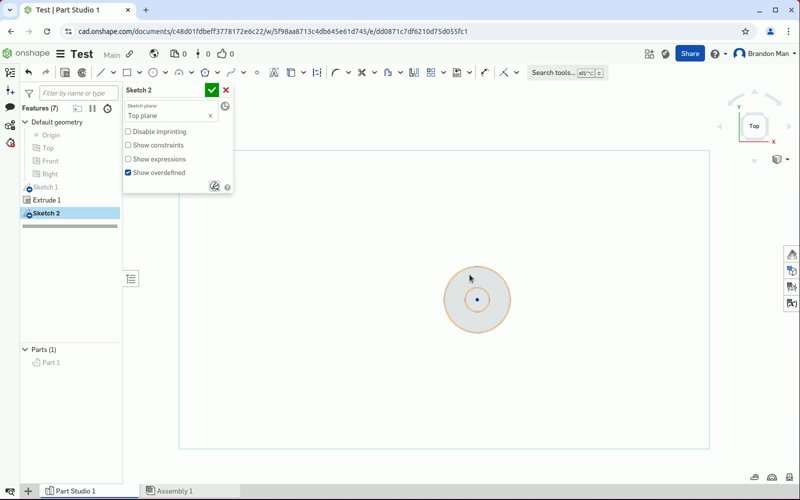
scroll(6)
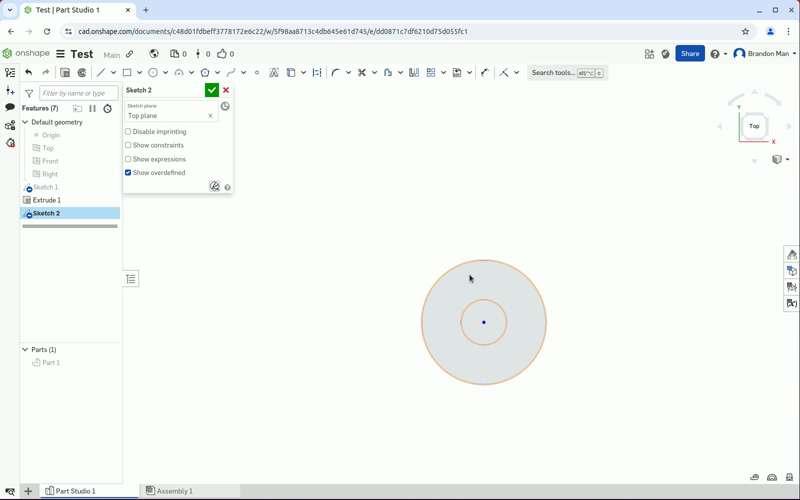
scroll(6)
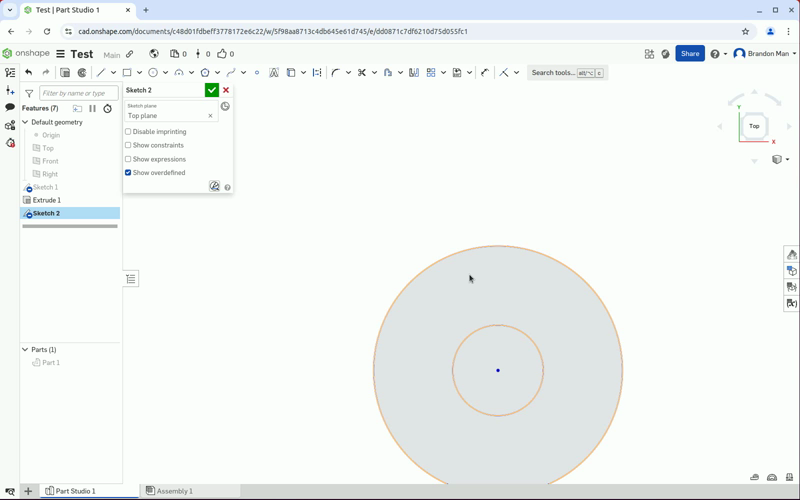
click(469, 274)
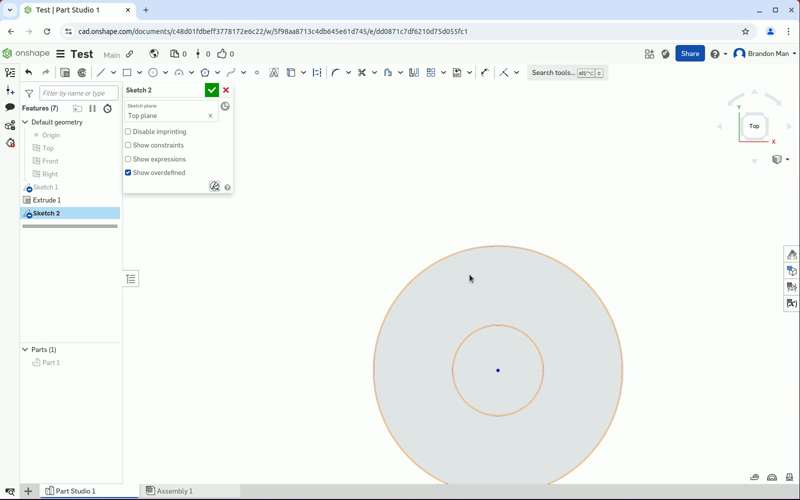
scroll(-6)
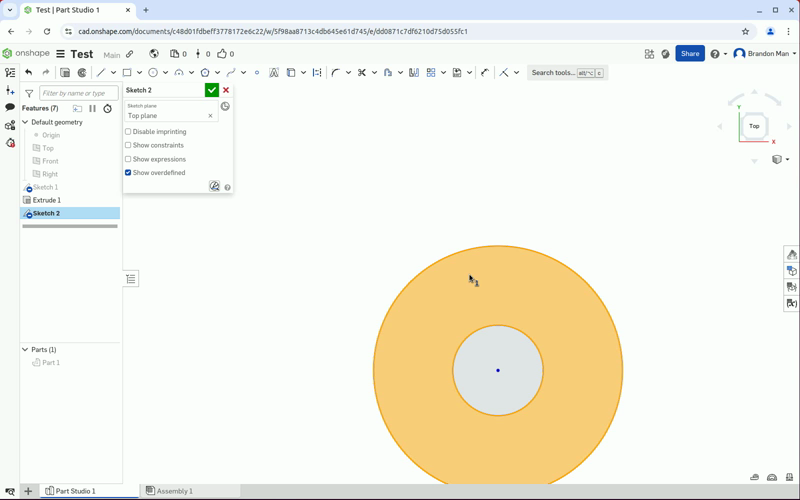
scroll(-6)
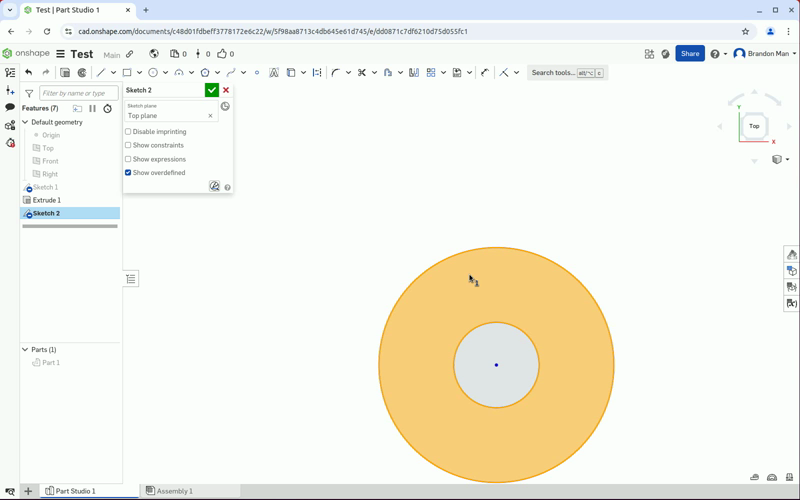
scroll(-6)
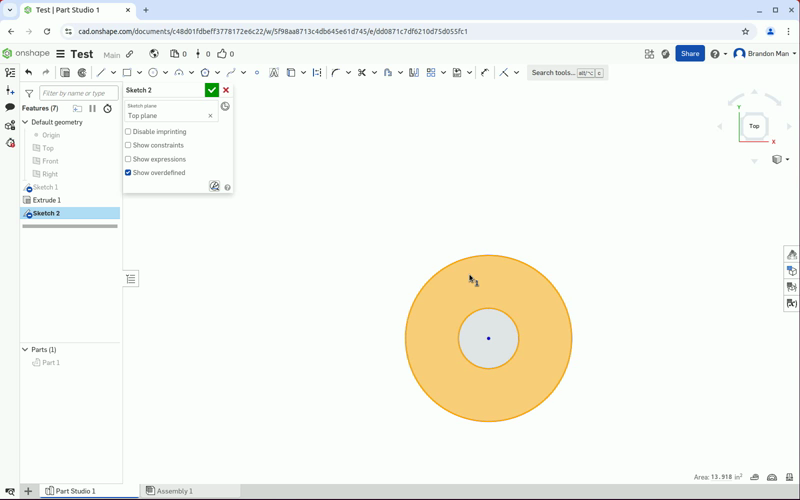
scroll(-6)
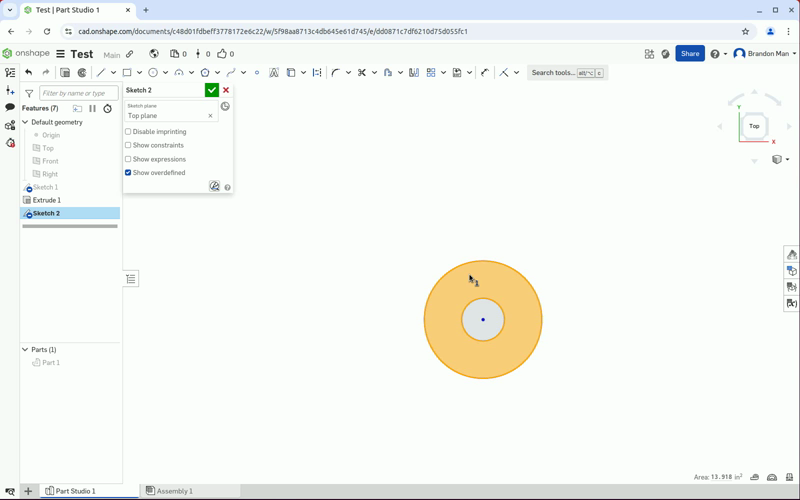
scroll(-6)
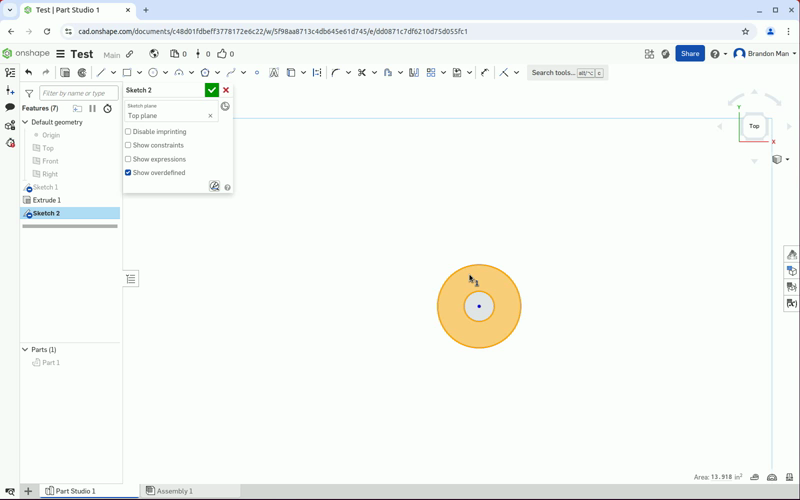
scroll(-6)
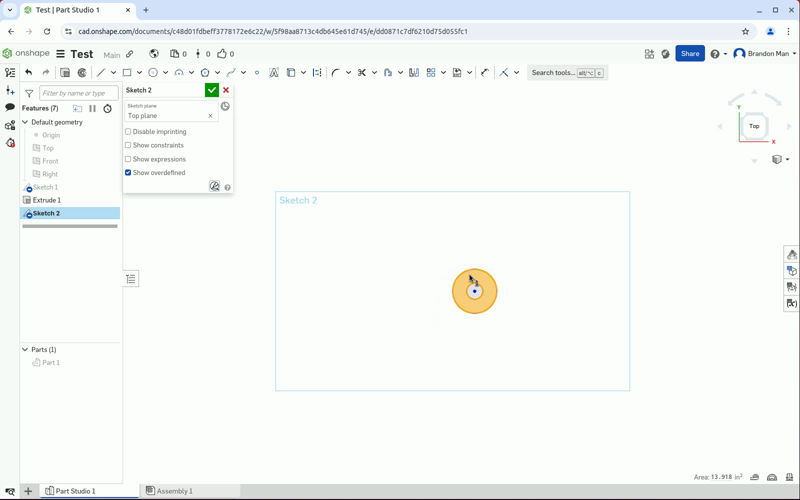
scroll(-6)
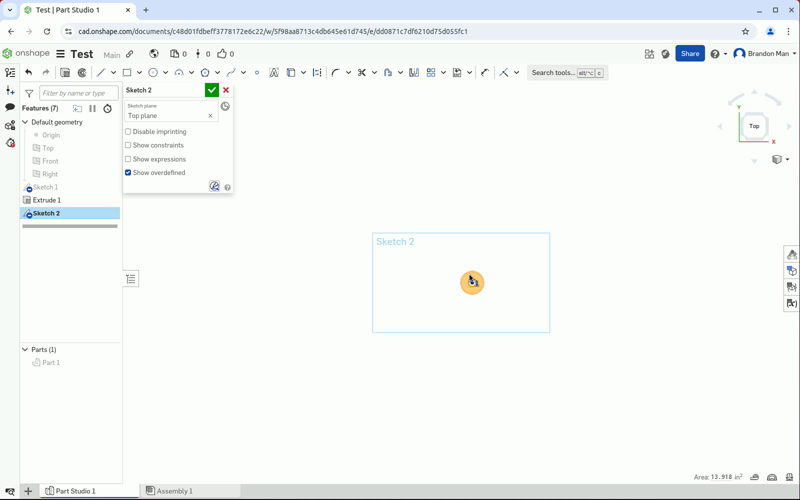
mouse_move(73, 352)
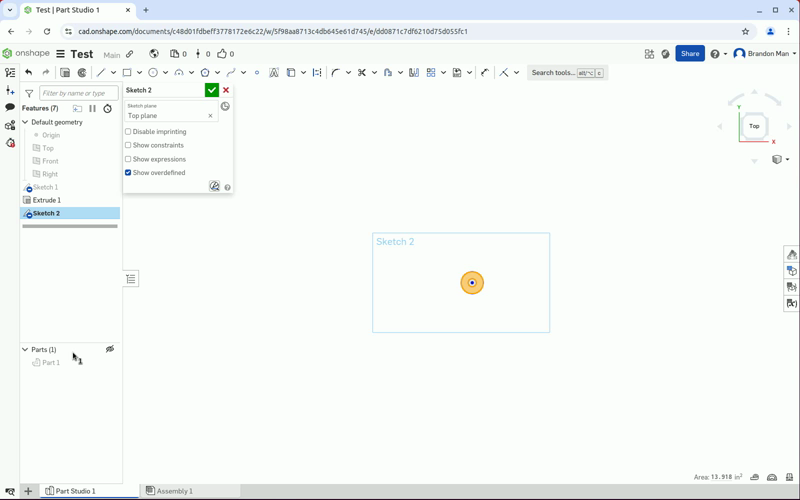
key(shift+y)
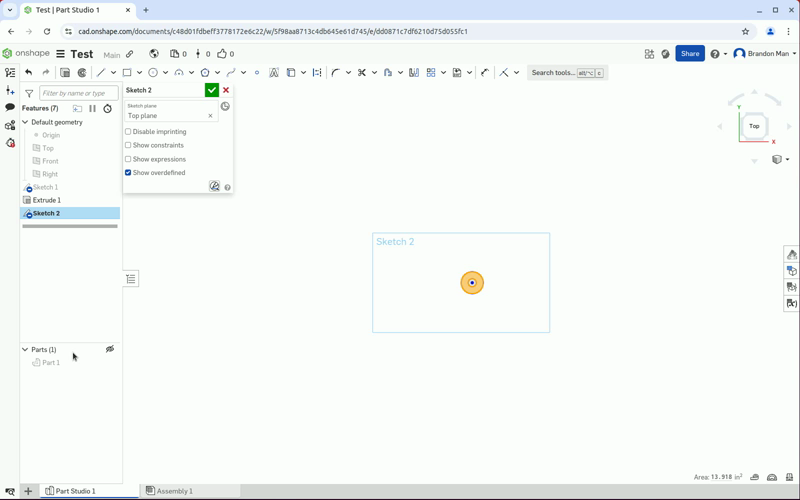
key(shift+e)
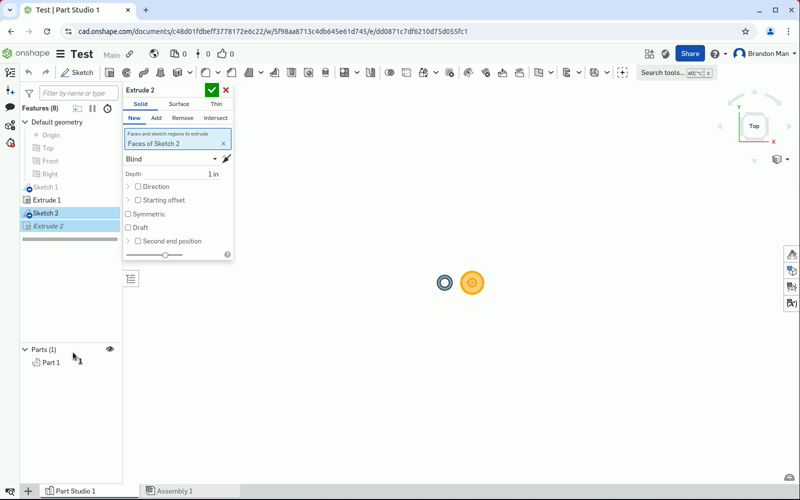
mouse_move(143, 106)
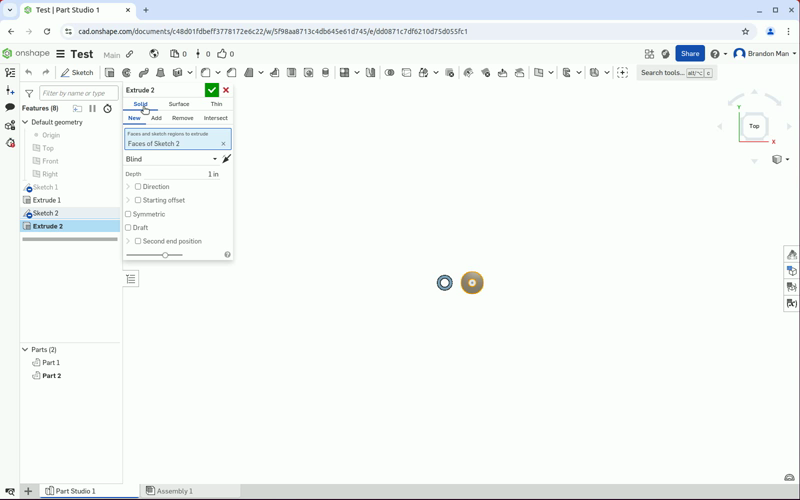
click(143, 106)
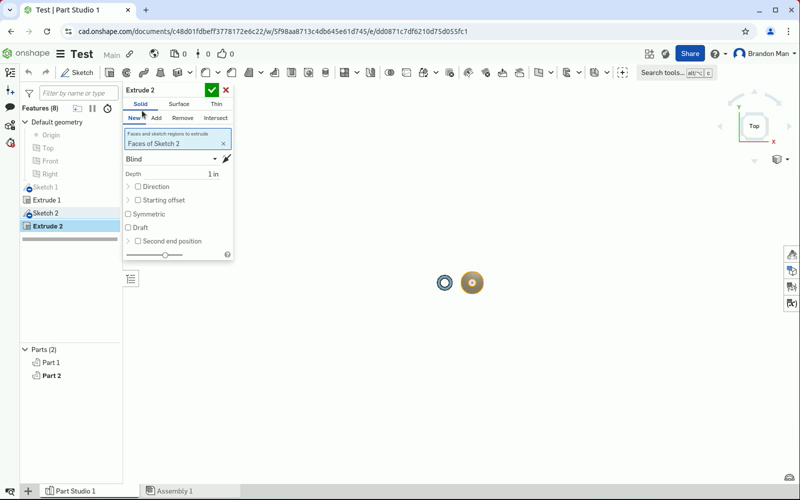
mouse_move(137, 120)
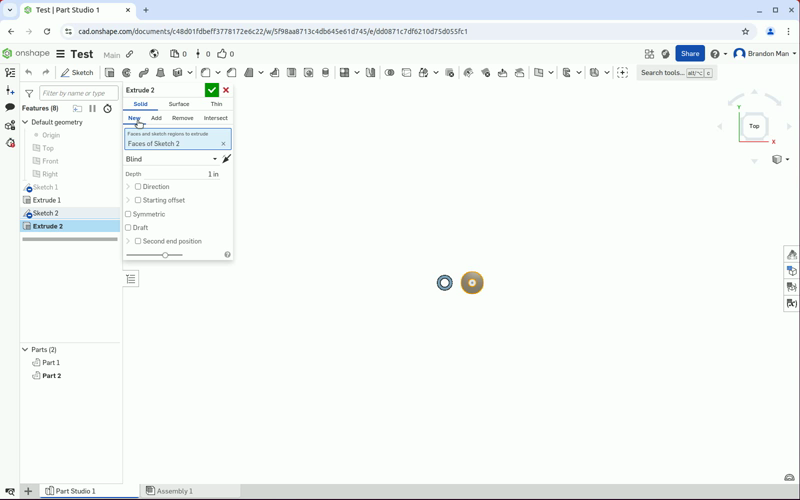
click(137, 120)
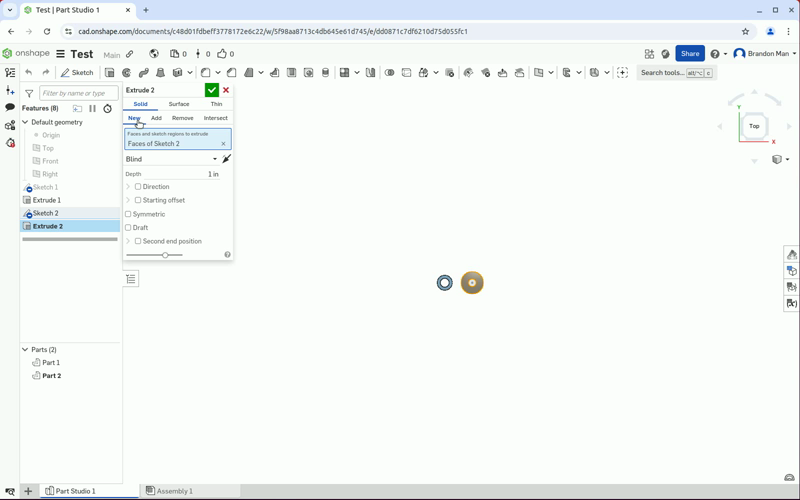
key(tab, 4)
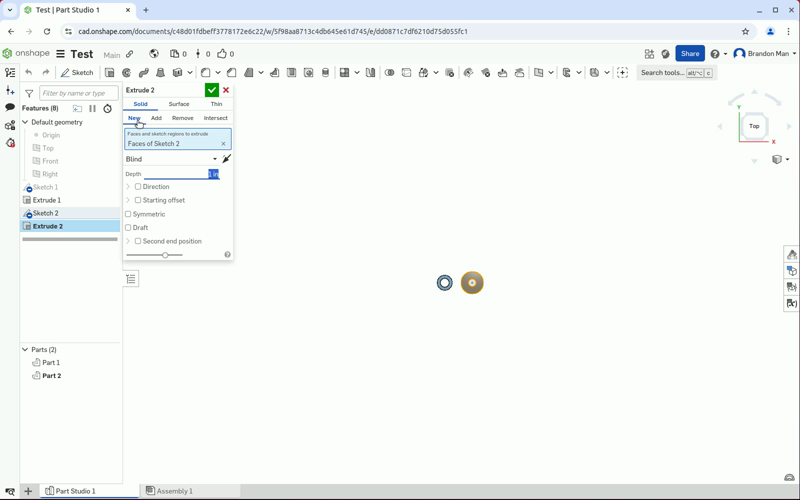
text(0.241)
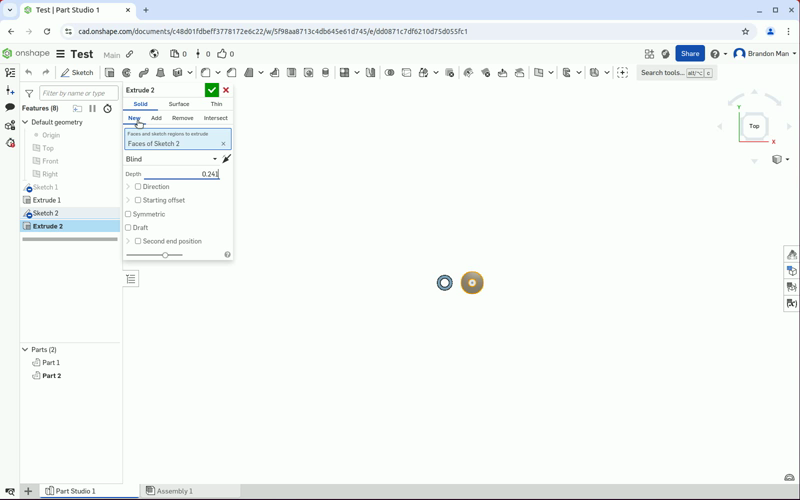
key(enter)
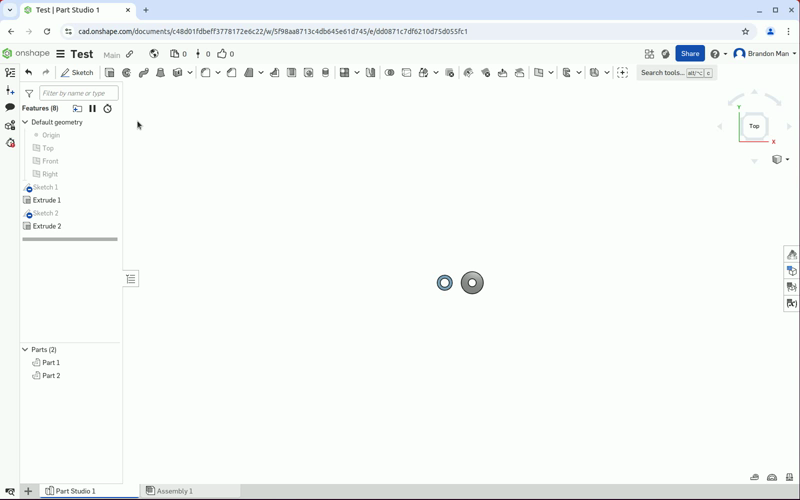
key(shift+h)
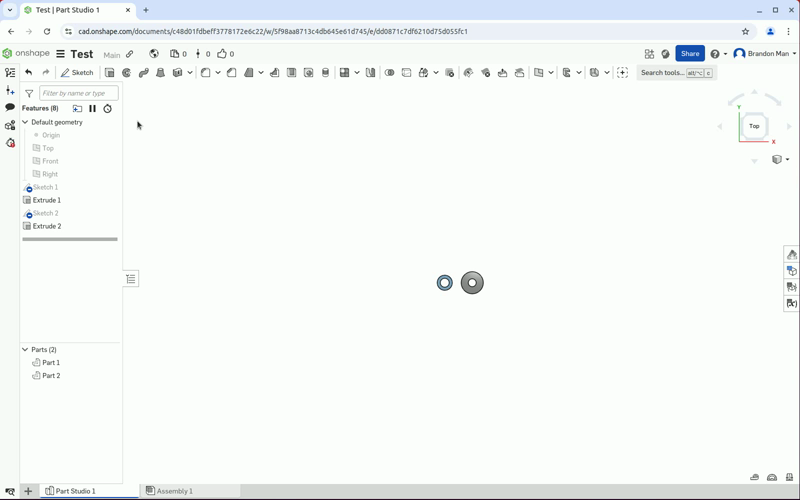
key(shift+h)
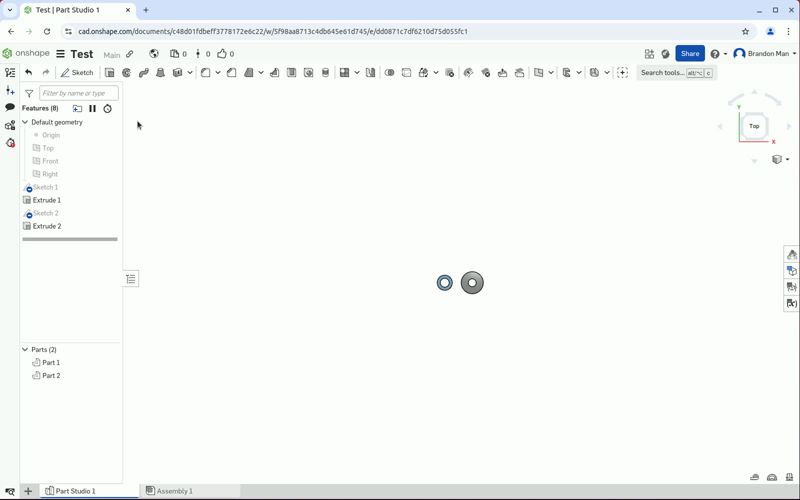
mouse_move(73, 189)
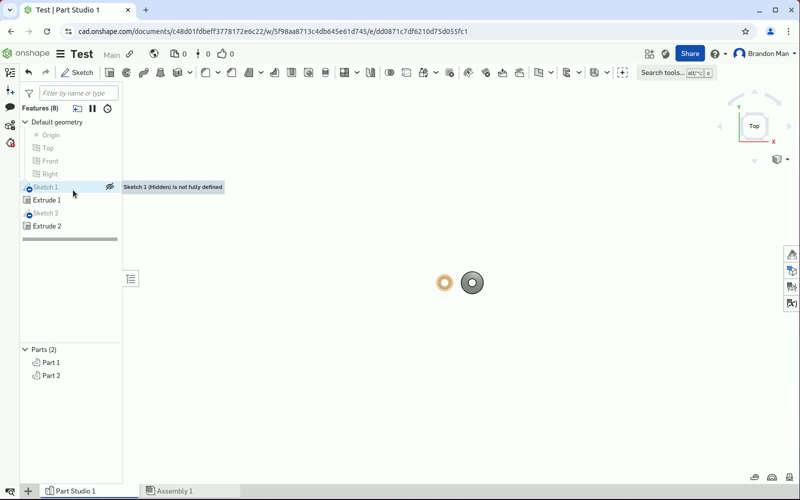
click(73, 189)
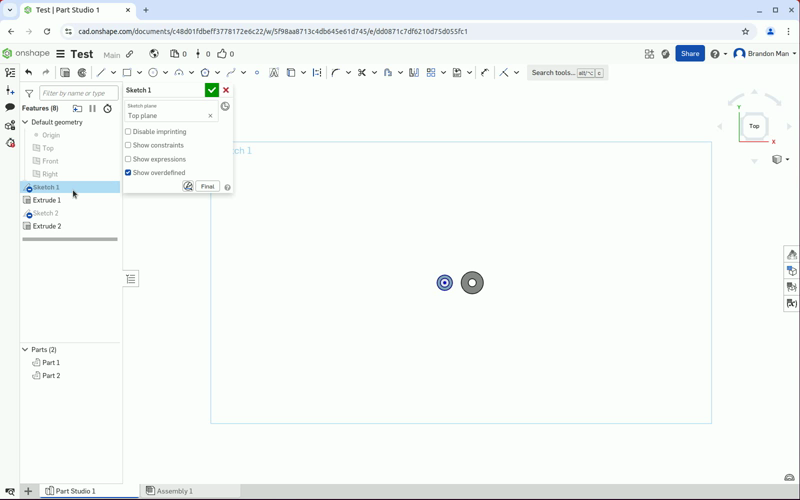
mouse_move(229, 92)
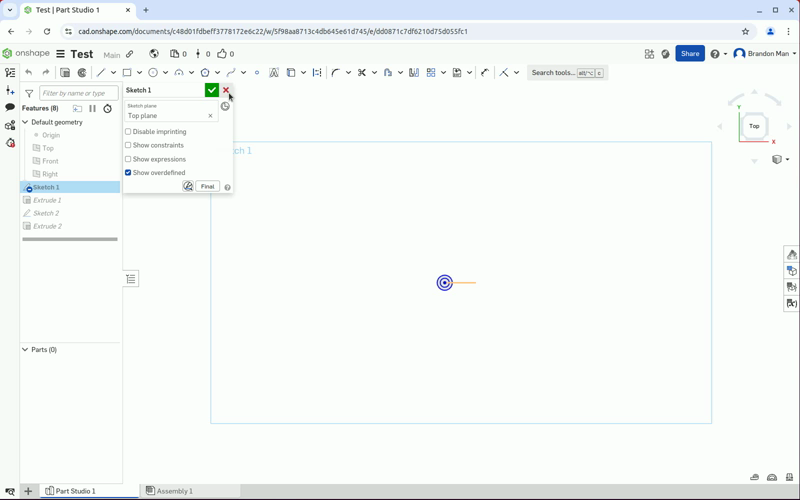
click(229, 92)
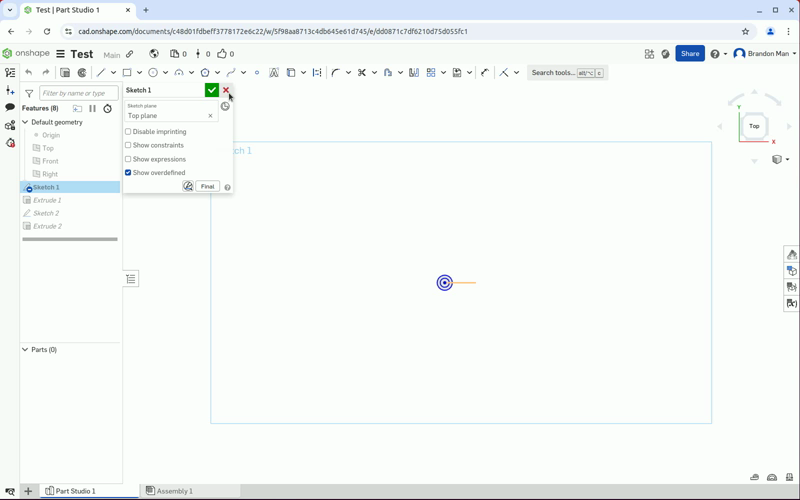
key(shift+s)
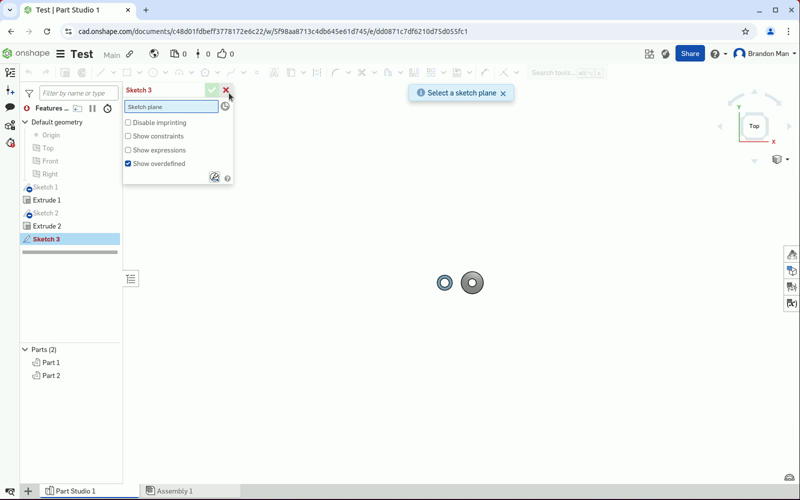
mouse_move(73, 150)
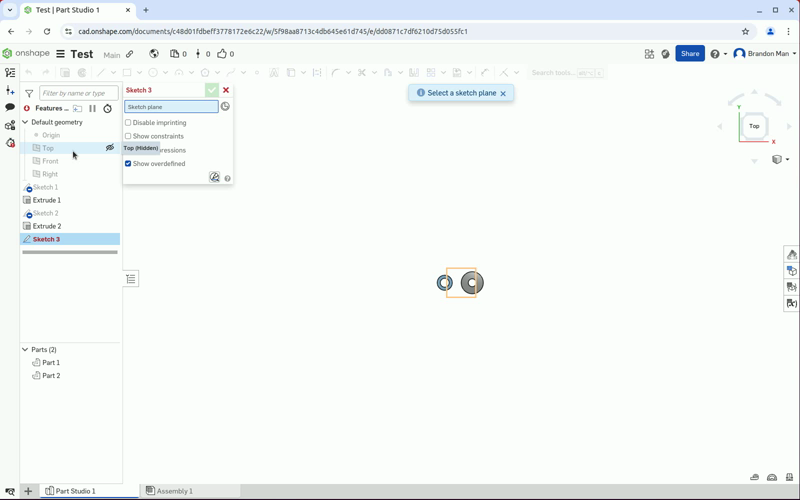
click(73, 150)
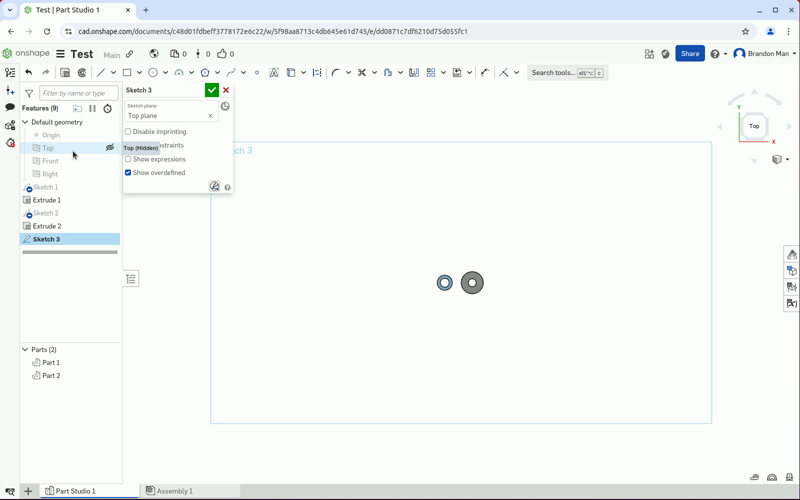
mouse_move(73, 352)
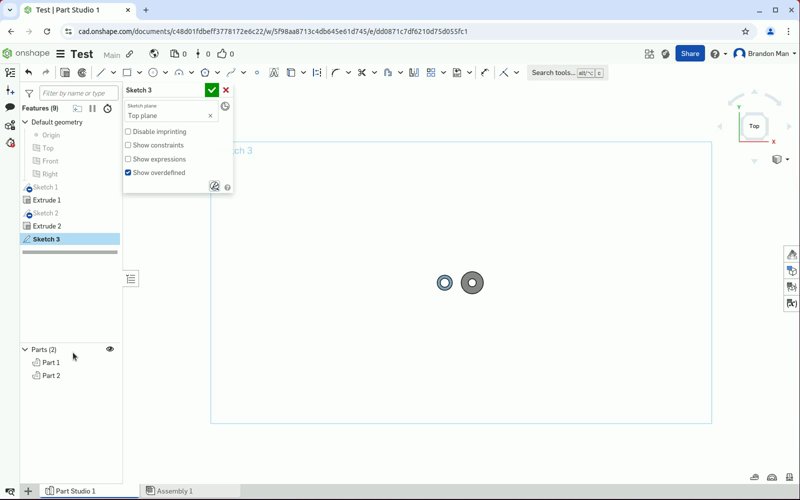
key(y)
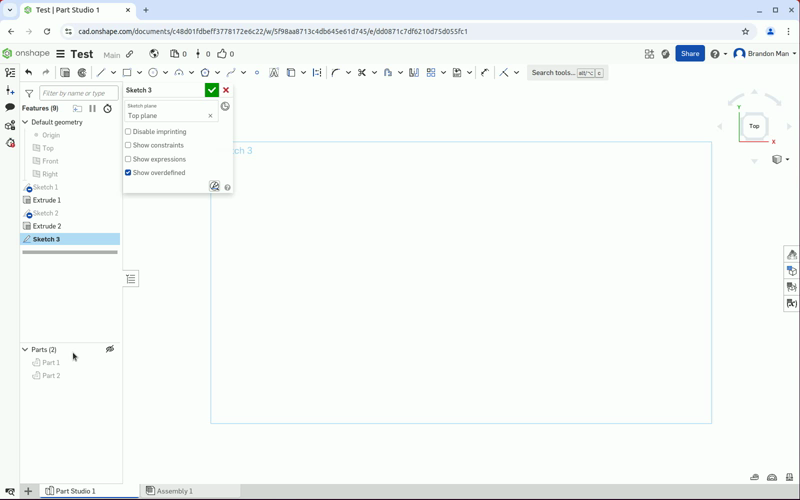
key(c)
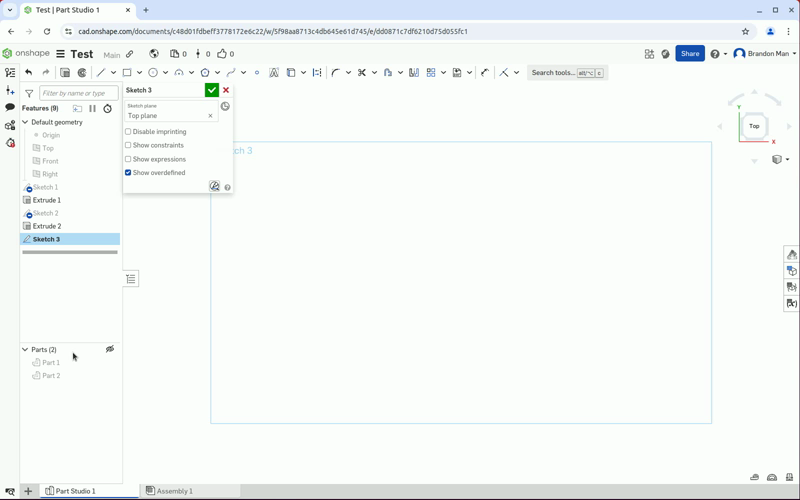
key_down(shift)
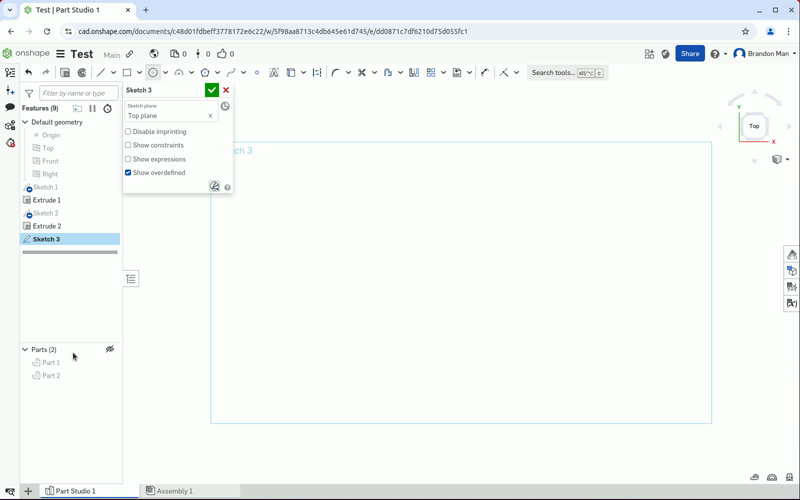
mouse_move(494, 282)
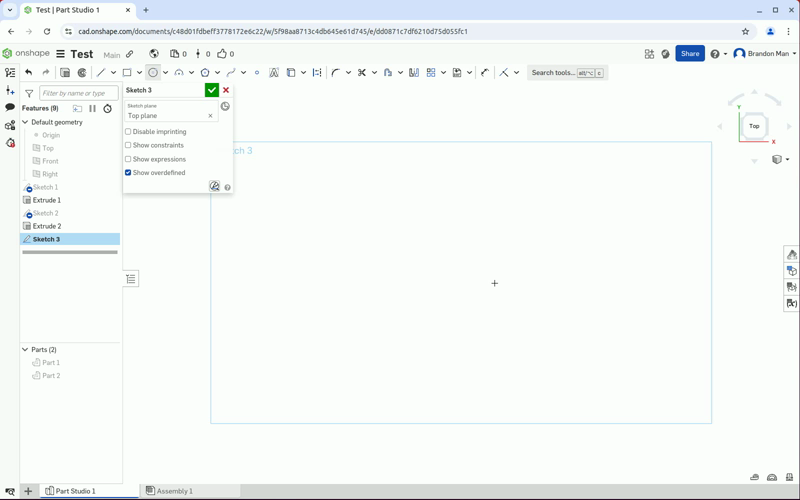
click(494, 282)
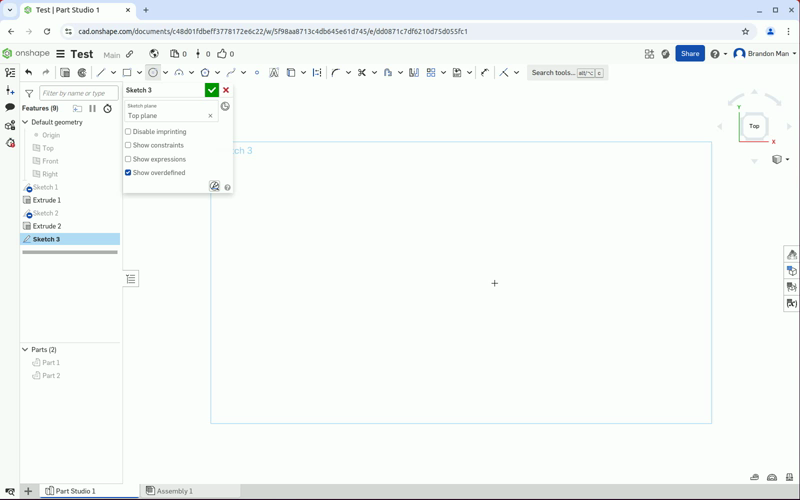
key_up(shift)
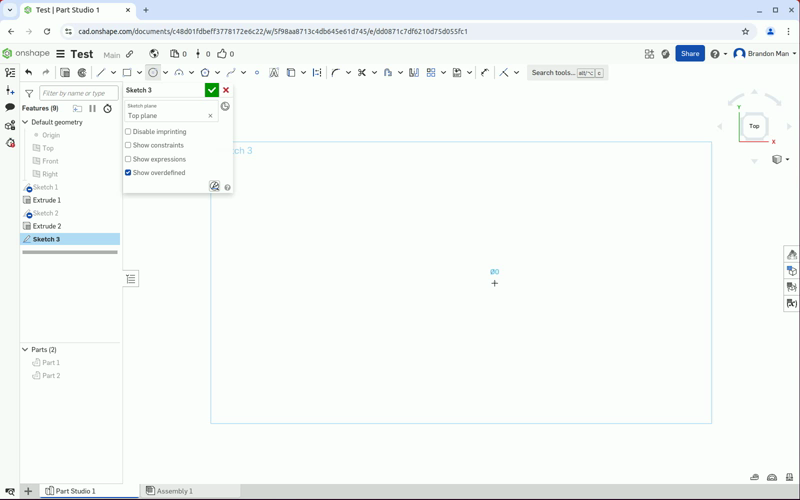
mouse_move(506, 282)
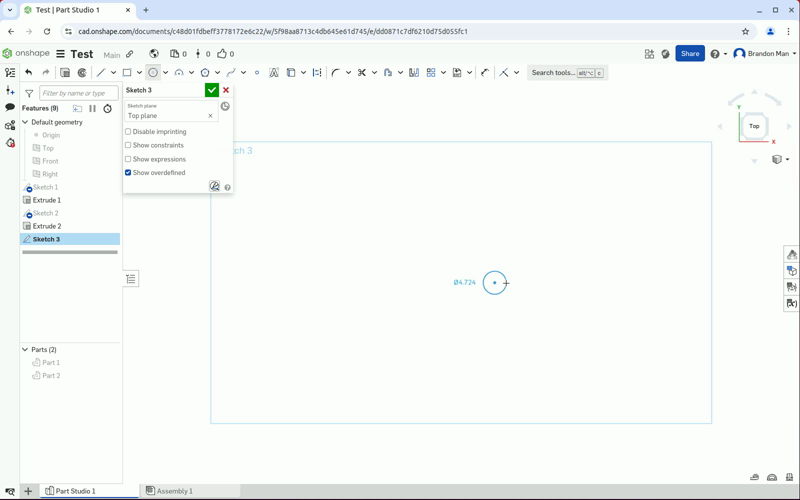
click(506, 282)
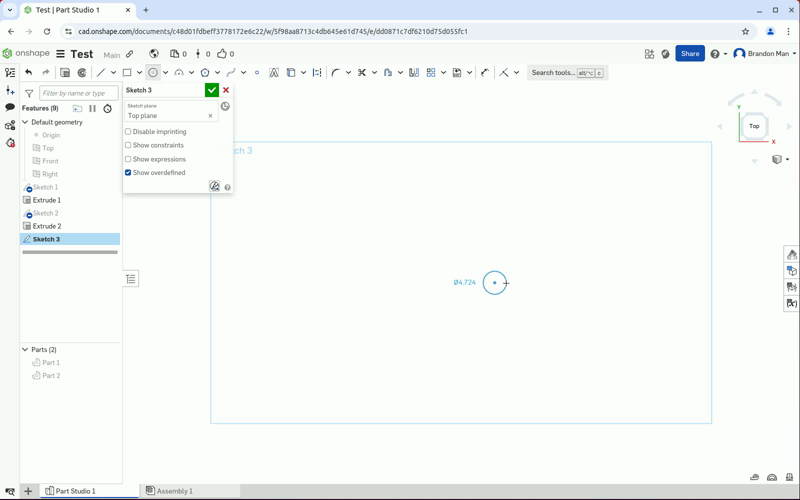
key(esc)
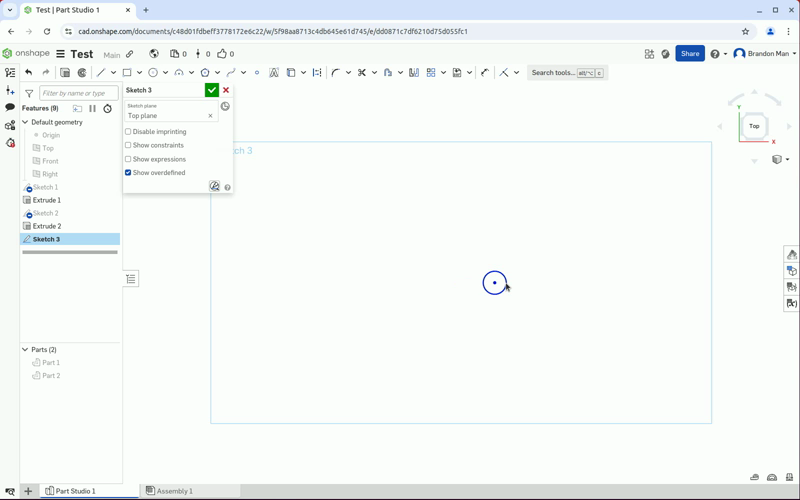
key(c)
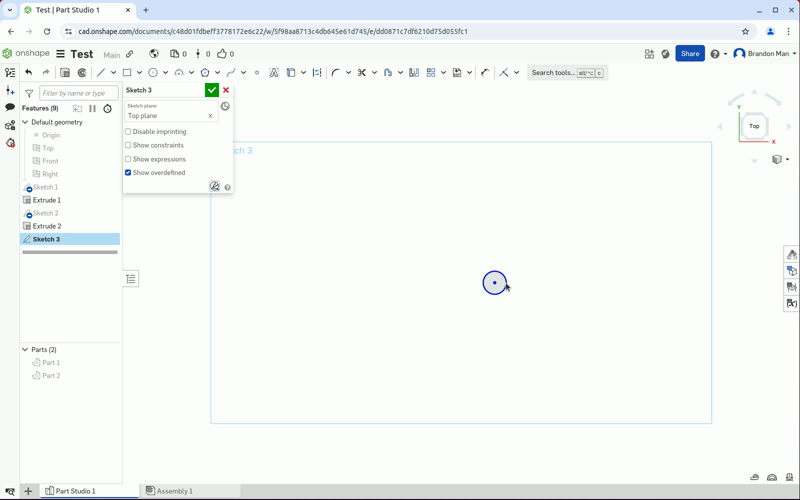
key_down(shift)
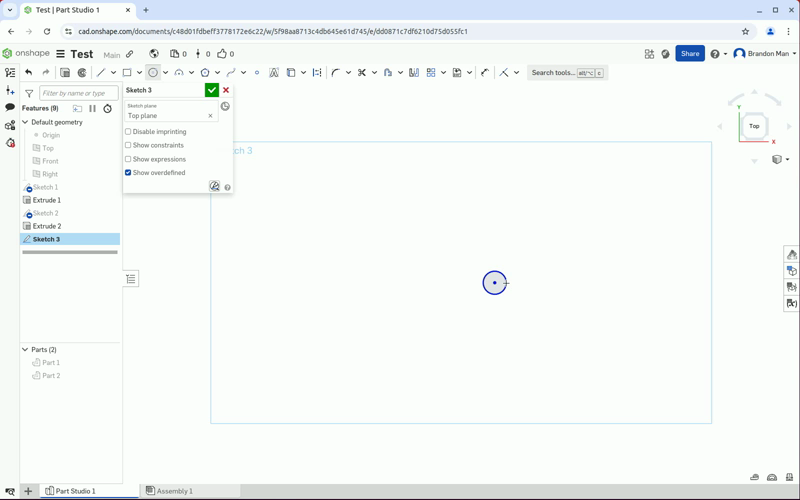
mouse_move(494, 282)
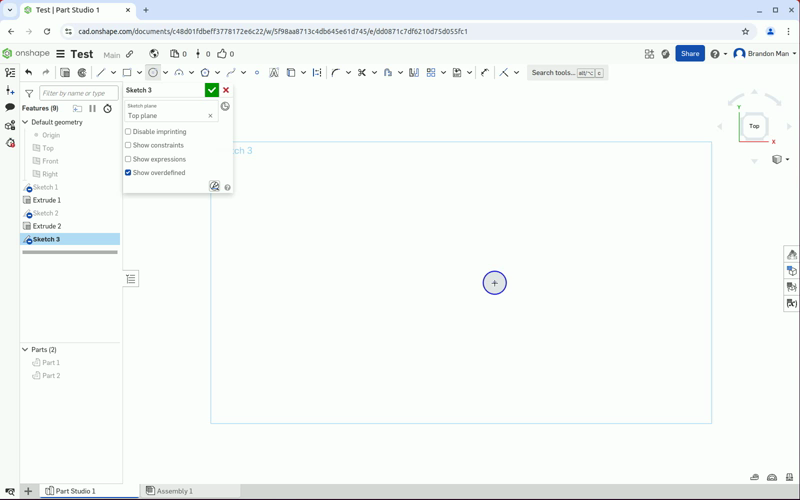
click(494, 282)
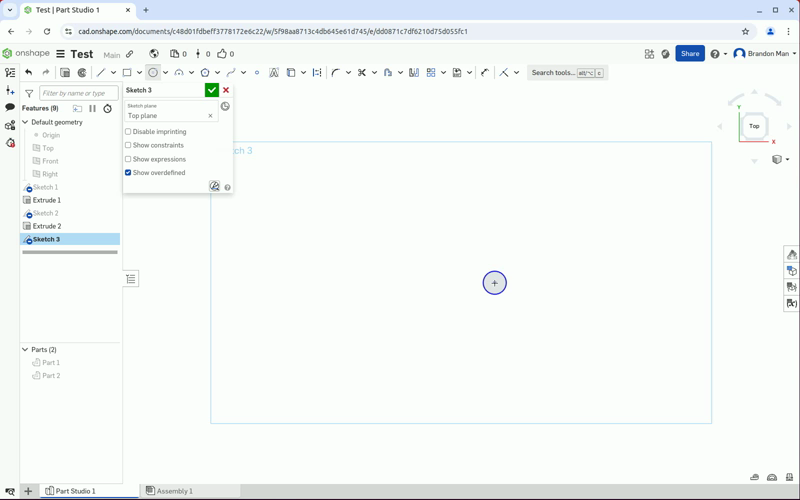
key_up(shift)
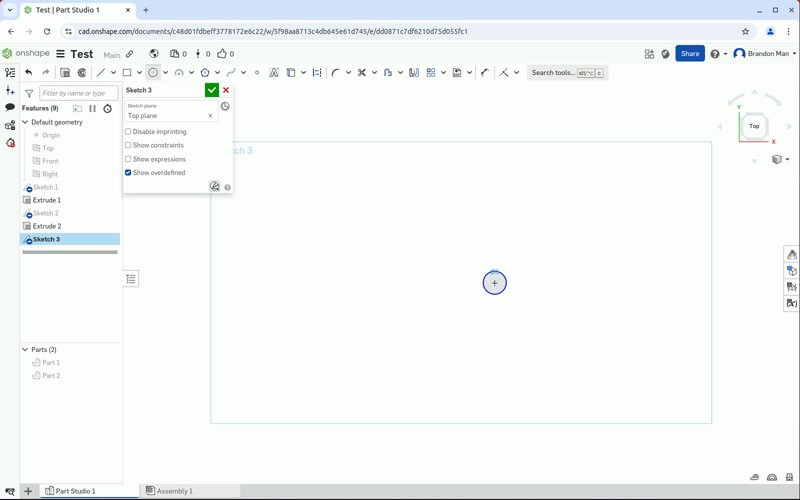
mouse_move(498, 282)
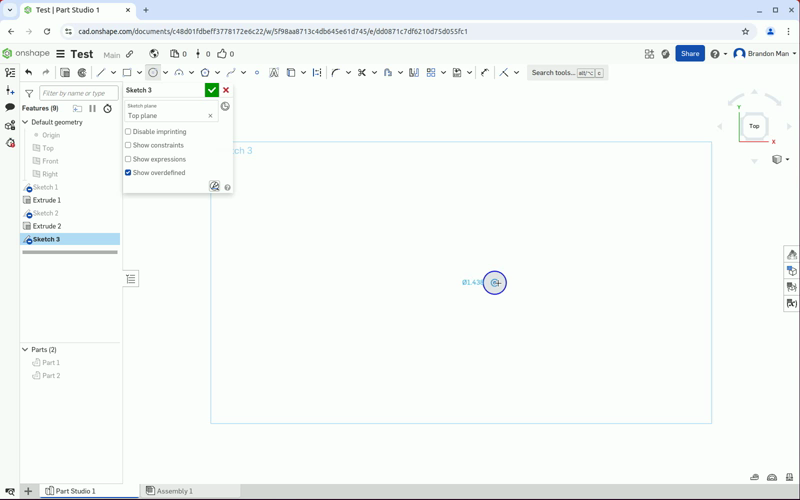
scroll(6)
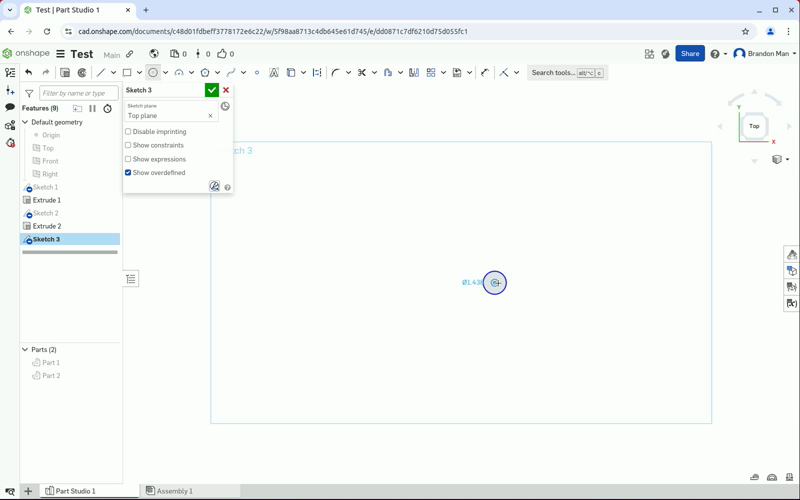
scroll(6)
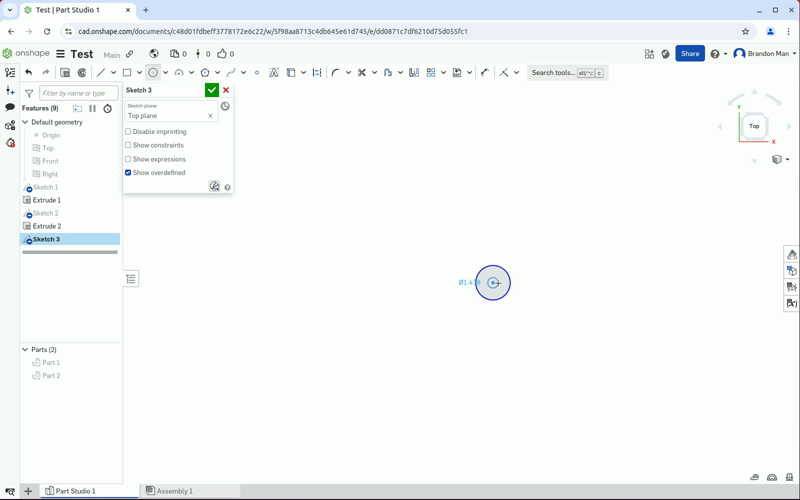
scroll(6)
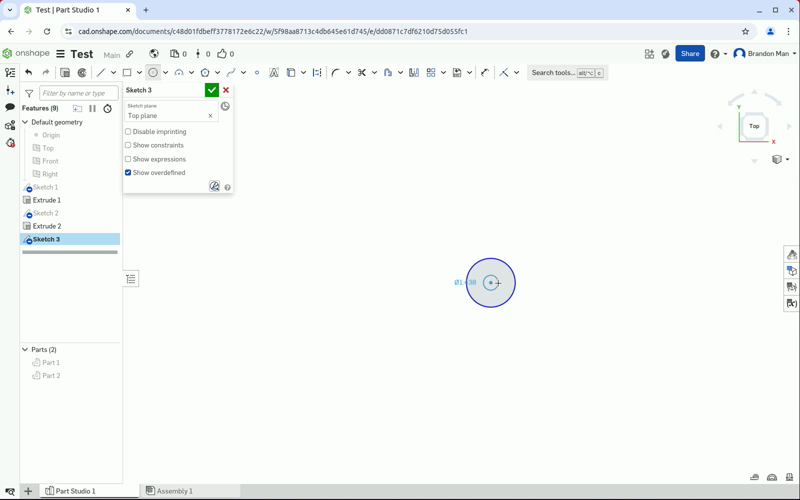
scroll(6)
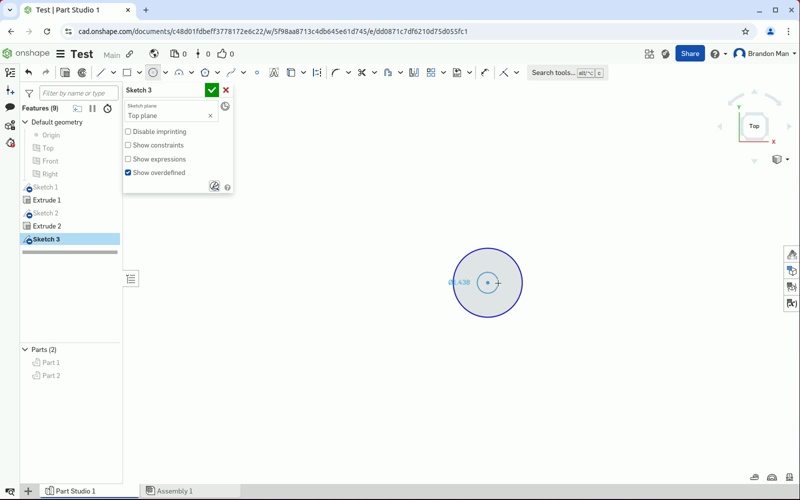
scroll(6)
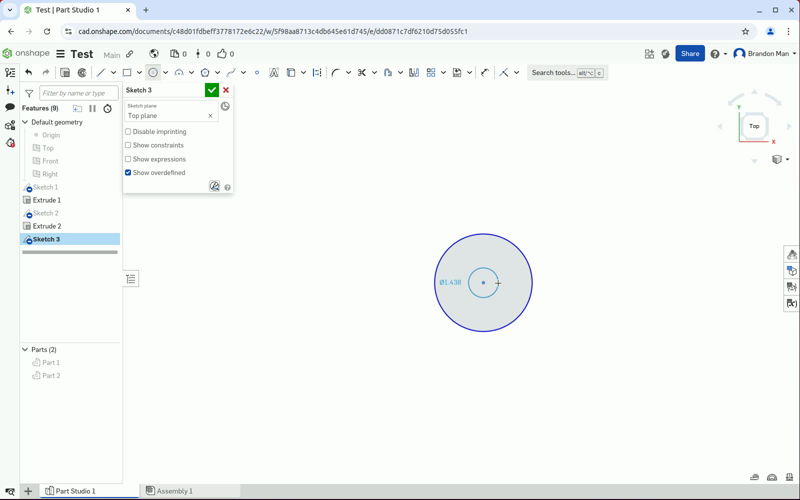
scroll(6)
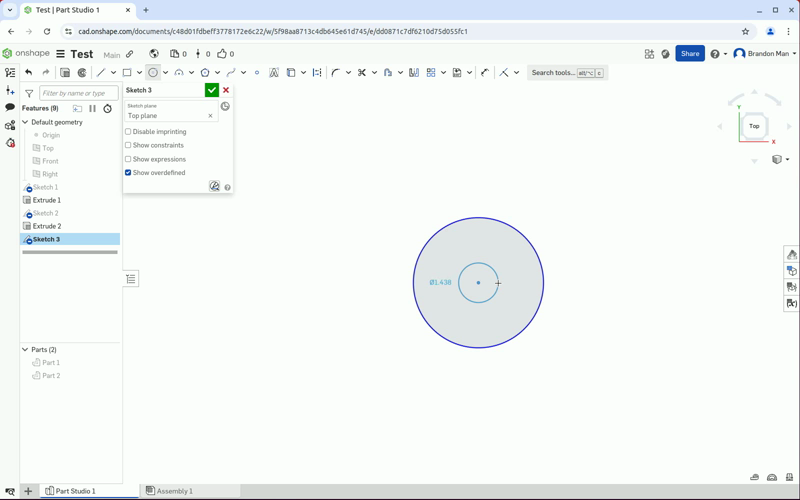
scroll(6)
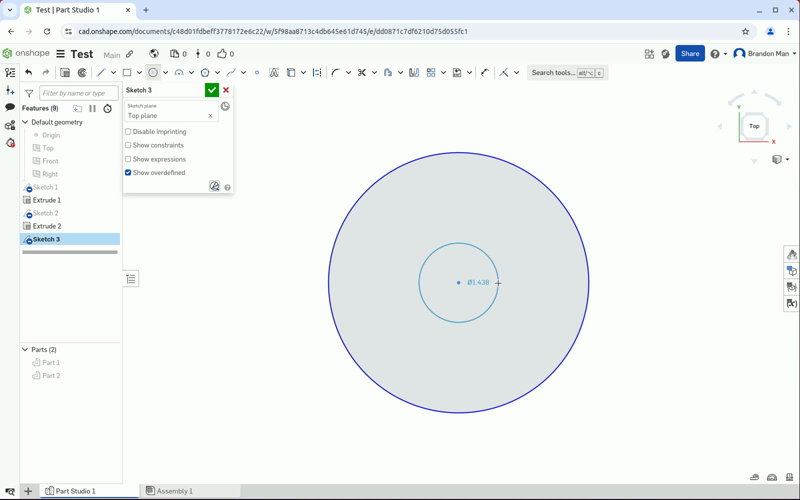
click(498, 282)
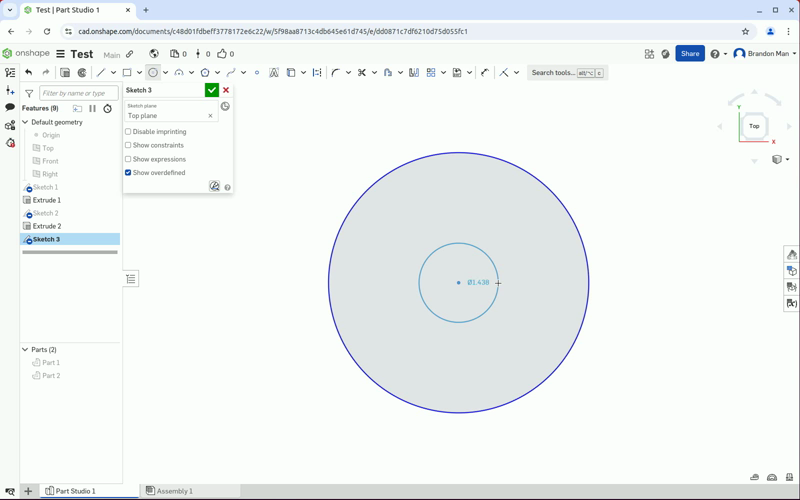
scroll(-6)
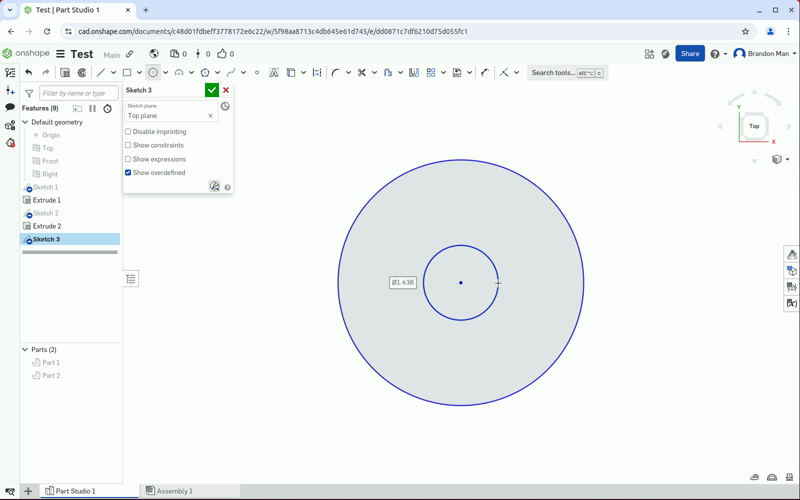
scroll(-6)
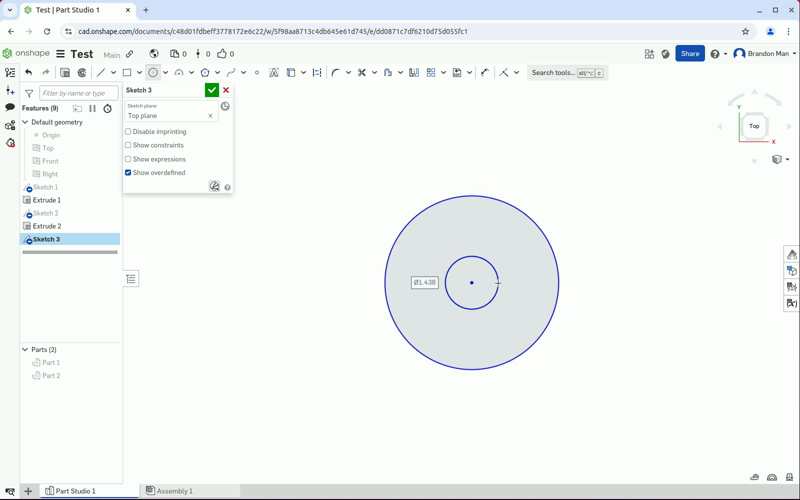
scroll(-6)
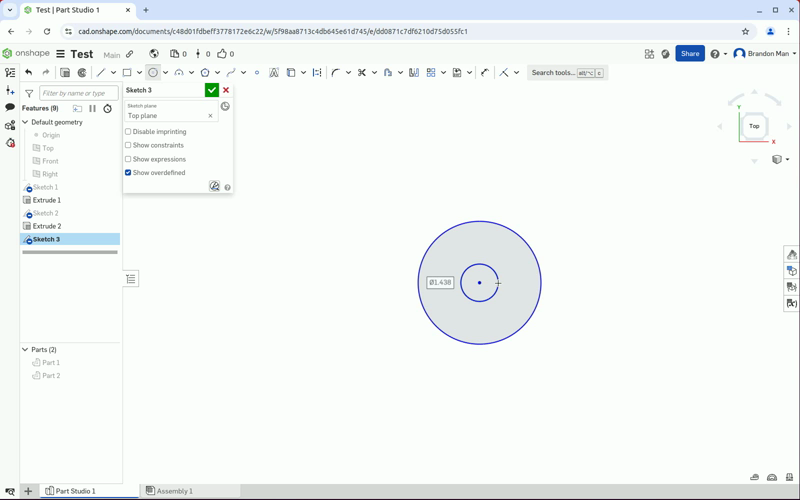
scroll(-6)
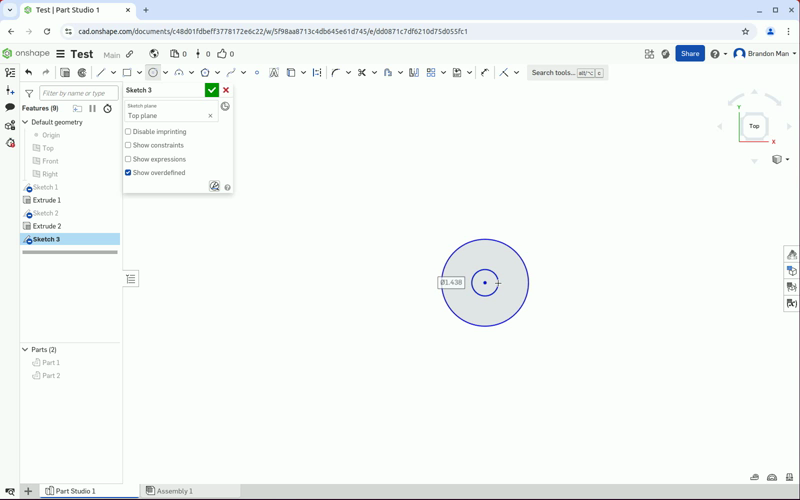
scroll(-6)
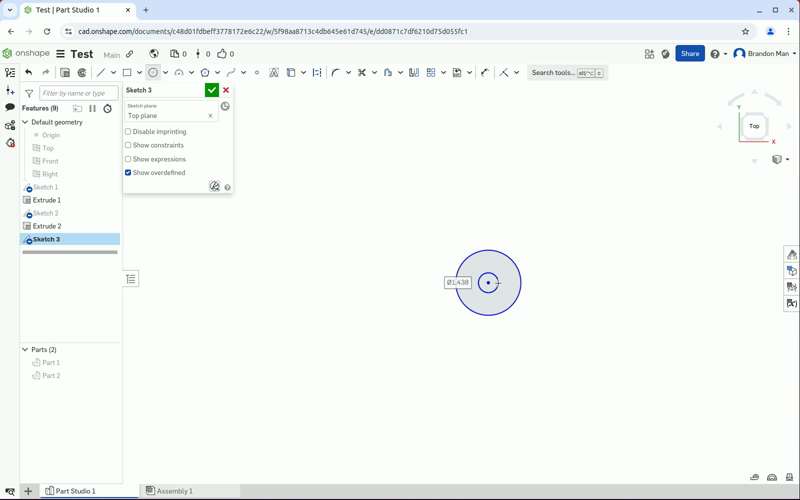
scroll(-6)
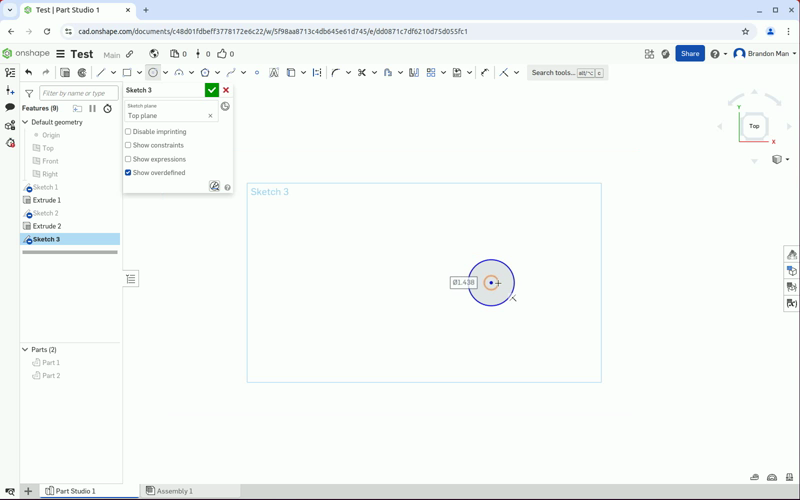
scroll(-6)
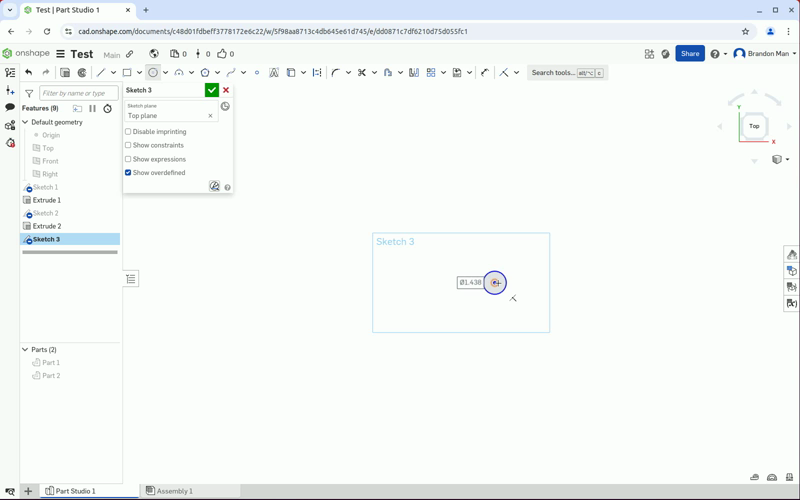
key(esc)
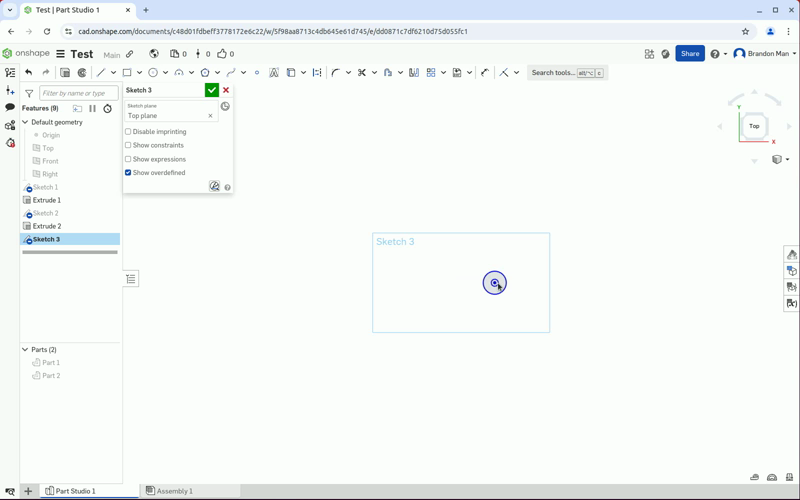
mouse_move(486, 279)
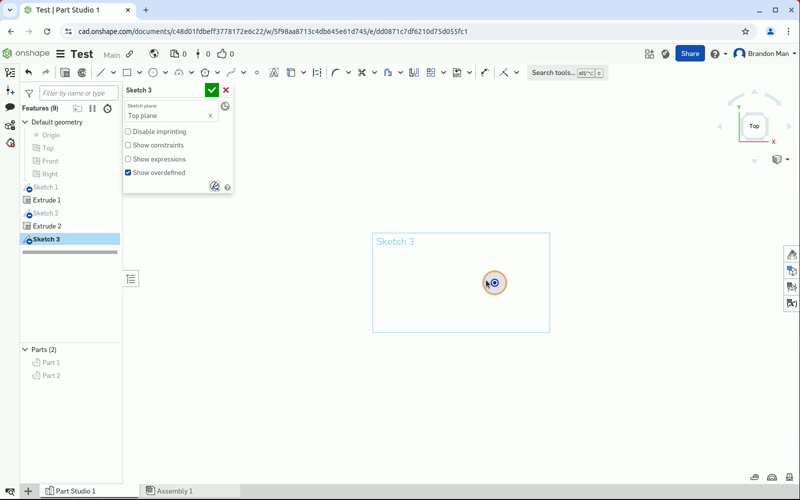
scroll(6)
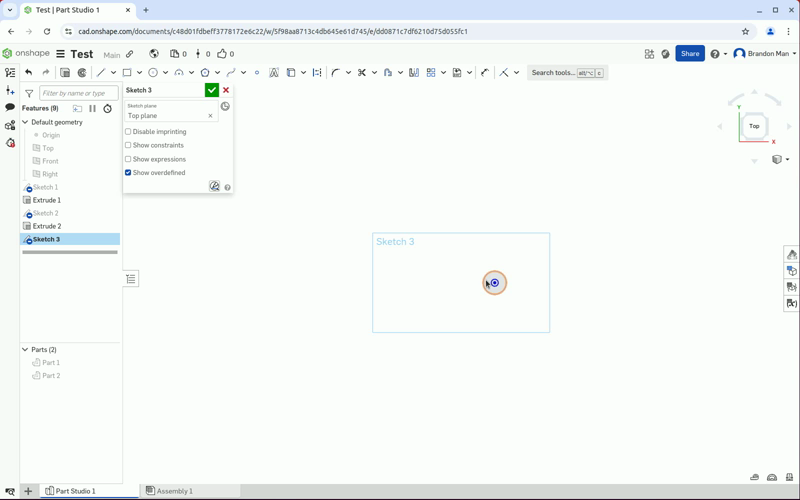
scroll(6)
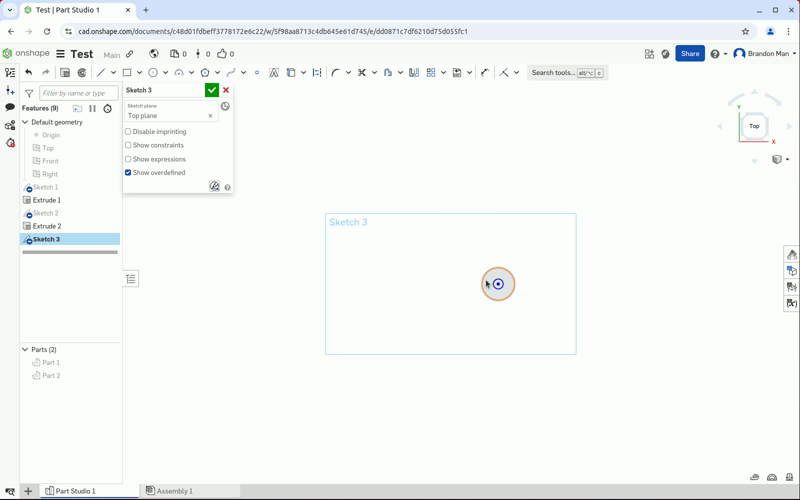
scroll(6)
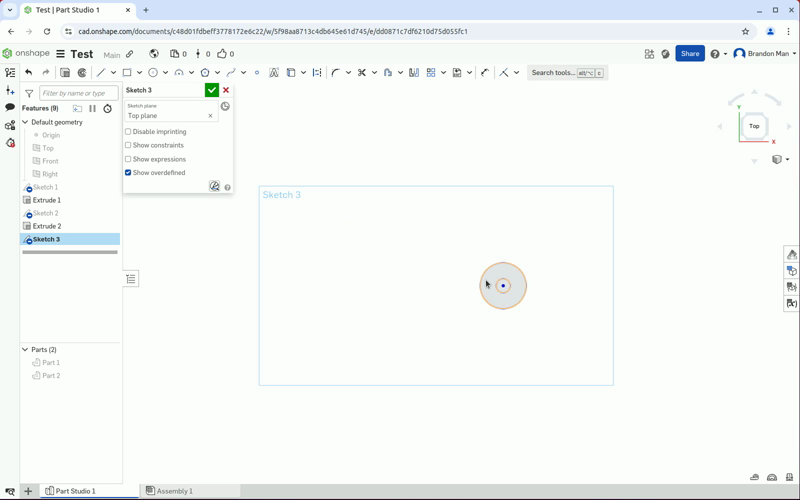
scroll(6)
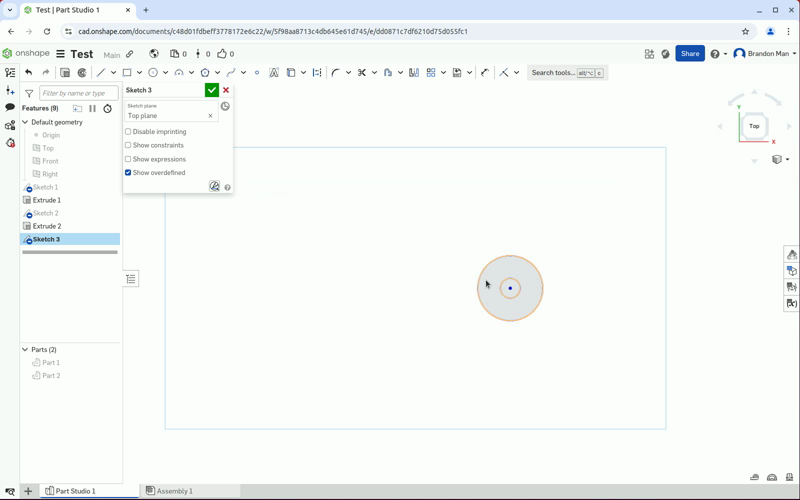
scroll(6)
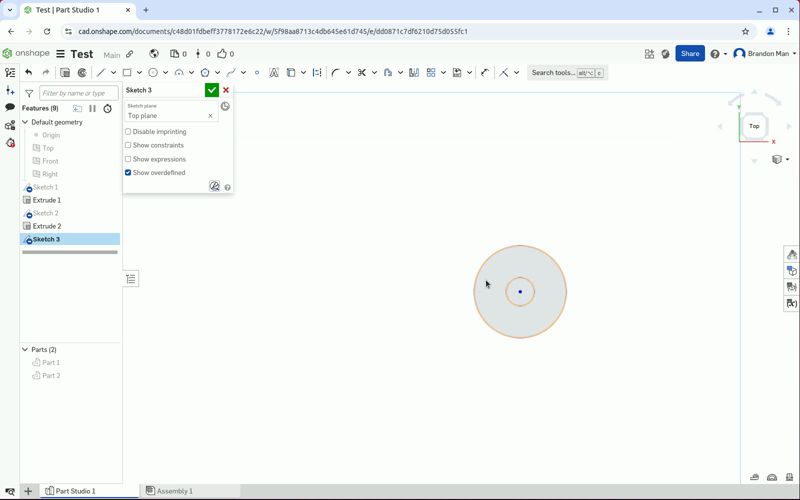
scroll(6)
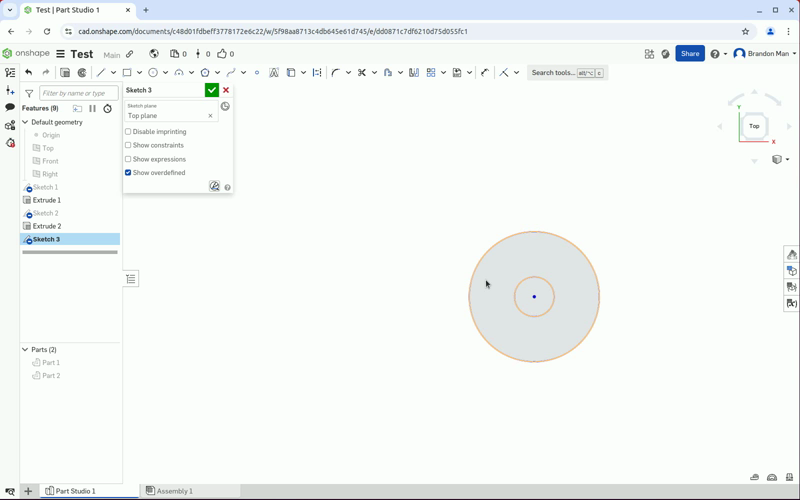
scroll(6)
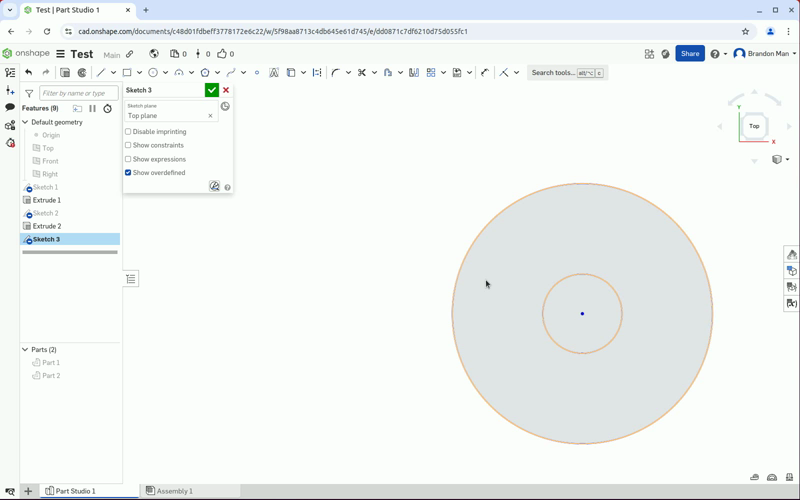
click(486, 279)
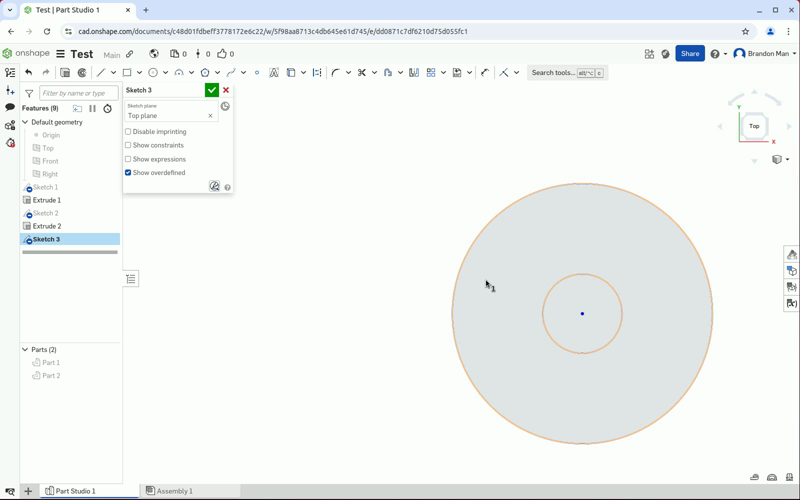
scroll(-6)
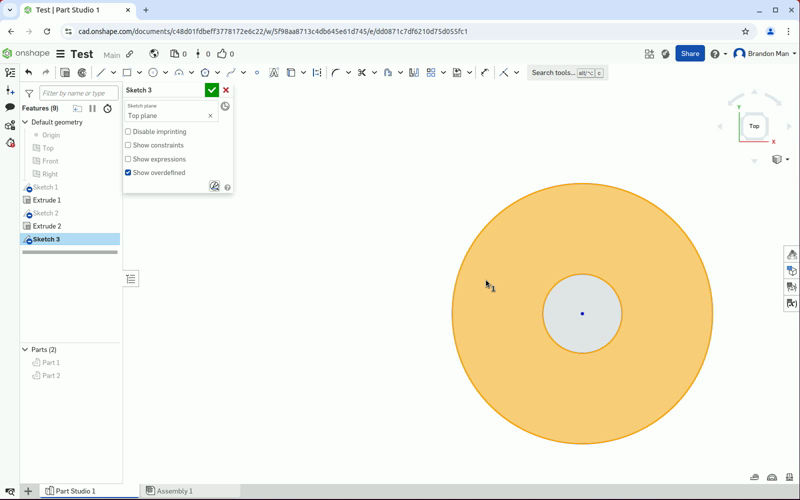
scroll(-6)
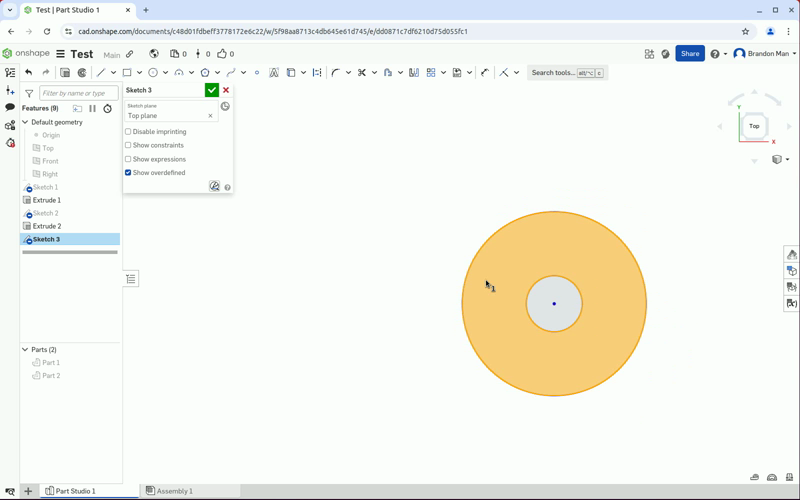
scroll(-6)
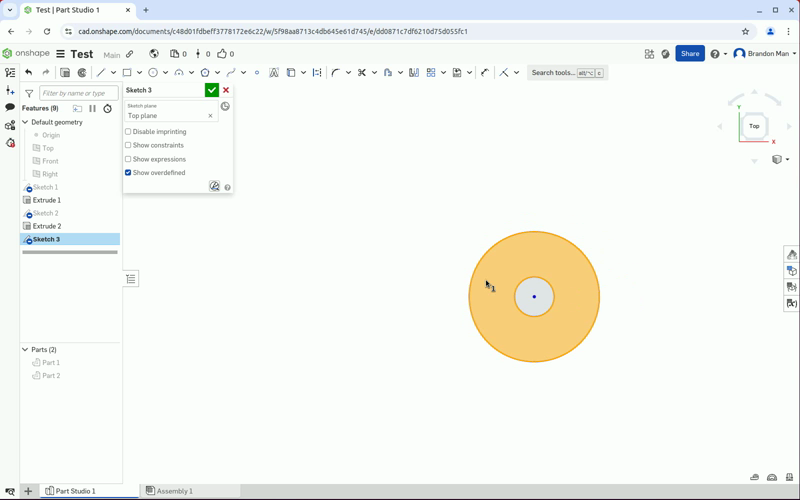
scroll(-6)
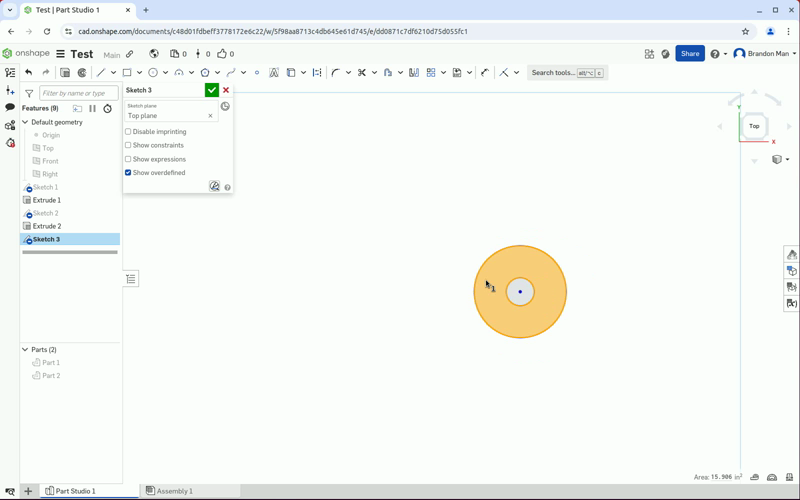
scroll(-6)
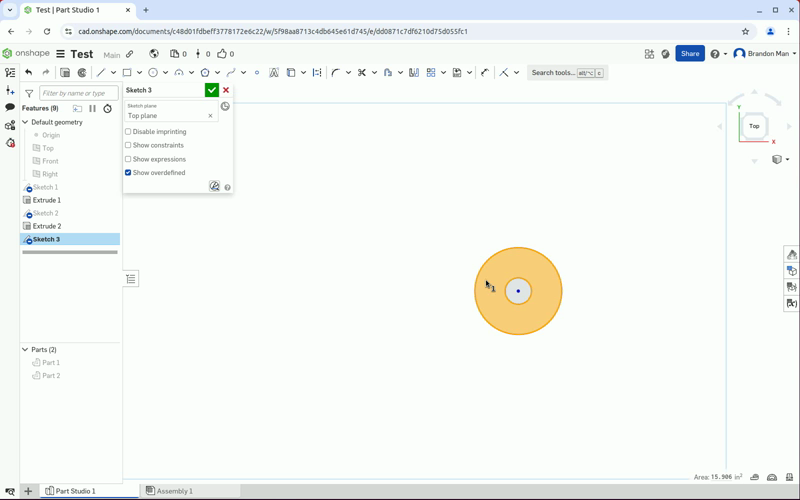
scroll(-6)
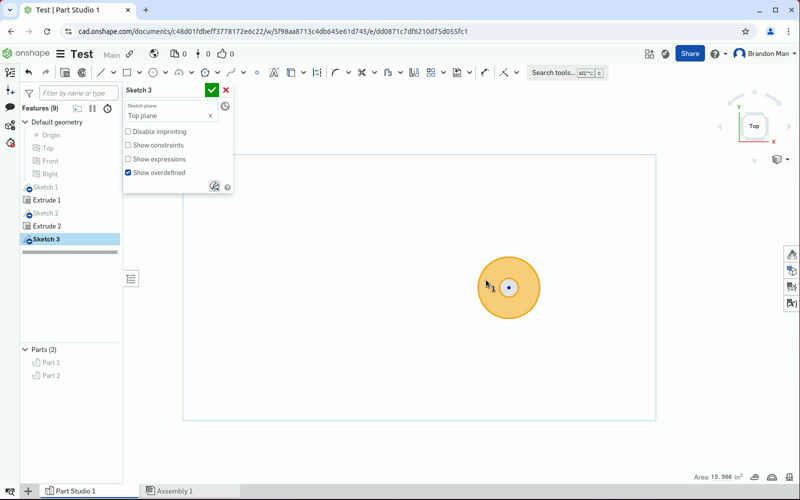
scroll(-6)
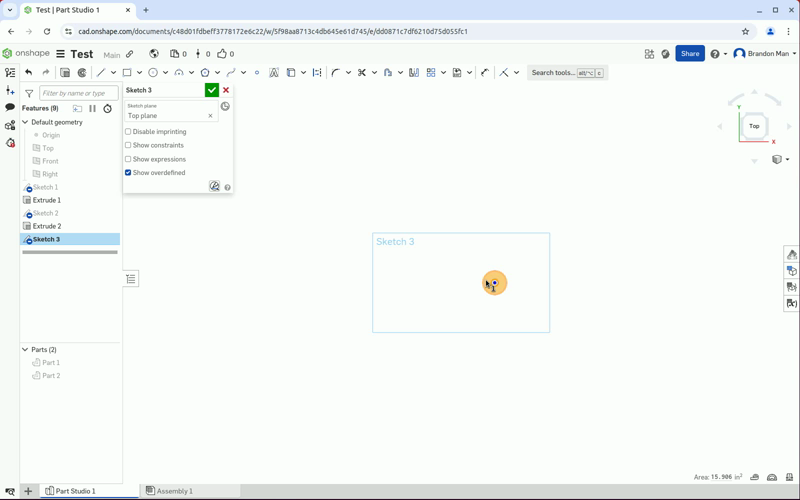
mouse_move(73, 352)
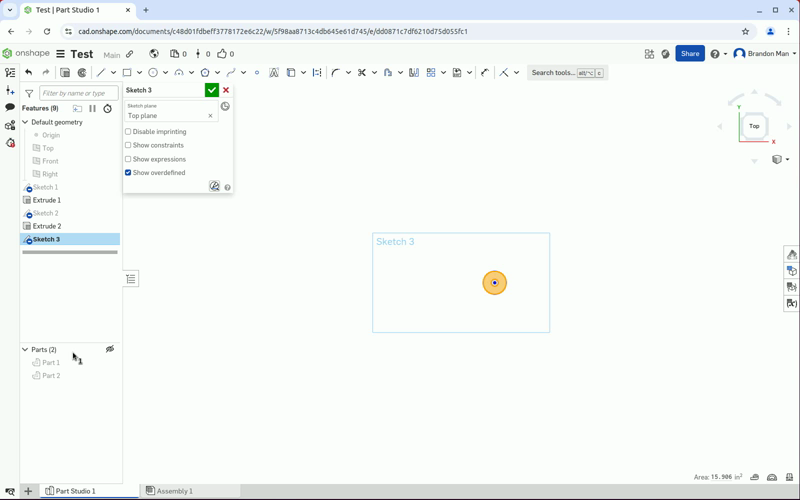
key(shift+y)
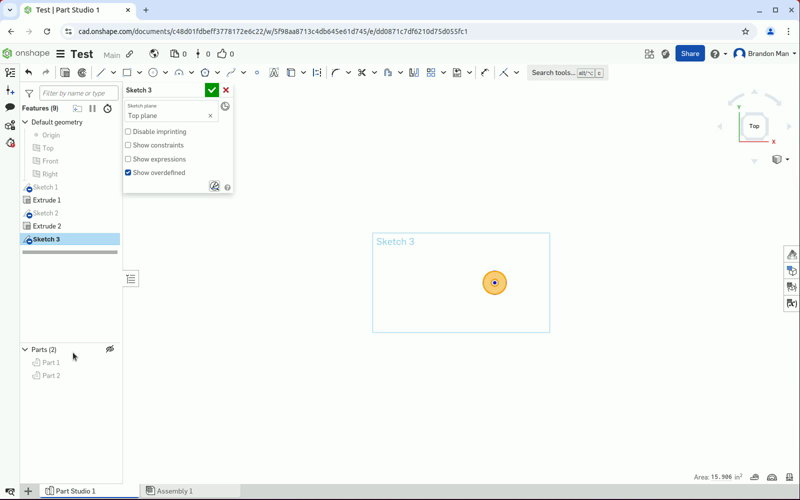
key(shift+e)
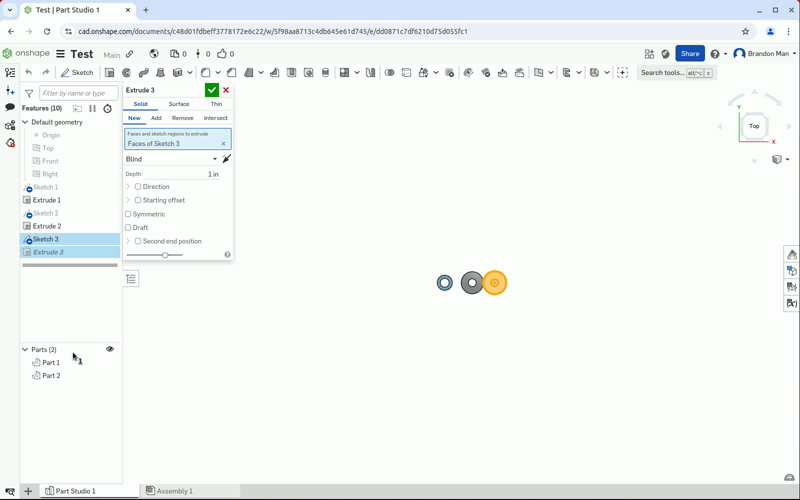
mouse_move(143, 106)
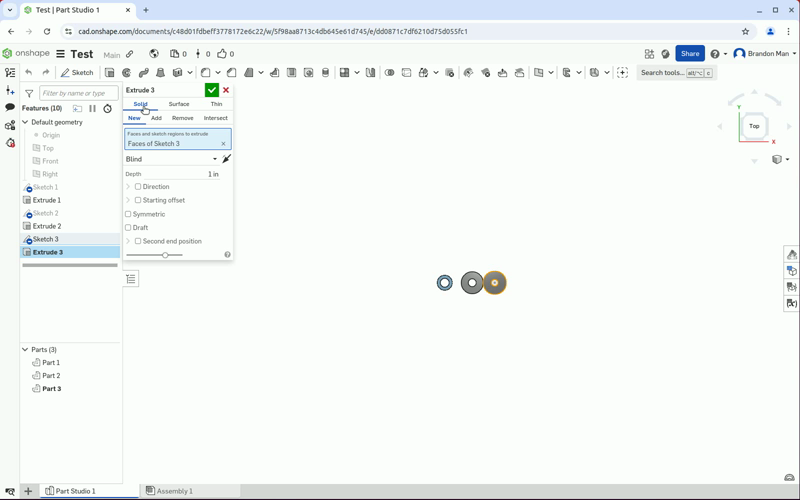
click(143, 106)
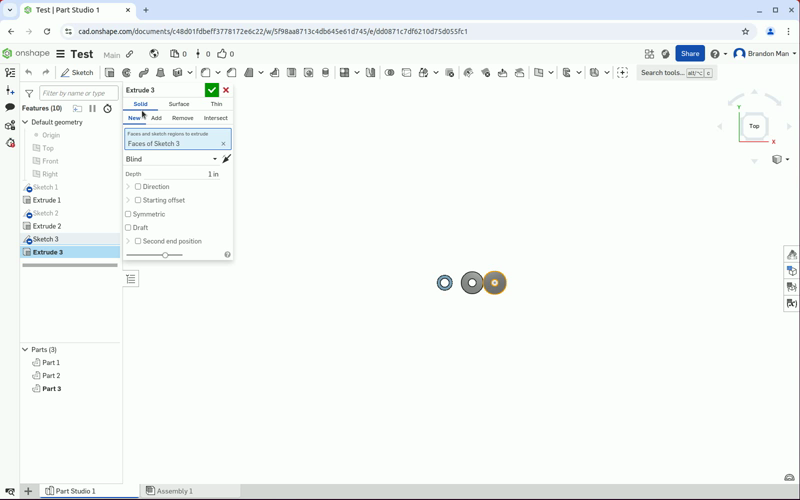
mouse_move(137, 120)
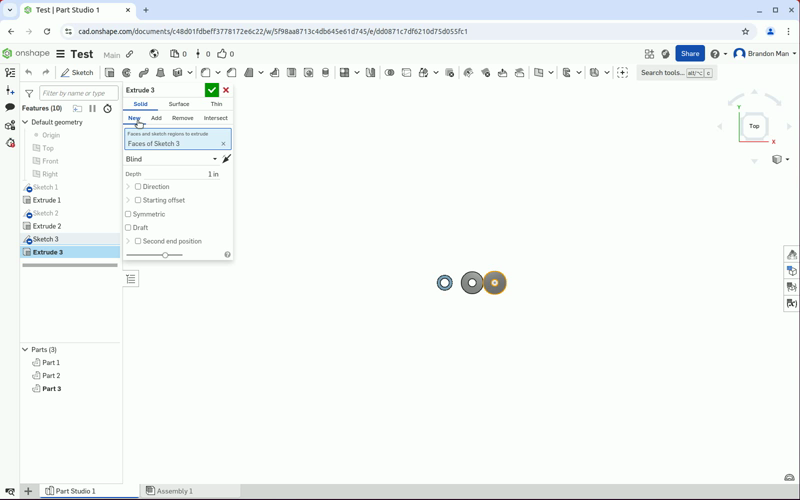
click(137, 120)
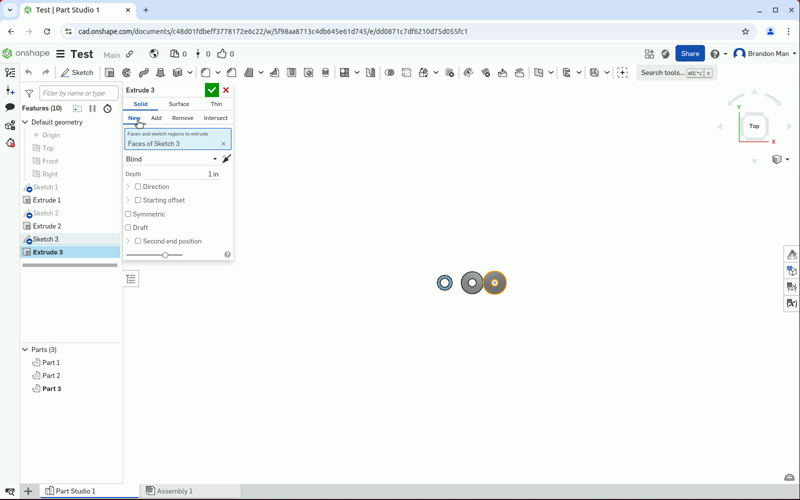
key(tab, 4)
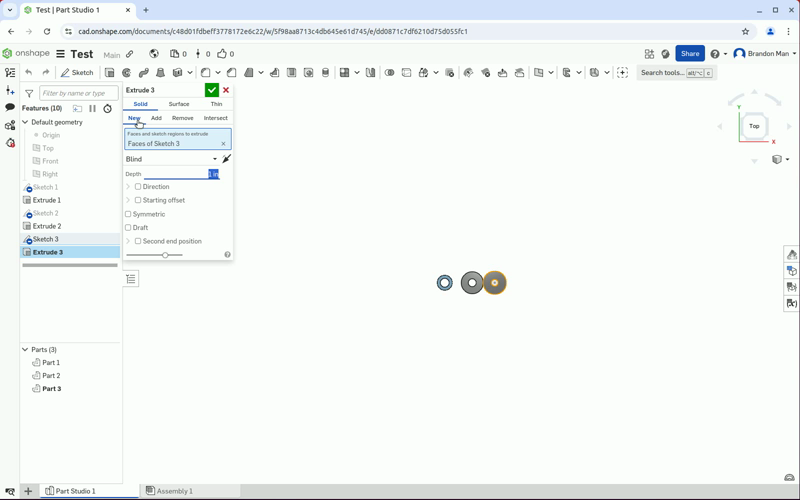
text(0.241)
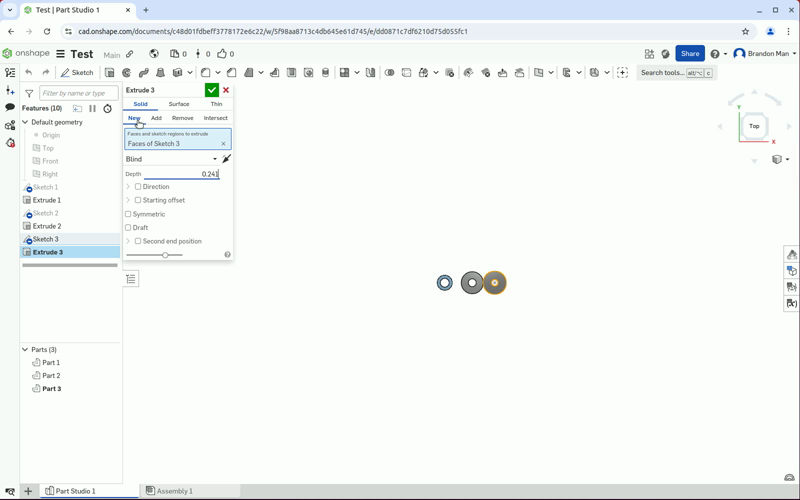
key(enter)
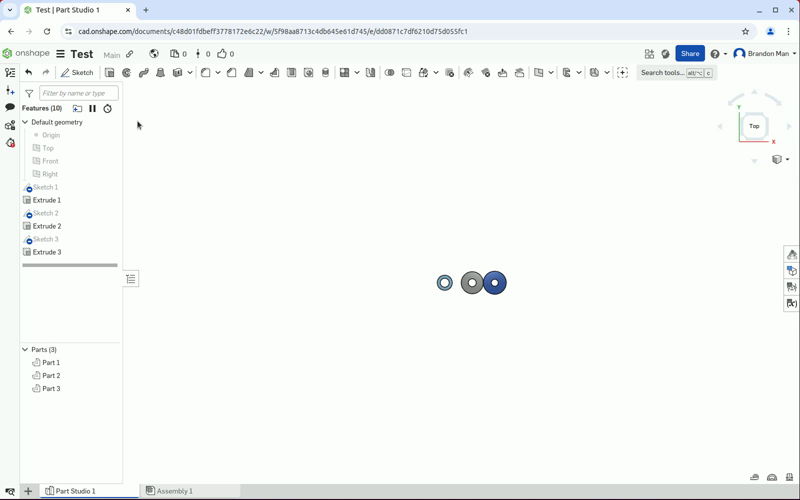
key(shift+h)
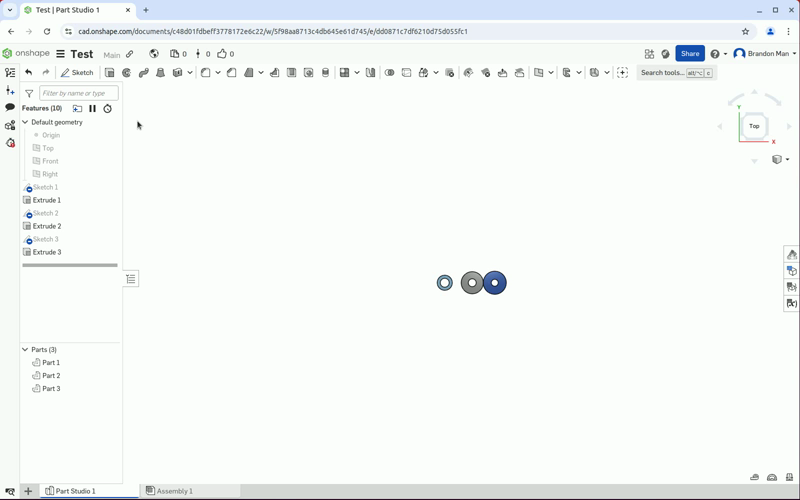
key(shift+h)
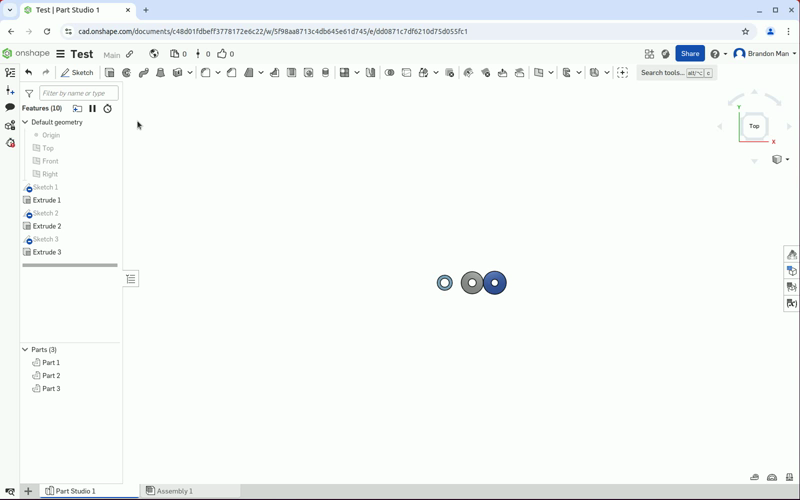
mouse_move(73, 189)
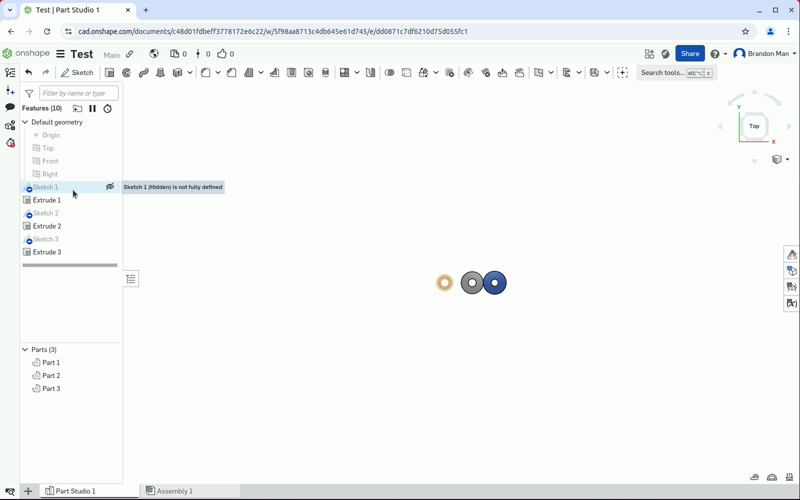
click(73, 189)
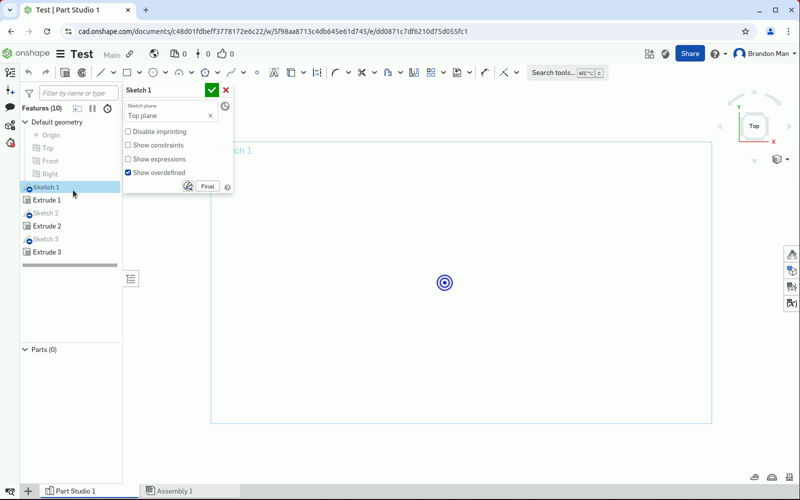
mouse_move(229, 92)
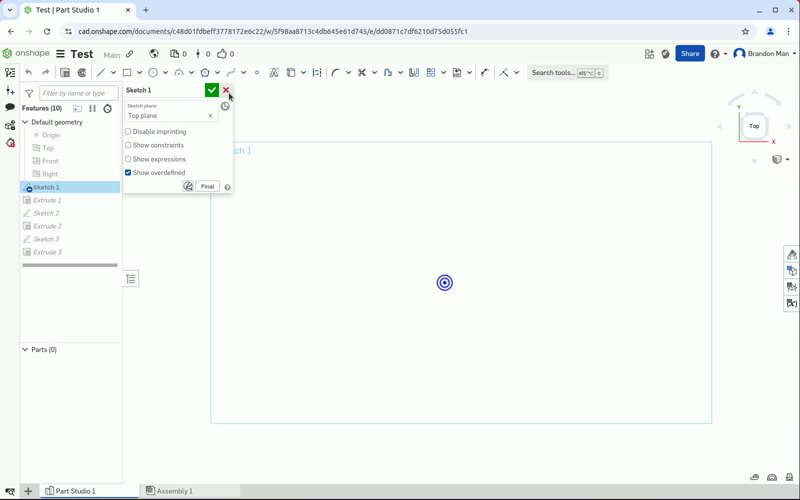
click(229, 92)
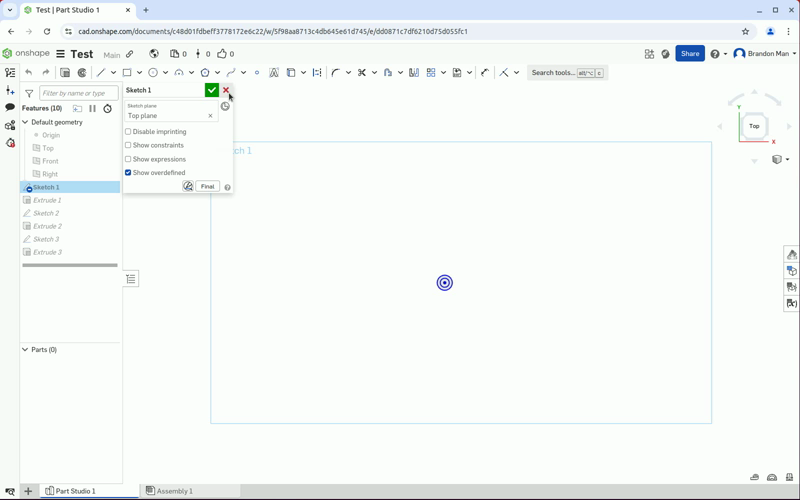
key(shift+s)
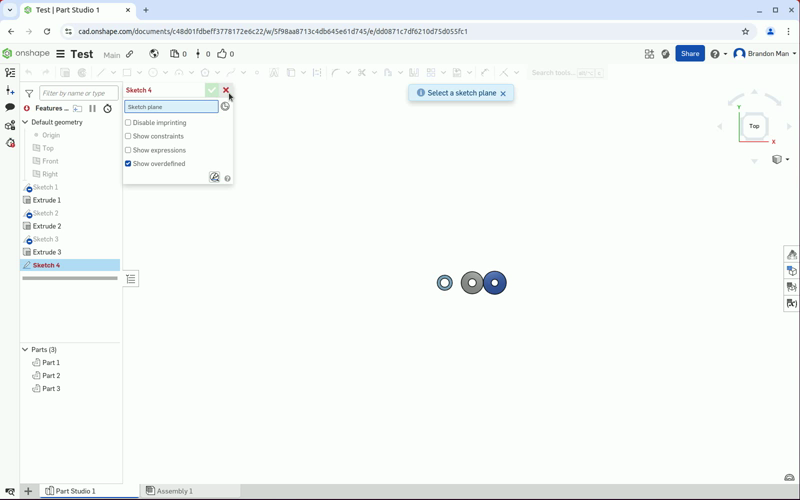
mouse_move(73, 150)
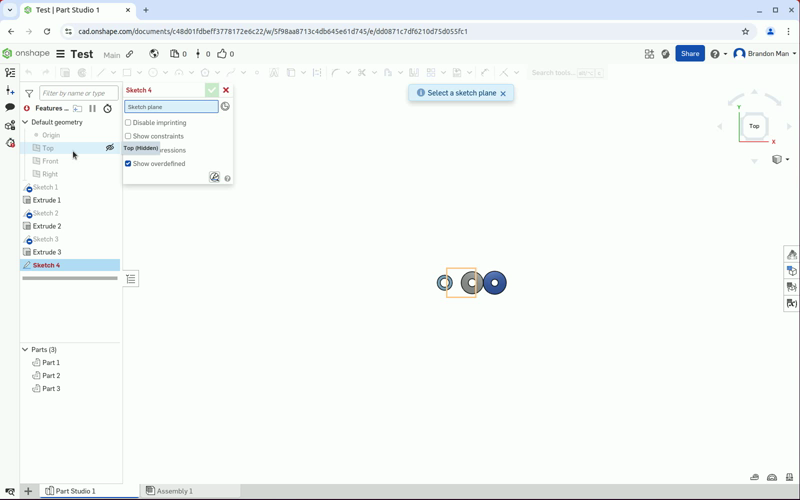
click(73, 150)
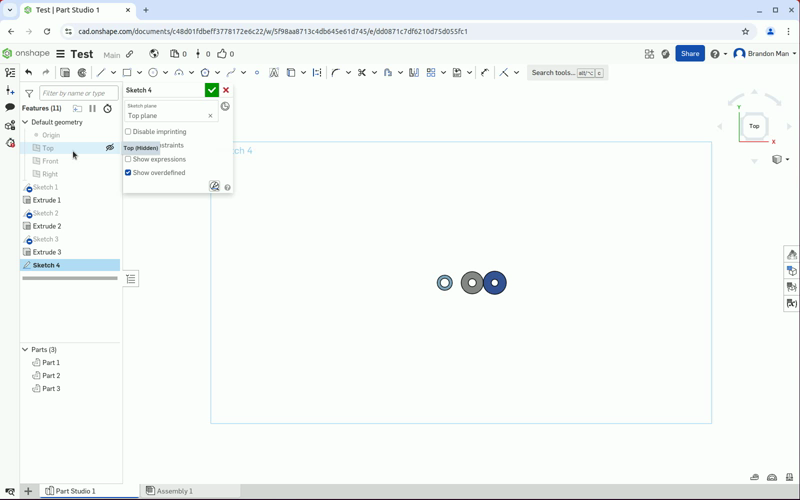
mouse_move(73, 352)
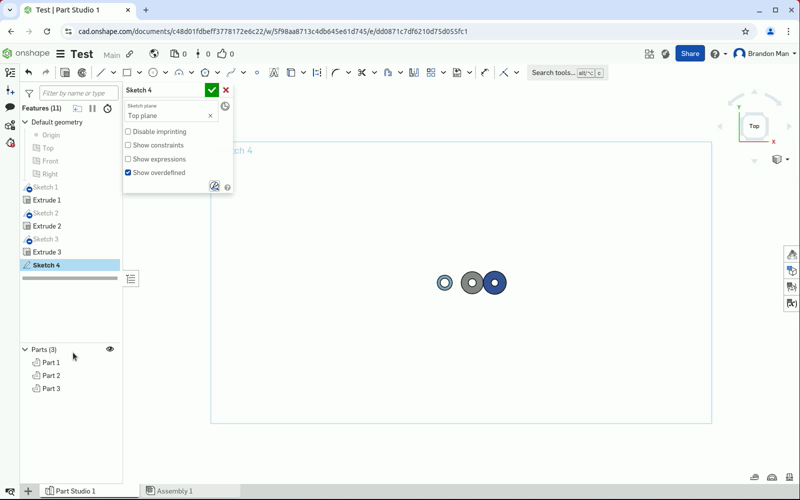
key(y)
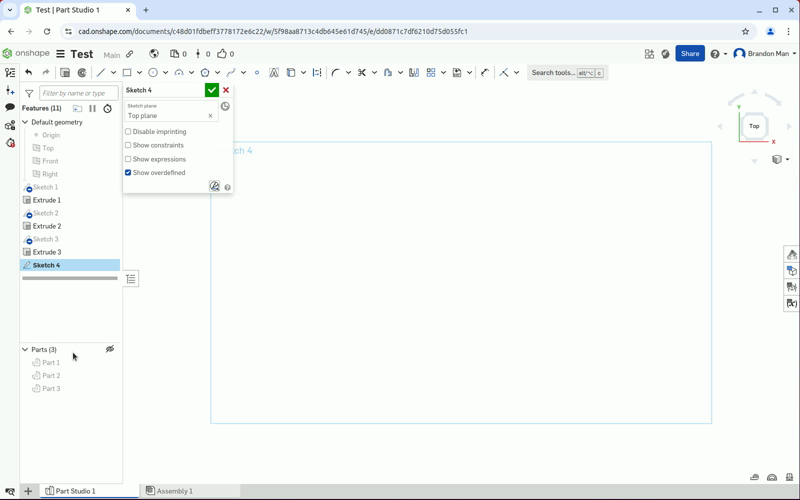
key(c)
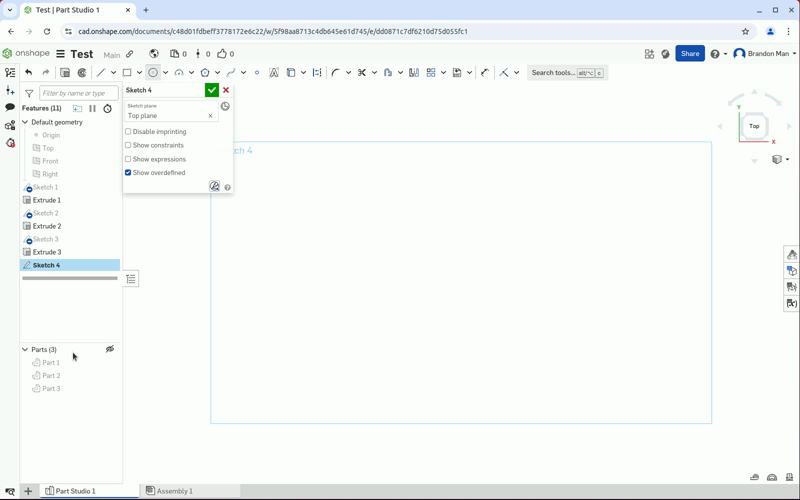
key_down(shift)
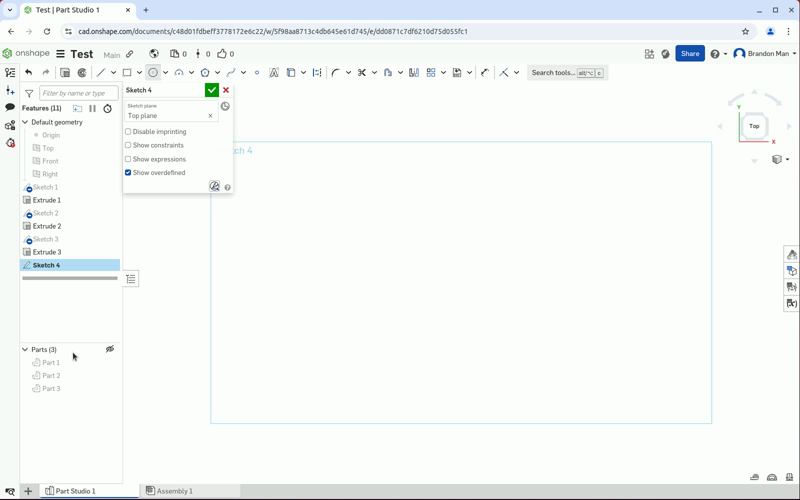
mouse_move(523, 282)
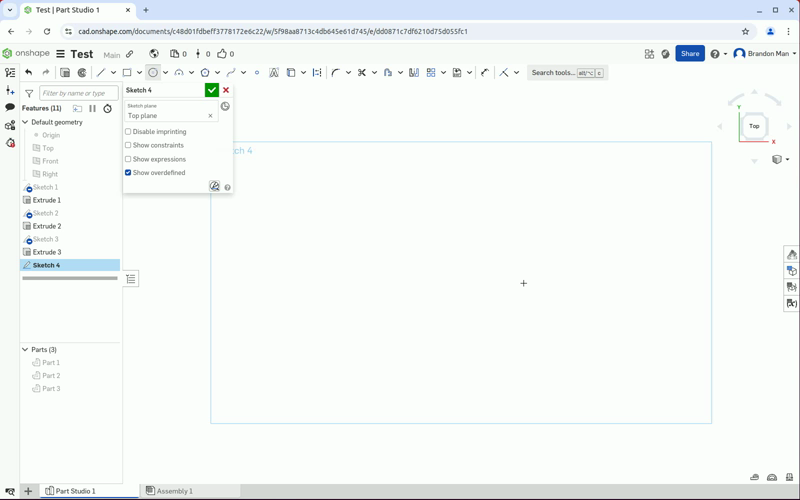
click(523, 282)
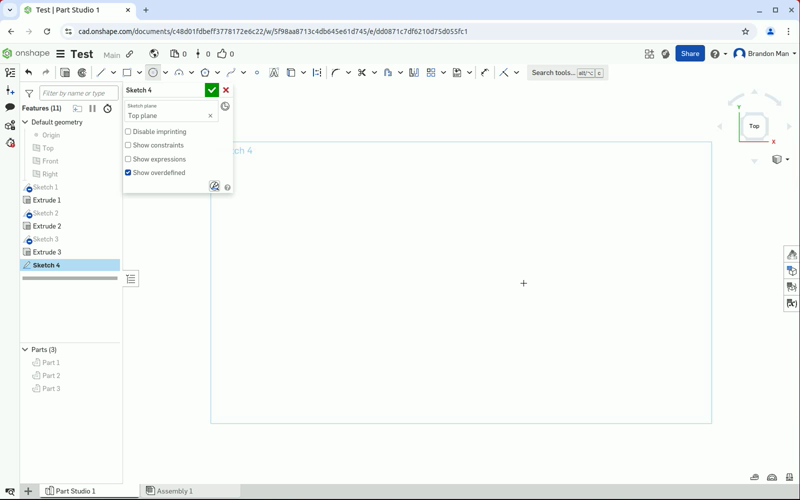
key_up(shift)
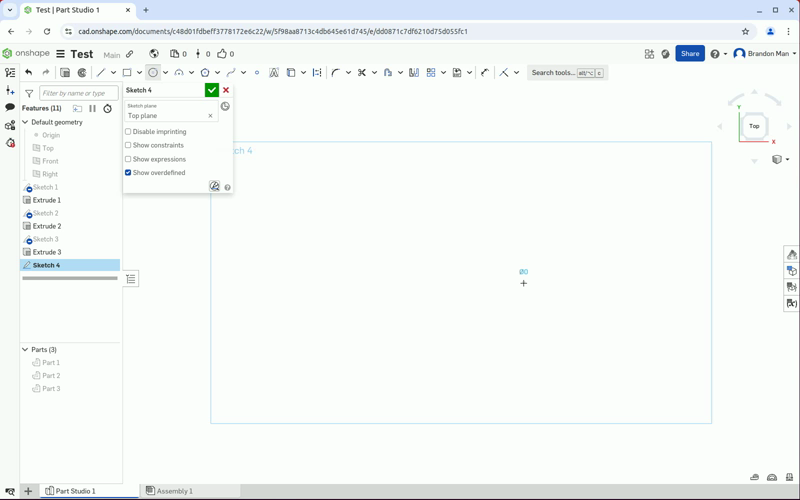
mouse_move(537, 282)
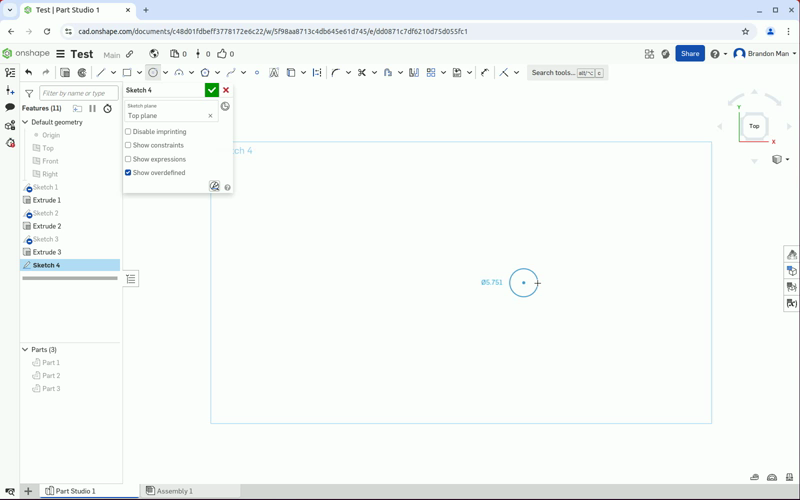
click(537, 282)
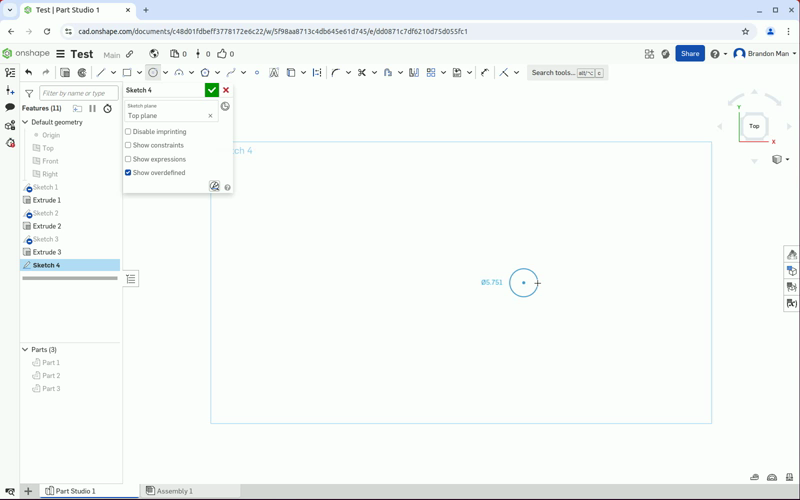
key(esc)
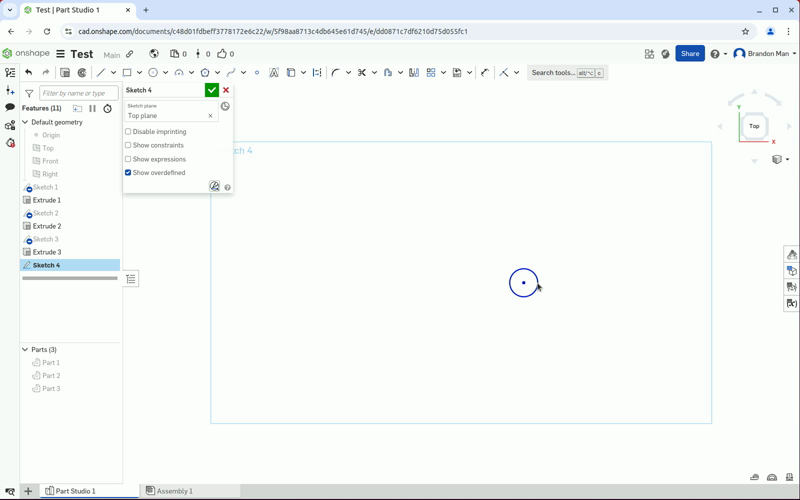
key(c)
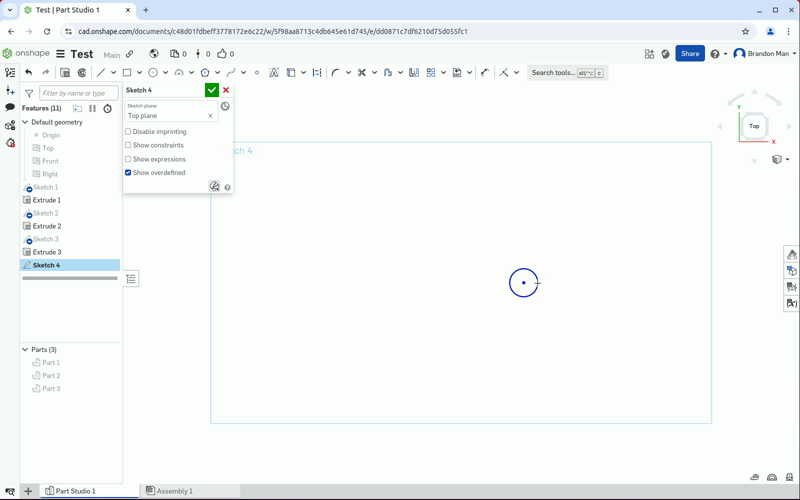
key_down(shift)
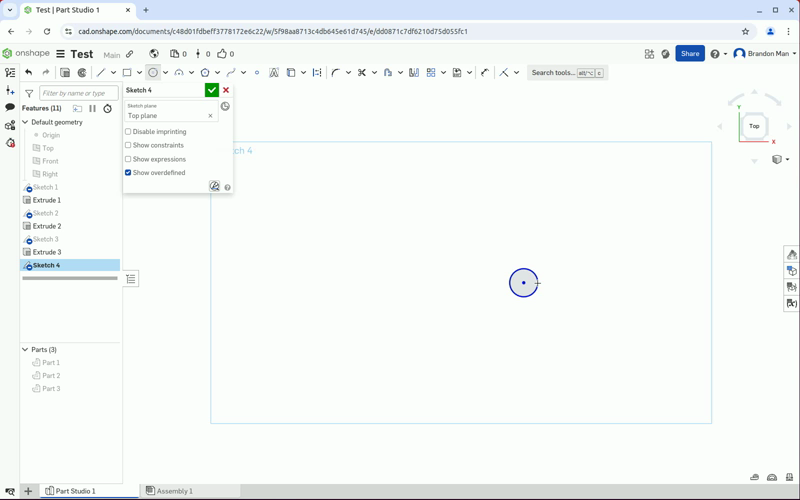
mouse_move(523, 282)
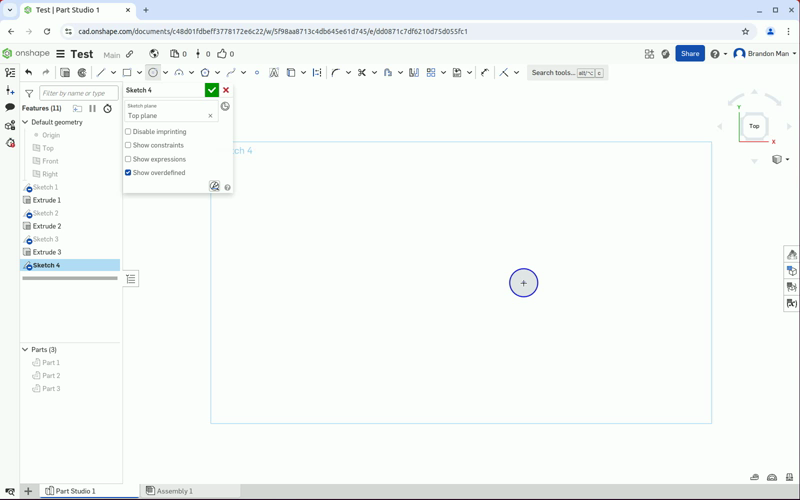
click(523, 282)
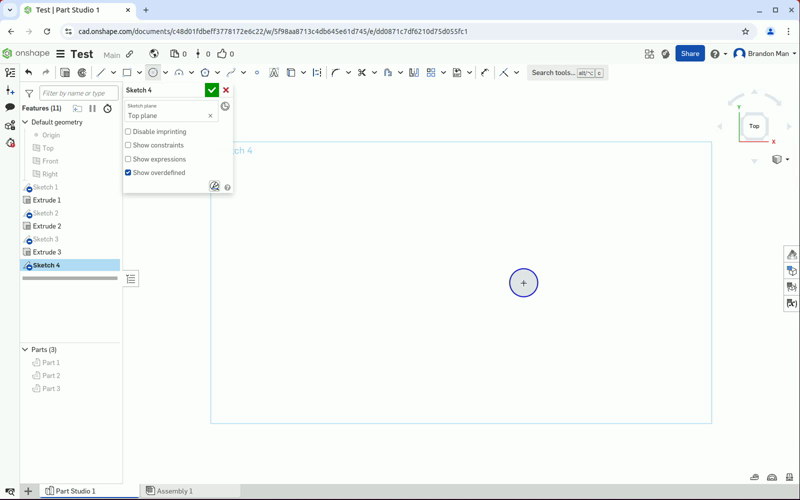
key_up(shift)
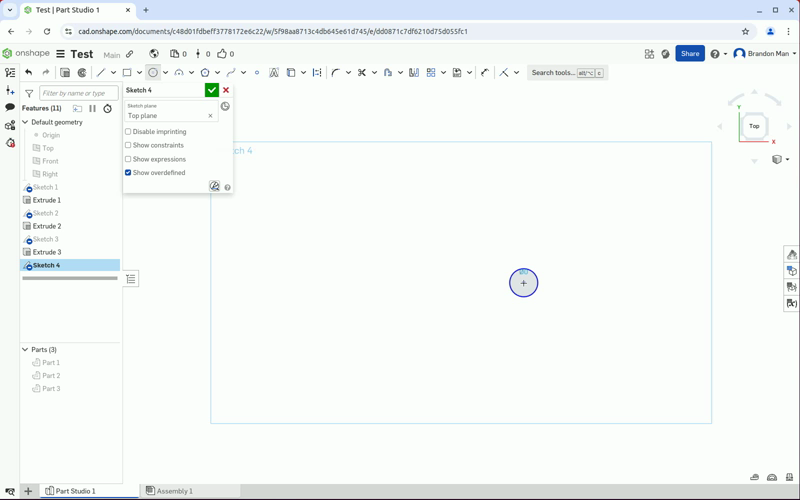
mouse_move(527, 282)
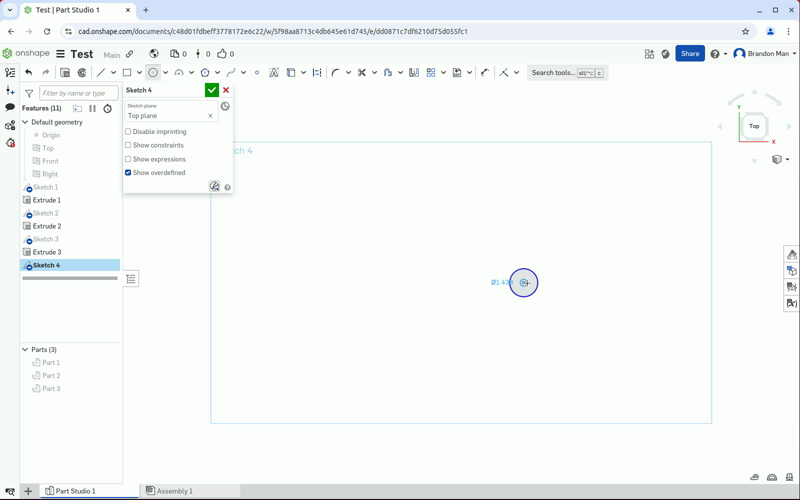
scroll(6)
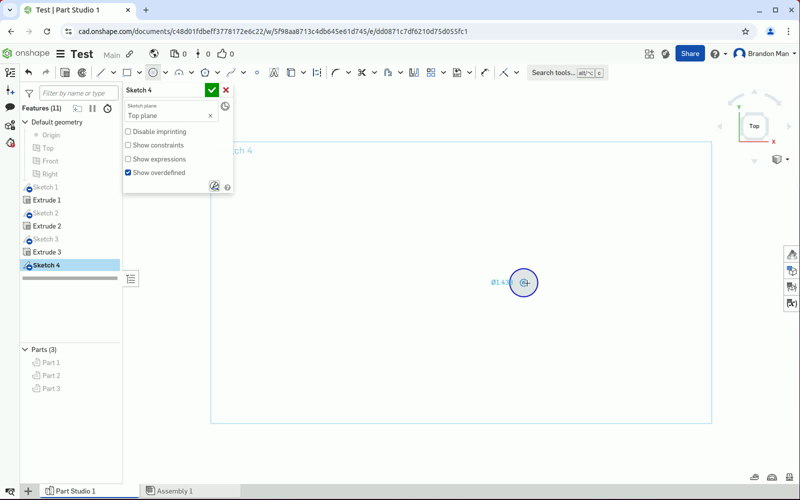
scroll(6)
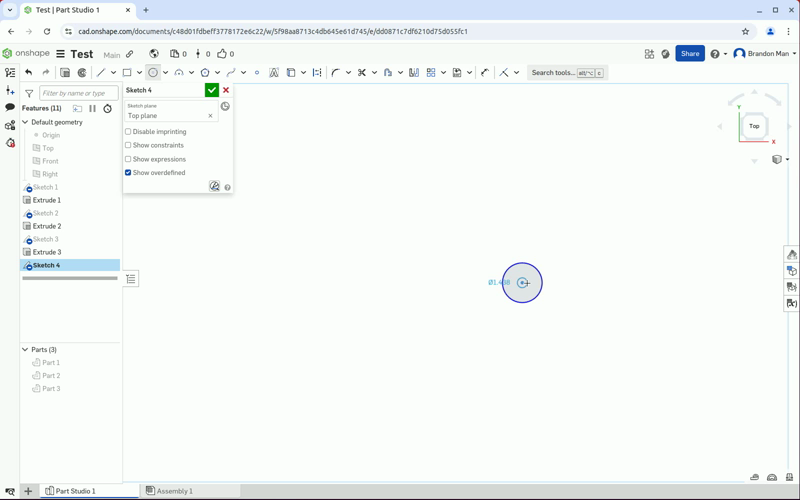
scroll(6)
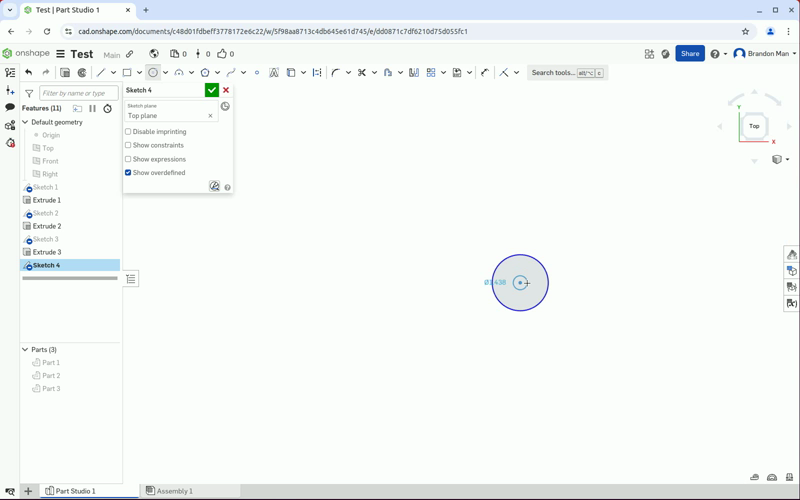
scroll(6)
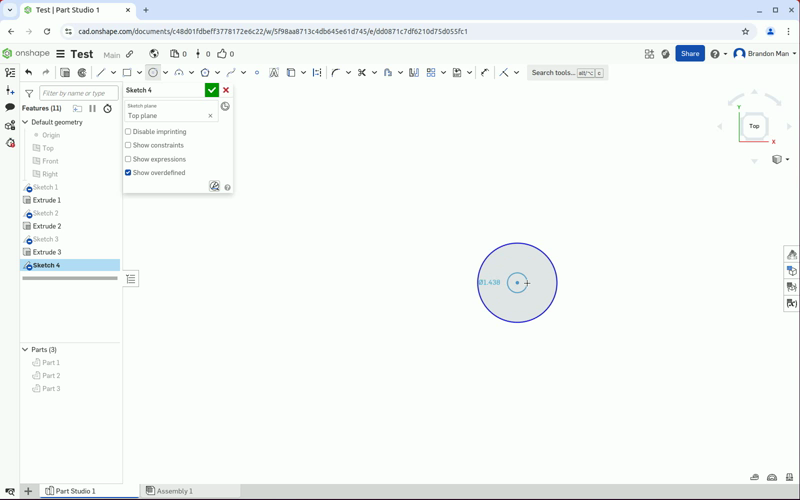
scroll(6)
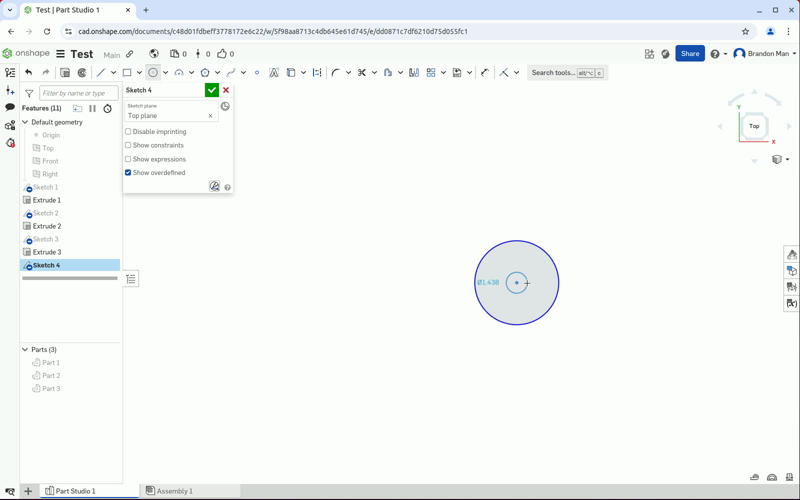
scroll(6)
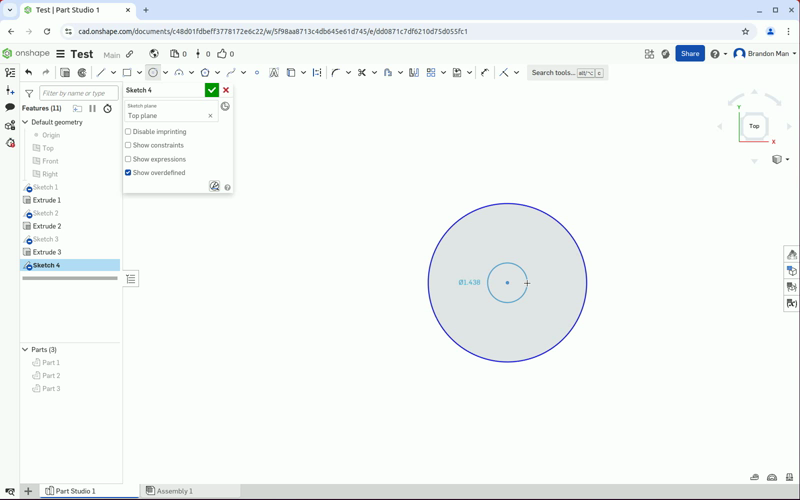
scroll(6)
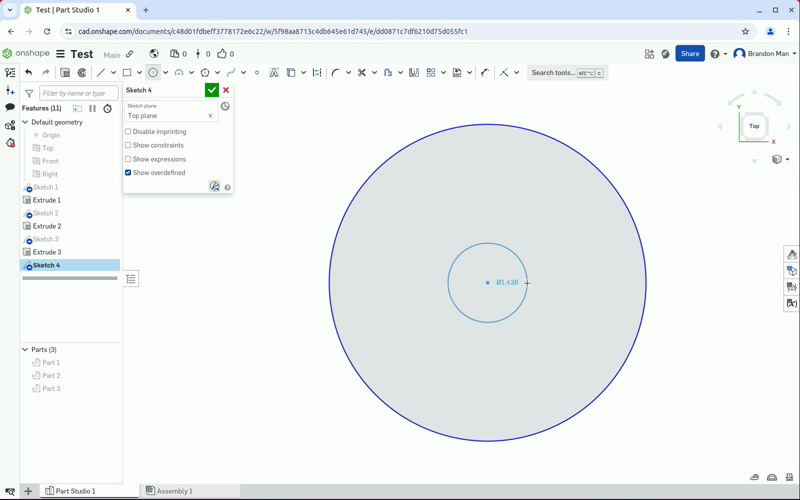
click(527, 282)
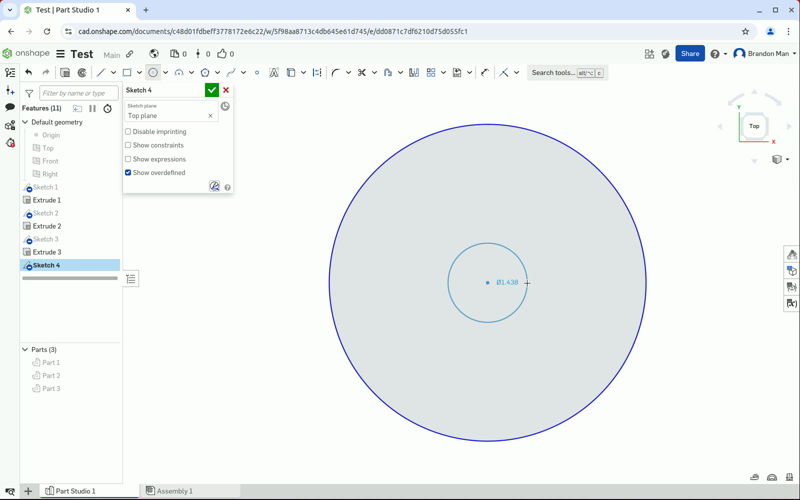
scroll(-6)
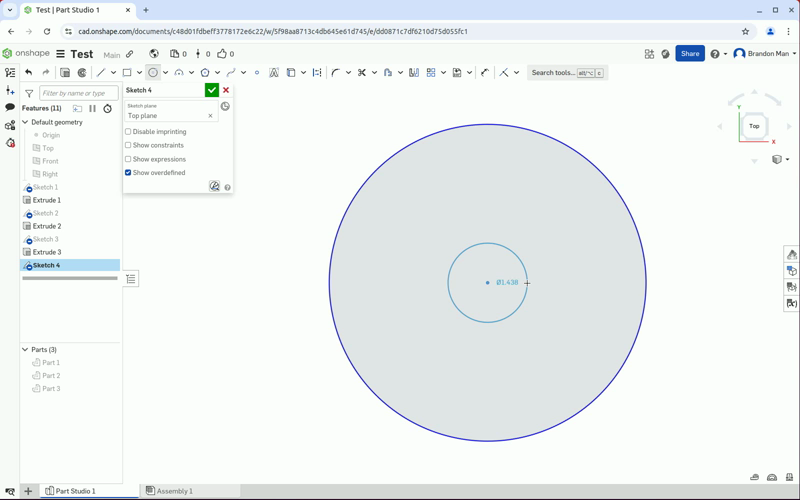
scroll(-6)
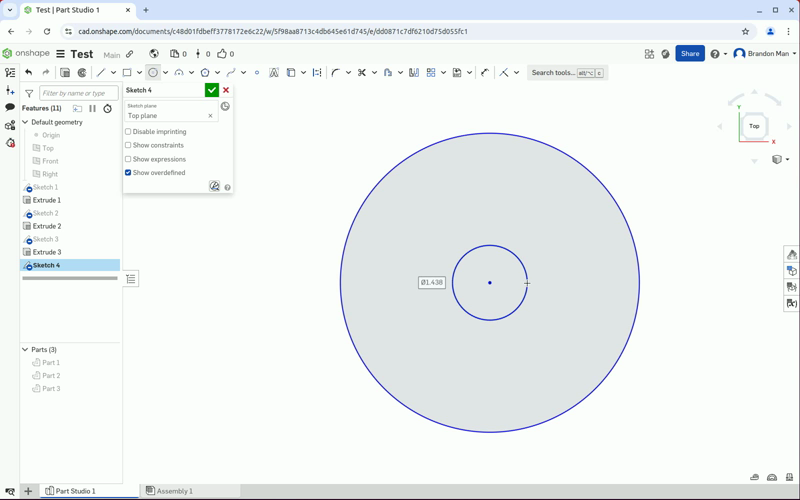
scroll(-6)
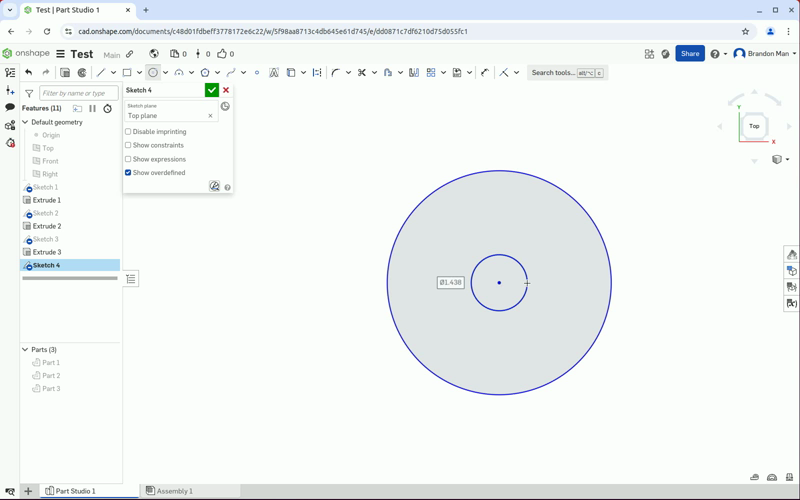
scroll(-6)
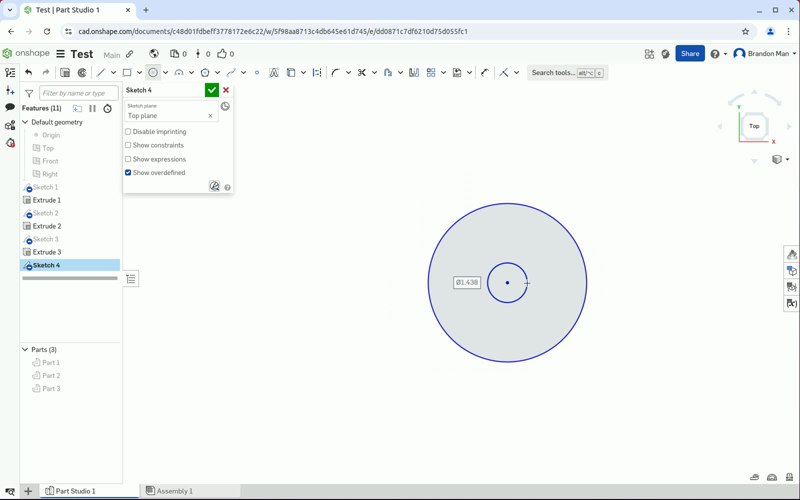
scroll(-6)
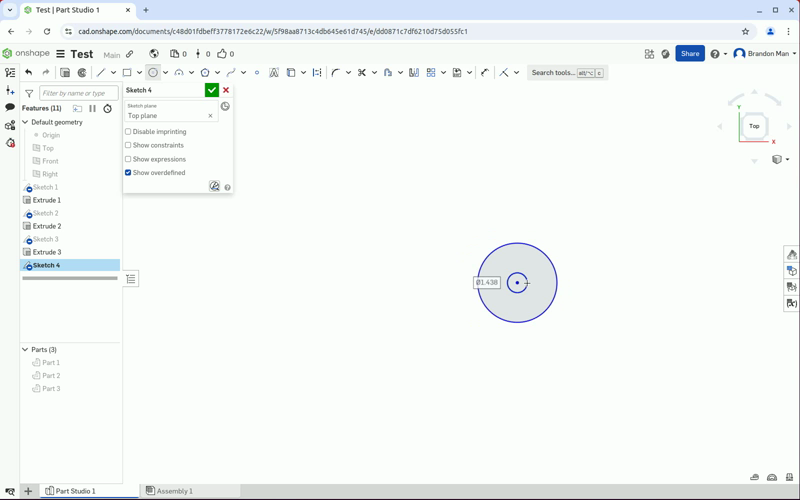
scroll(-6)
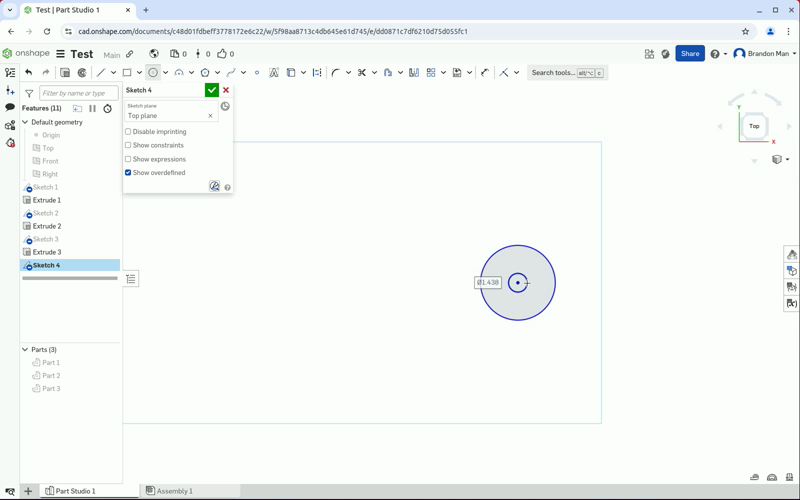
scroll(-6)
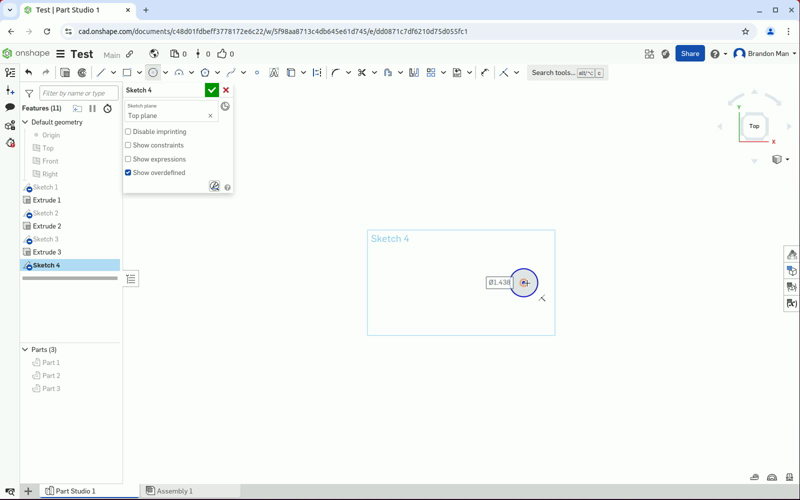
key(esc)
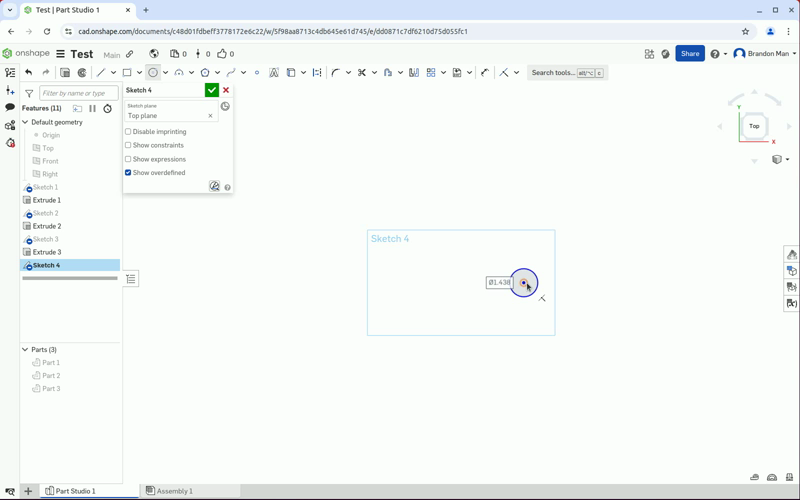
mouse_move(522, 286)
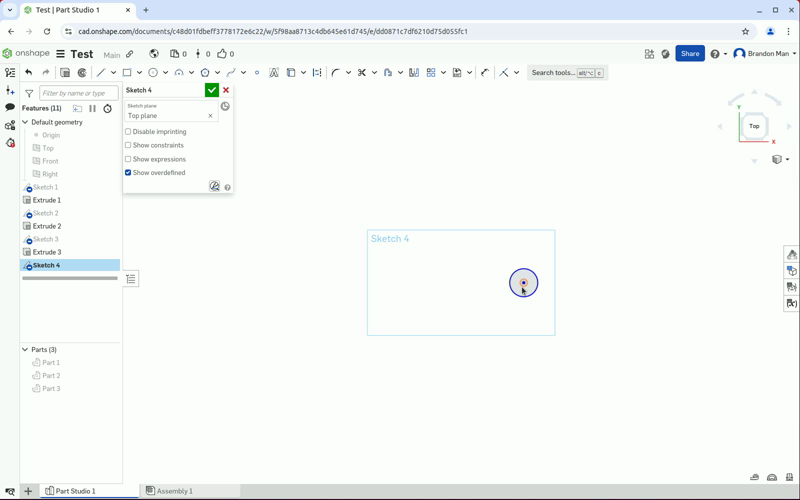
scroll(6)
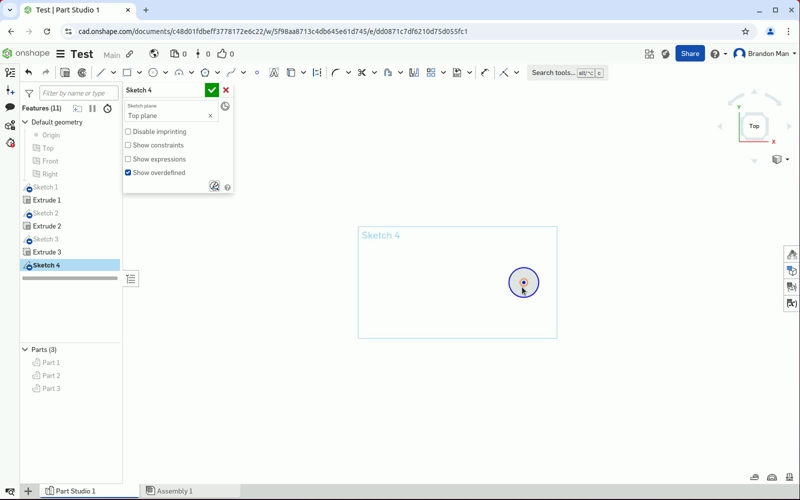
scroll(6)
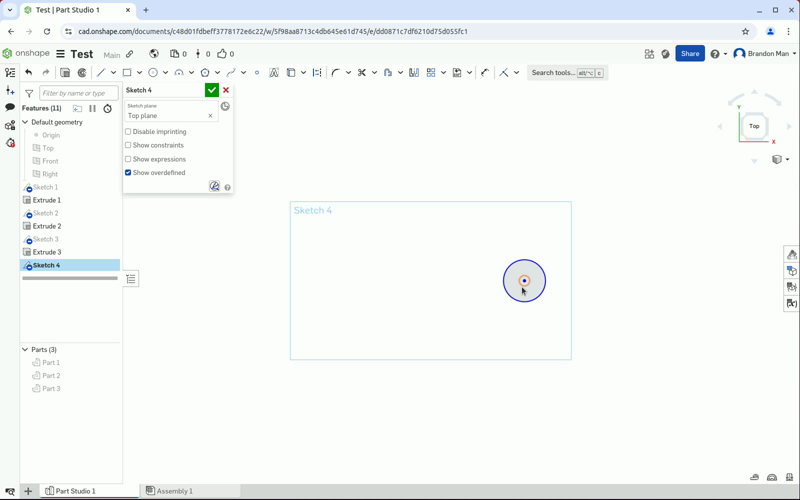
scroll(6)
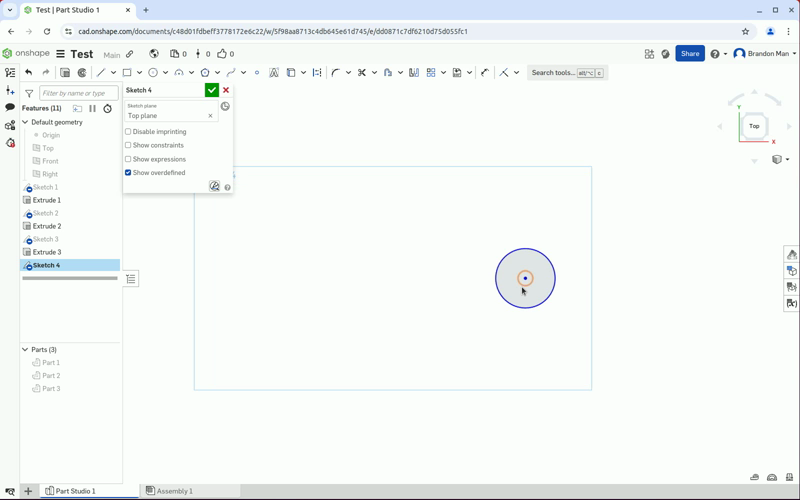
scroll(6)
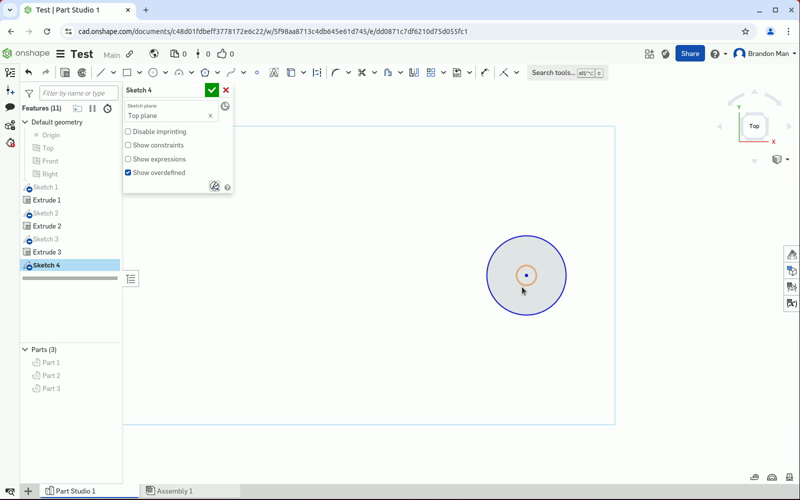
scroll(6)
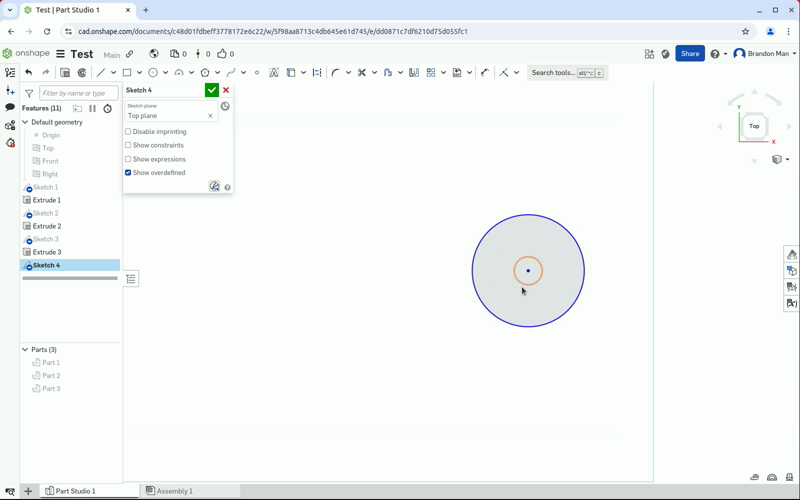
scroll(6)
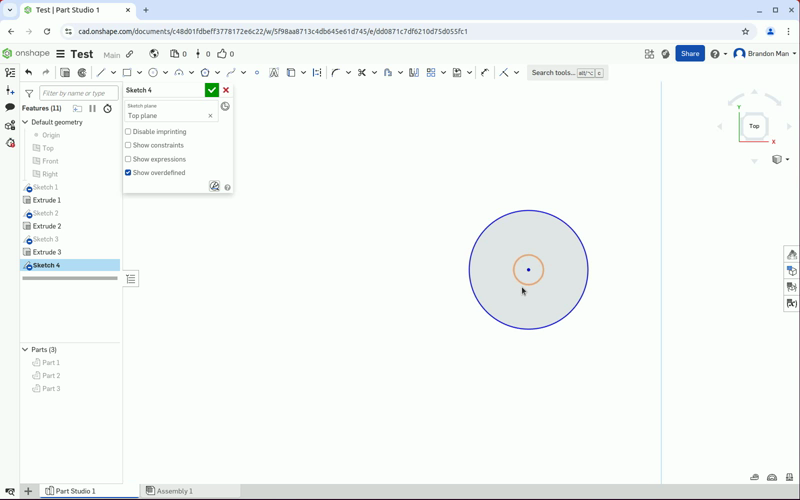
scroll(6)
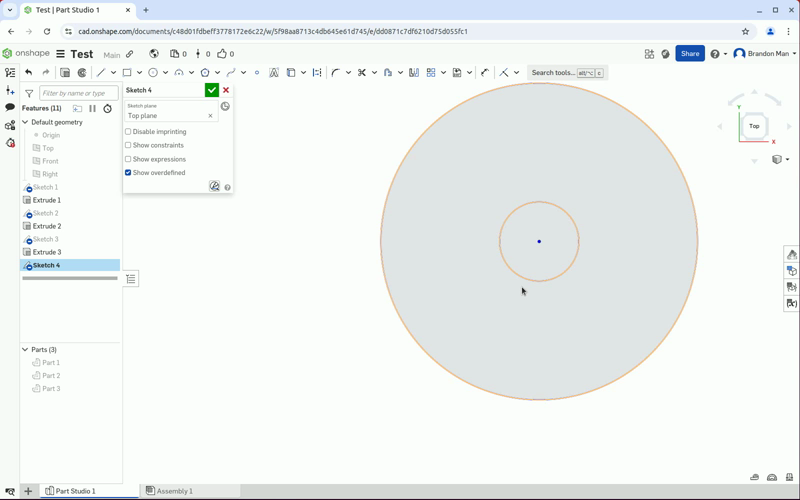
click(522, 286)
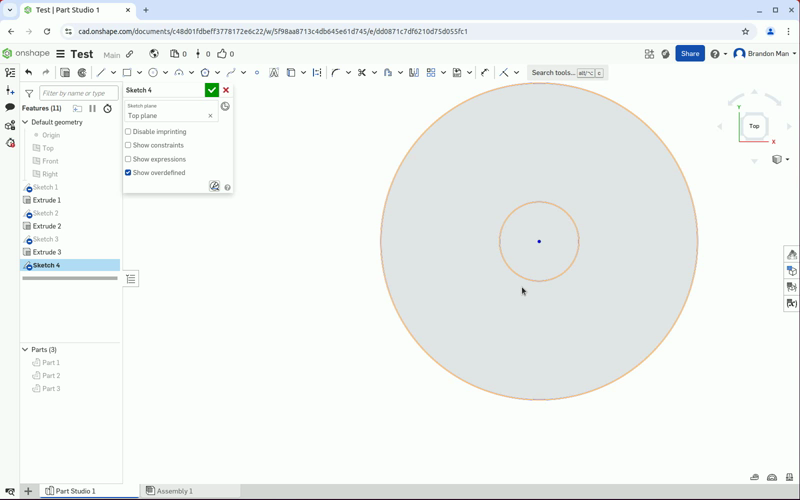
scroll(-6)
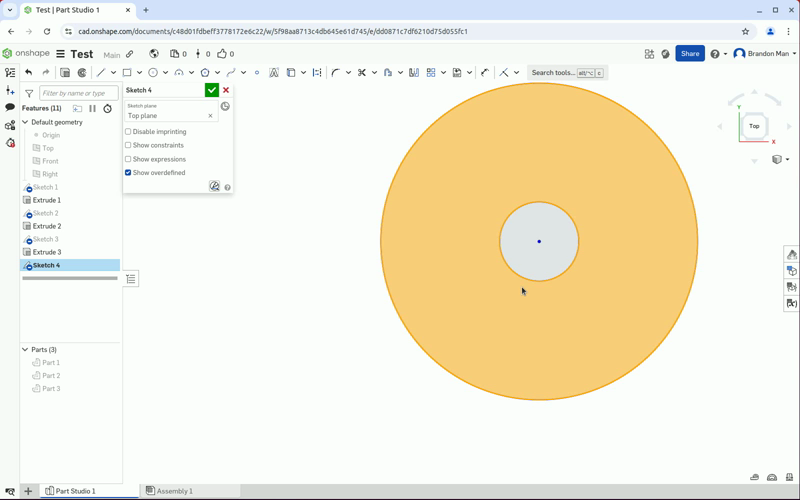
scroll(-6)
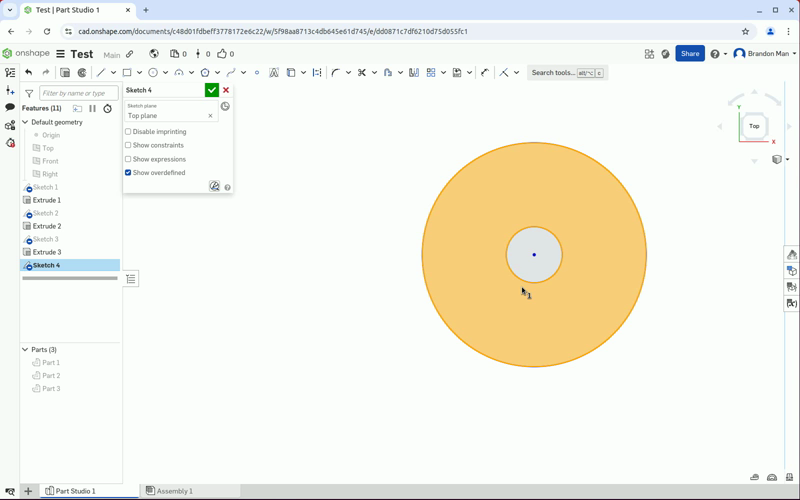
scroll(-6)
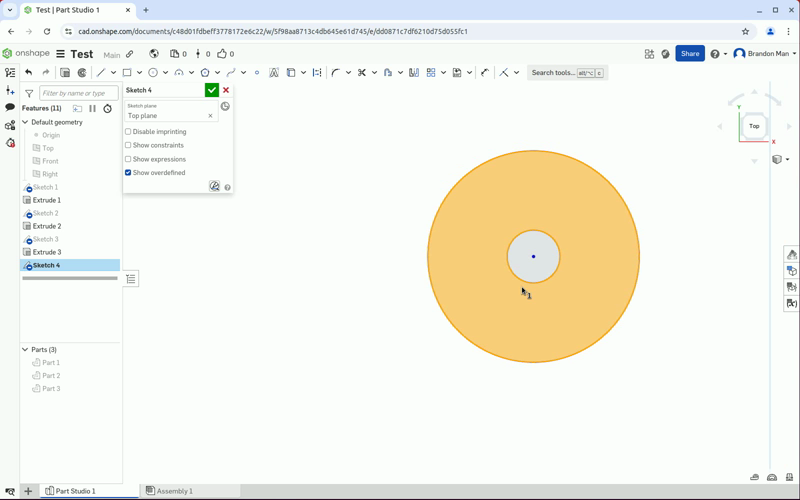
scroll(-6)
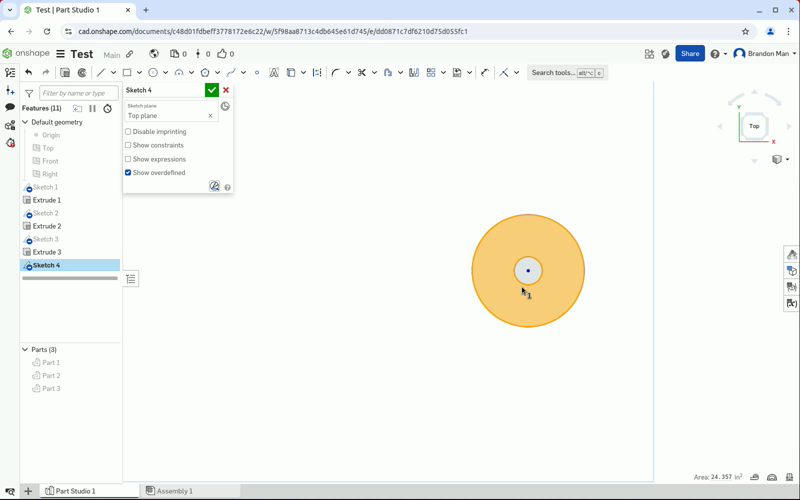
scroll(-6)
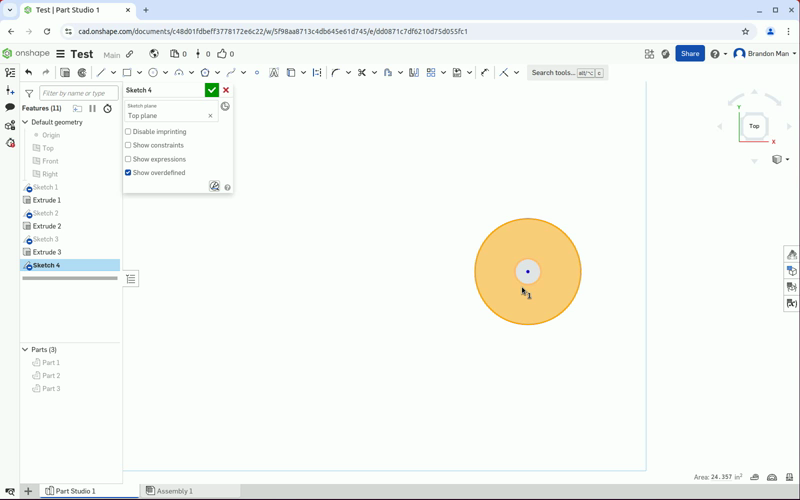
scroll(-6)
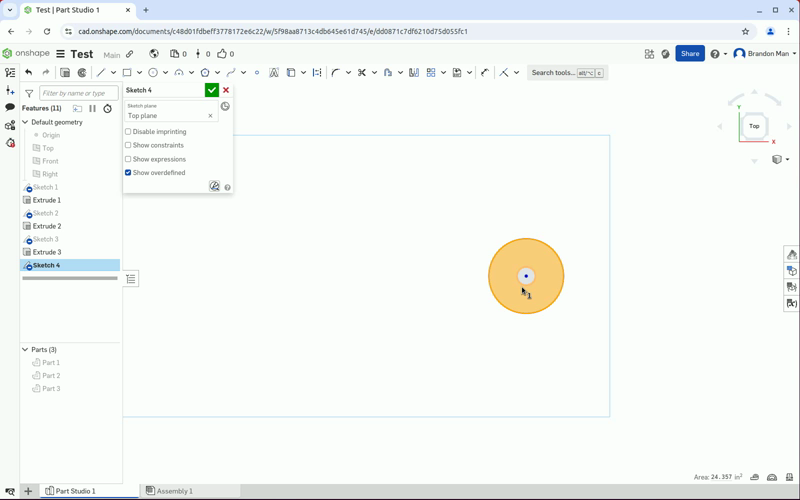
scroll(-6)
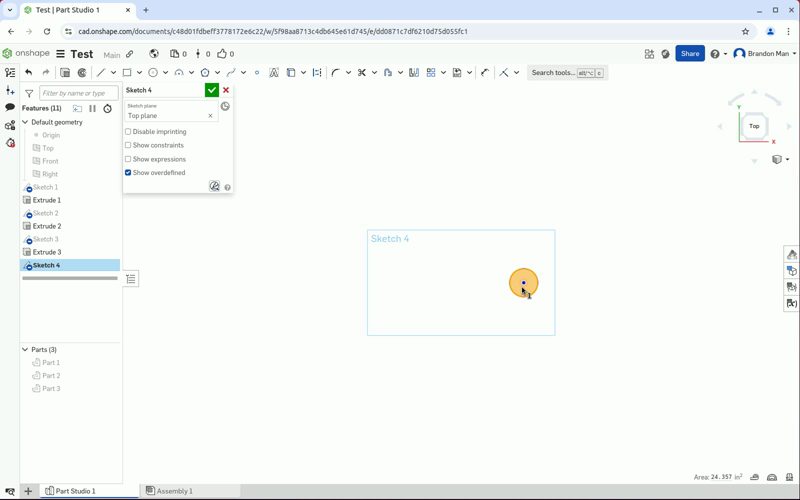
mouse_move(73, 352)
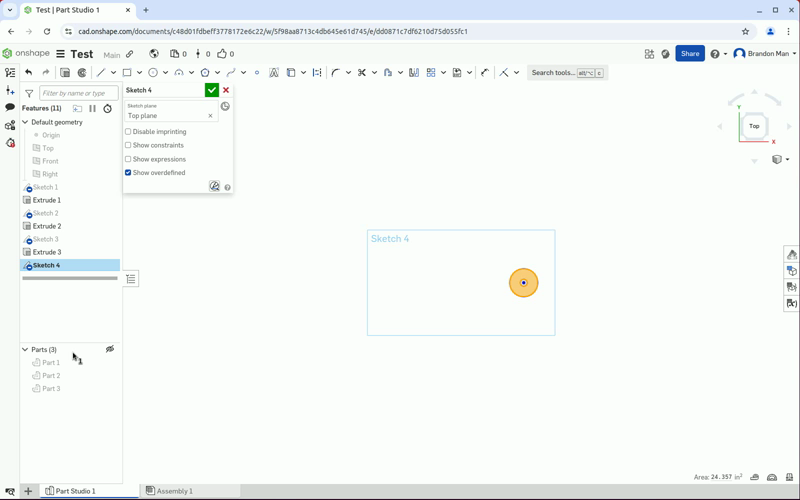
key(shift+y)
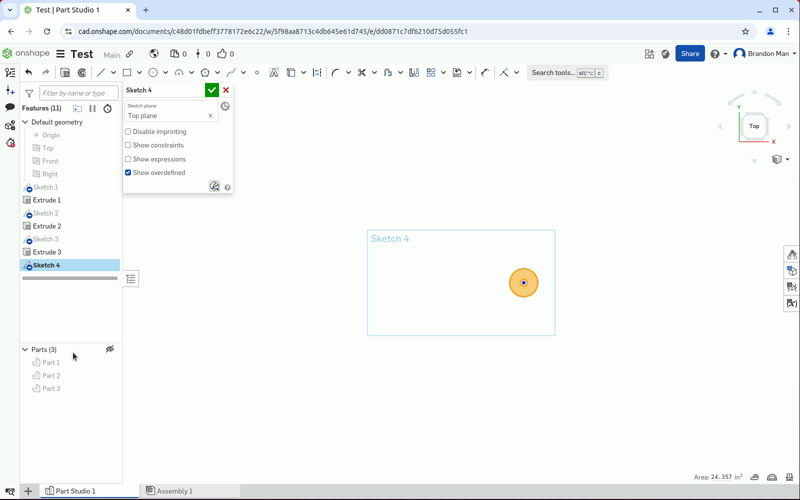
key(shift+e)
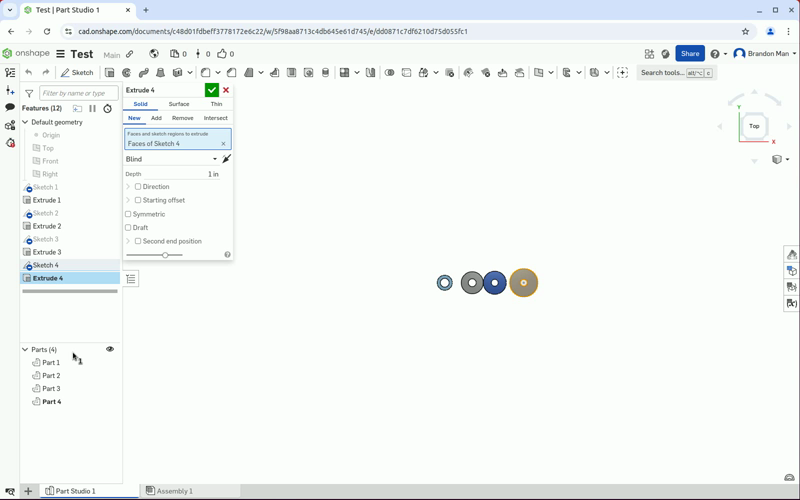
mouse_move(143, 106)
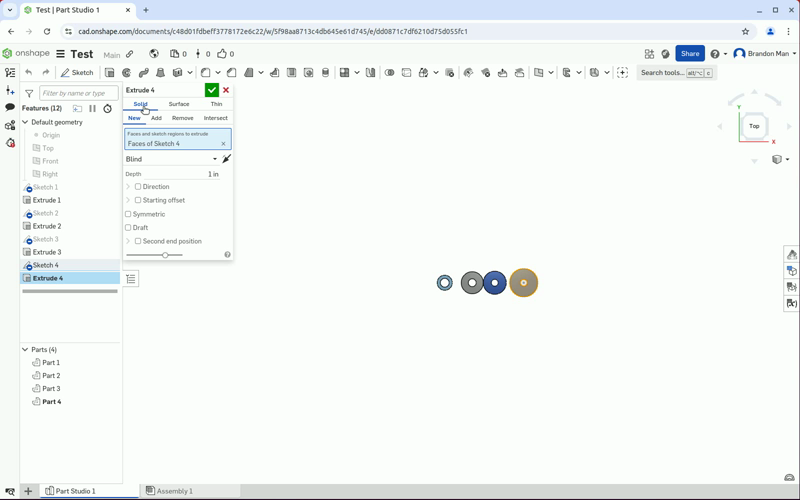
click(143, 106)
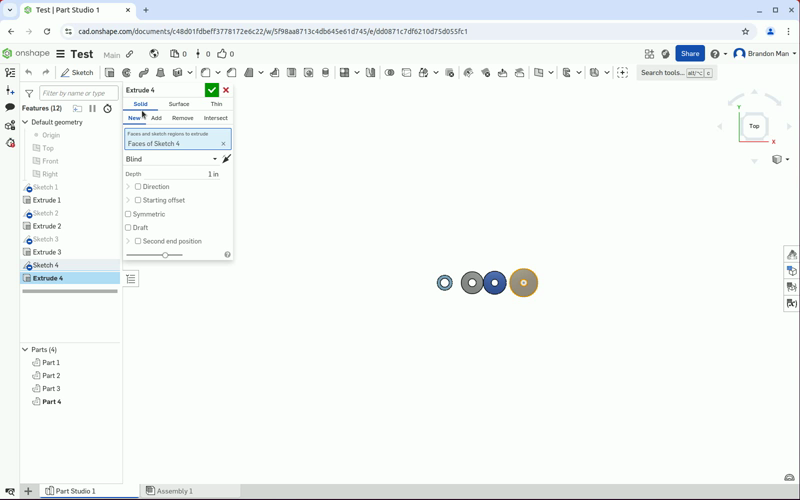
mouse_move(137, 120)
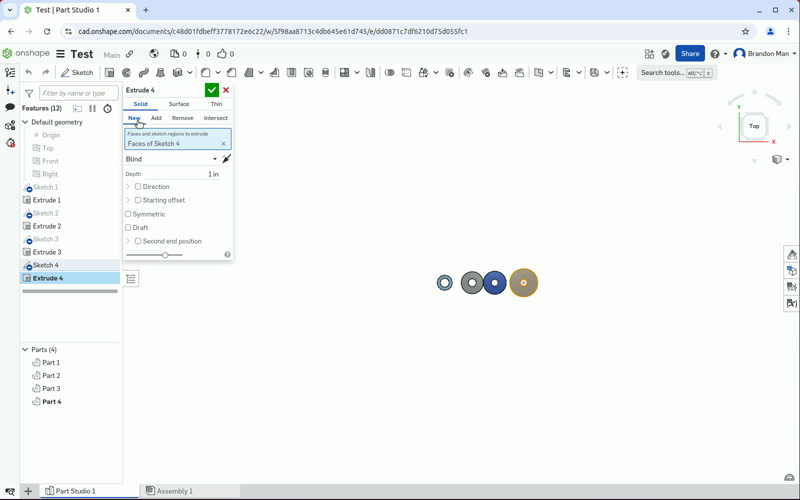
click(137, 120)
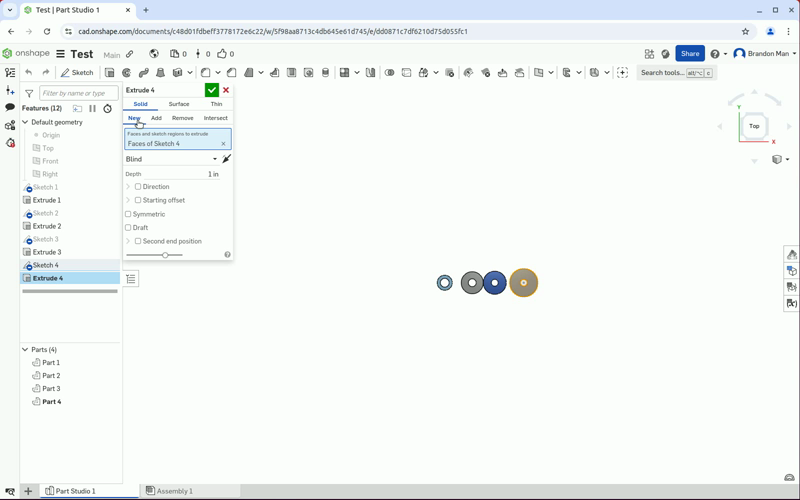
key(tab, 4)
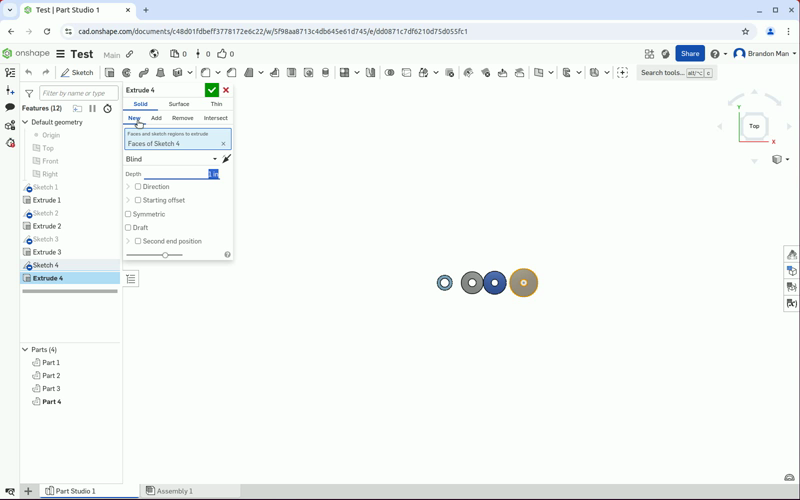
text(0.241)
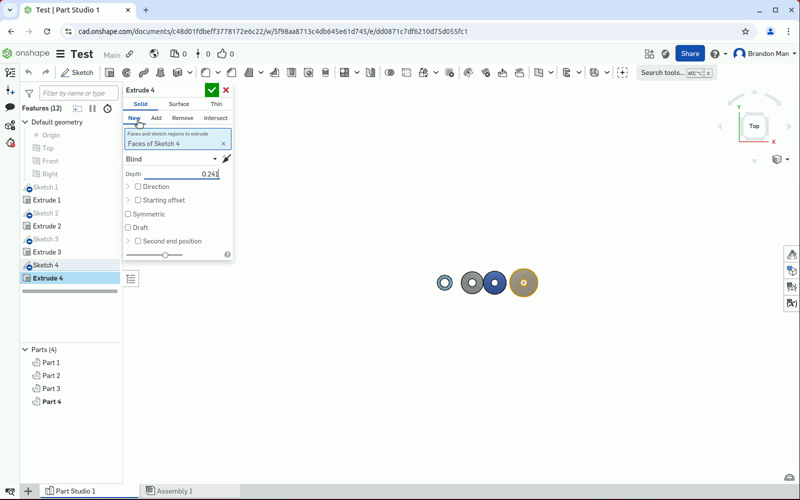
key(enter)
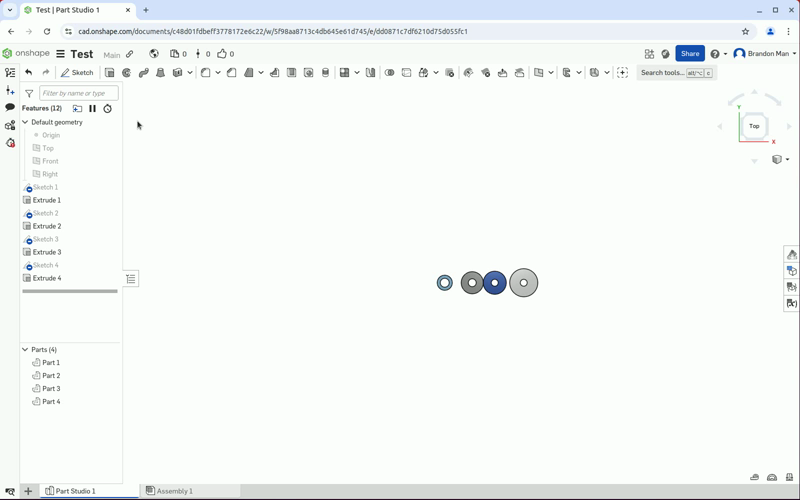
key(shift+h)
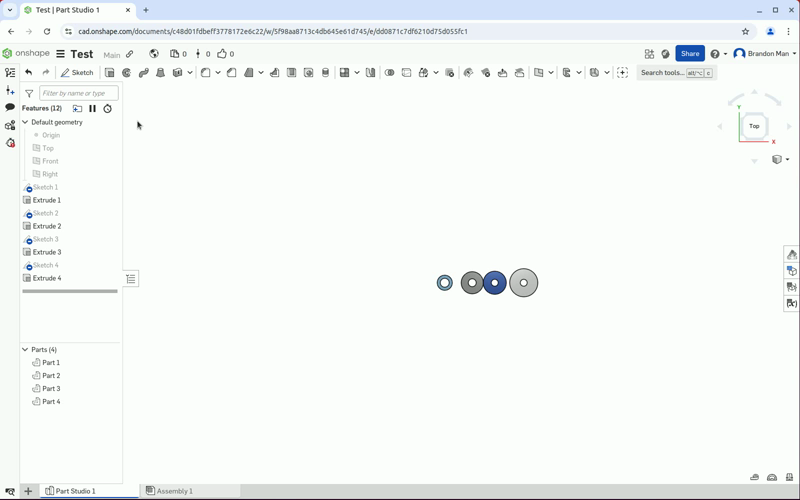
key(shift+h)
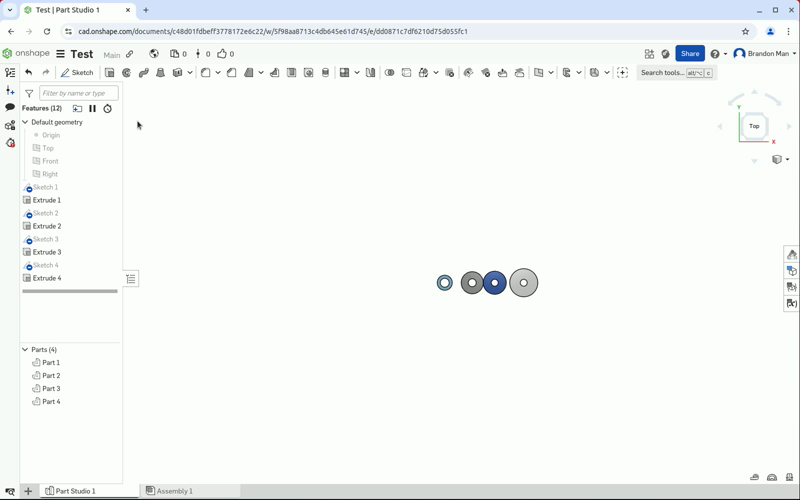
mouse_move(73, 189)
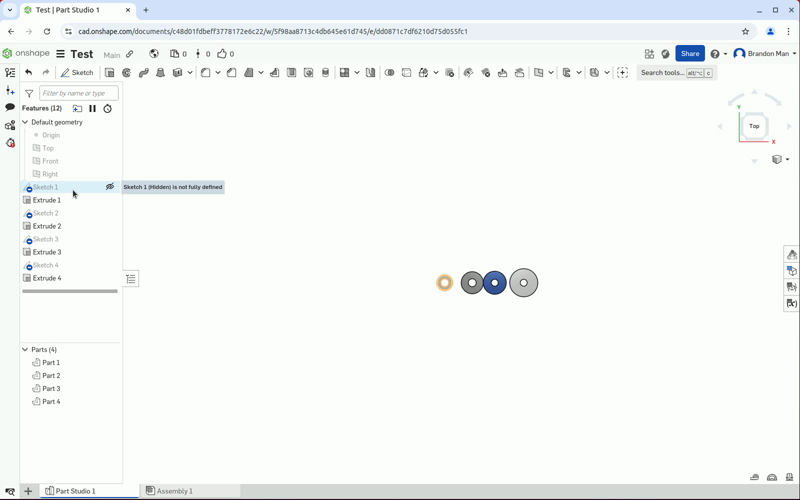
click(73, 189)
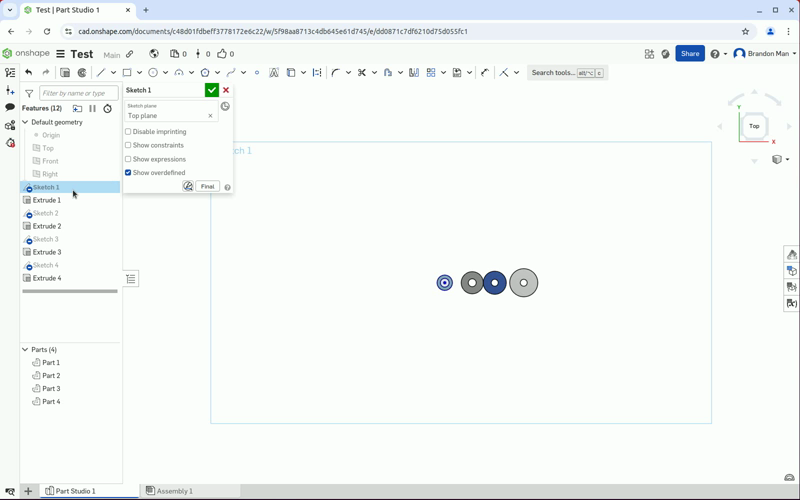
mouse_move(229, 92)
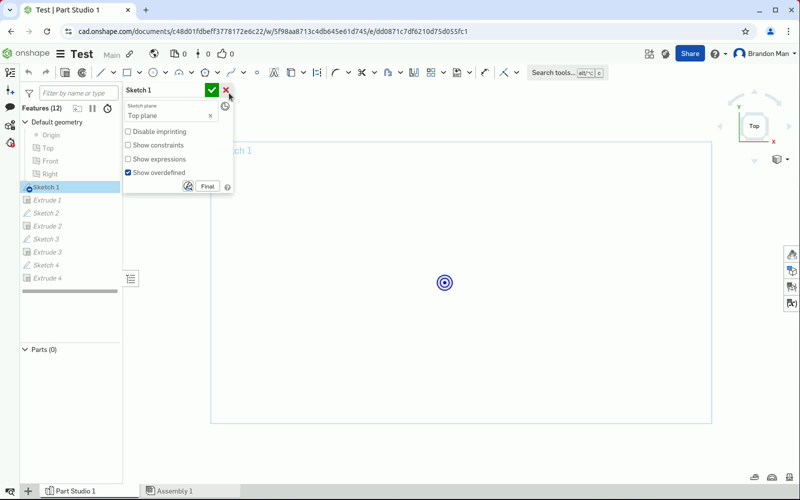
click(229, 92)
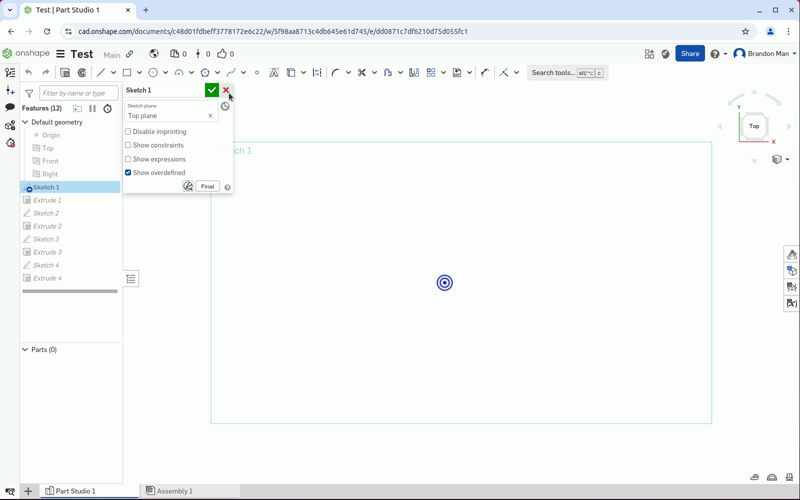
key(shift+s)
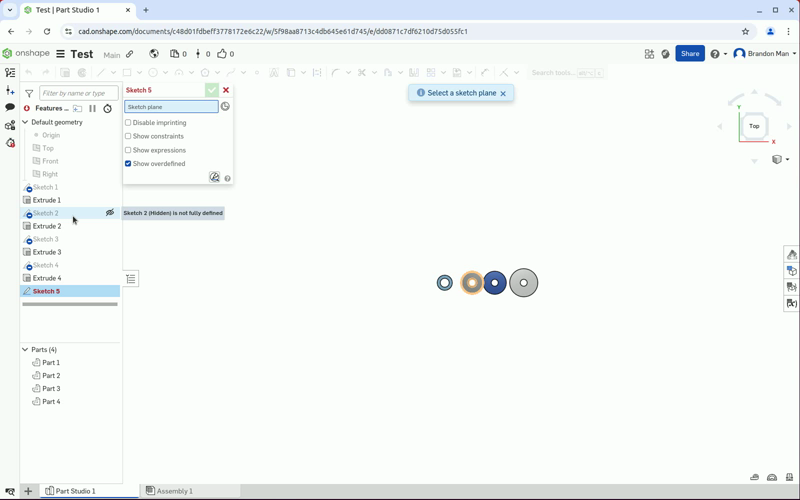
scroll(3)
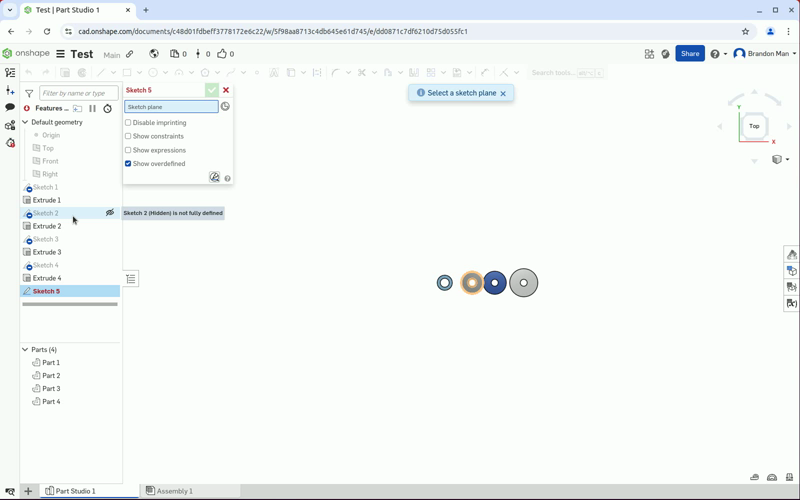
mouse_move(73, 150)
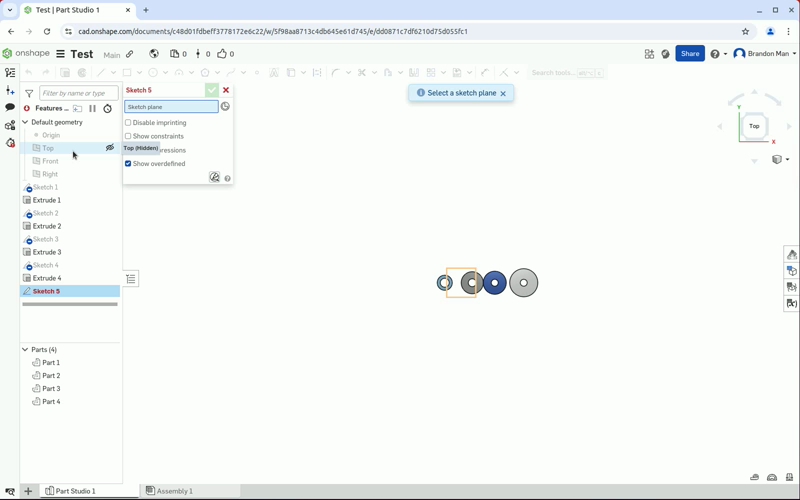
click(73, 150)
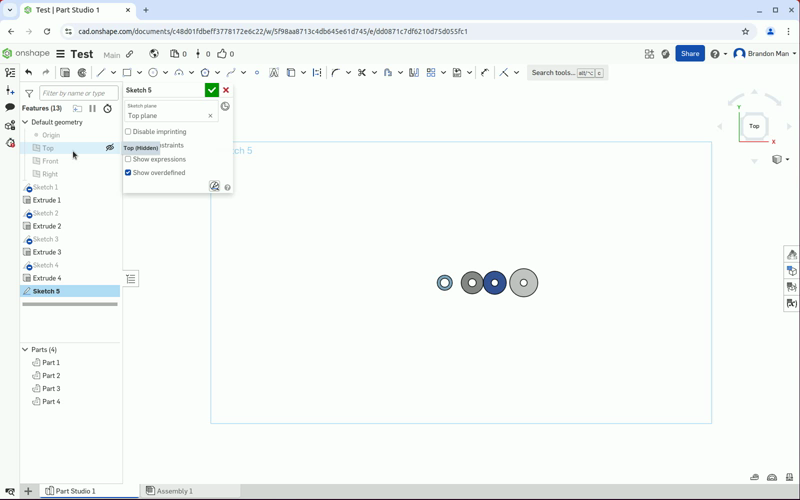
mouse_move(73, 352)
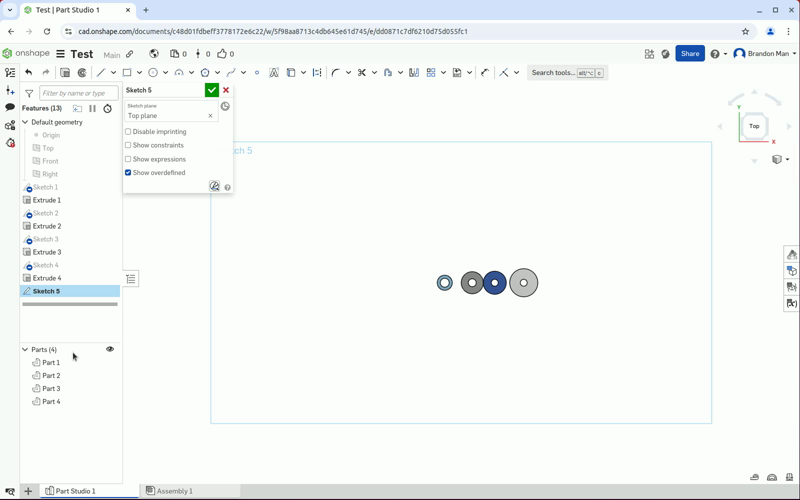
key(y)
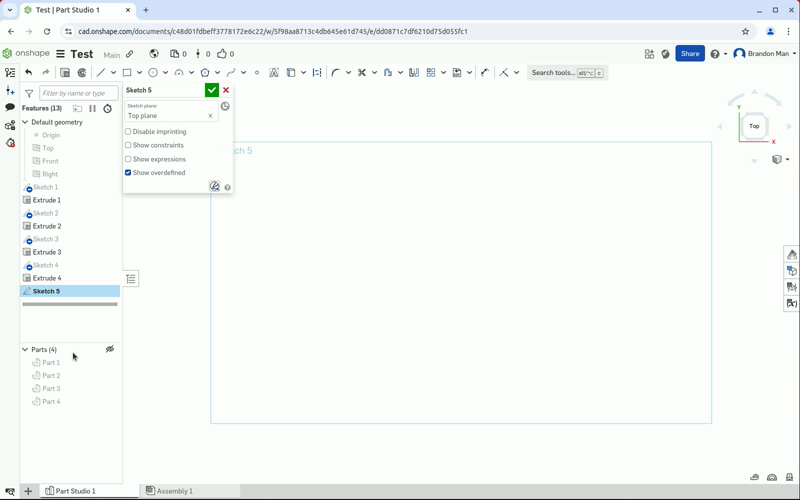
key(c)
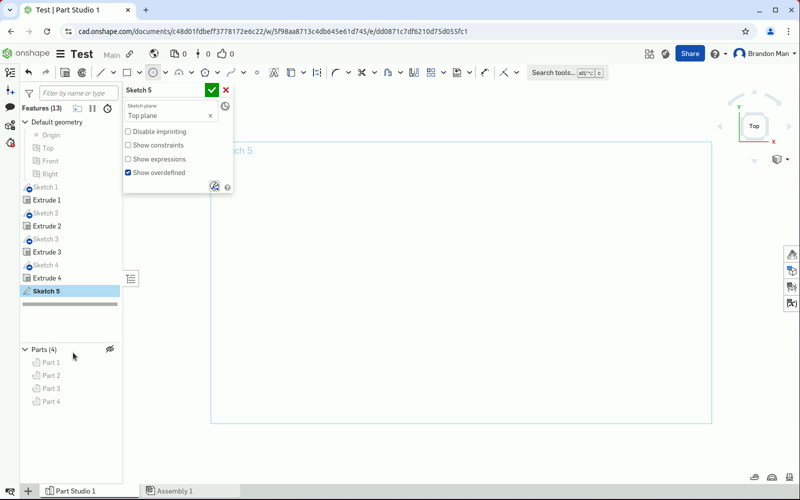
key_down(shift)
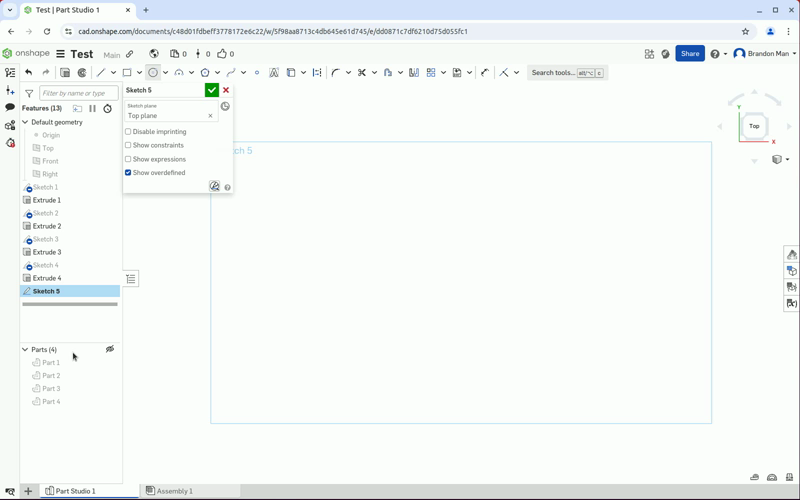
mouse_move(556, 282)
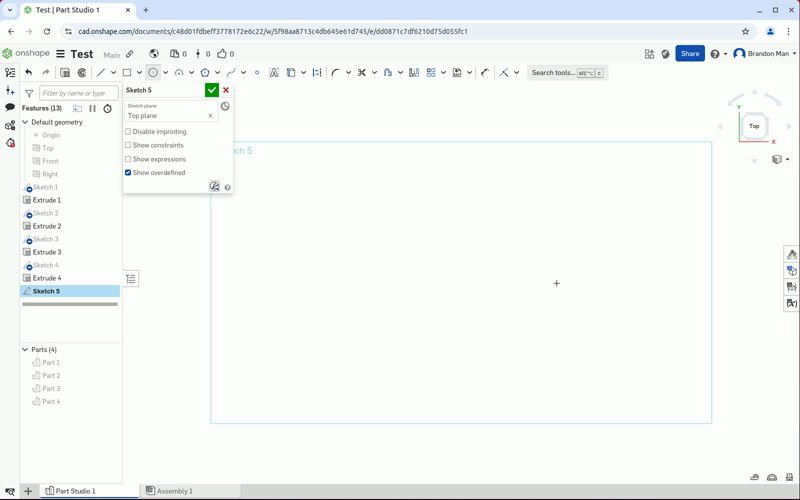
click(556, 282)
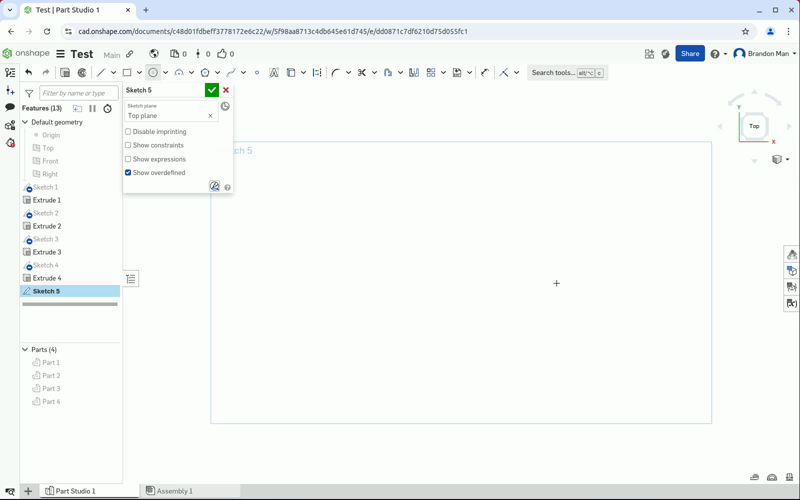
key_up(shift)
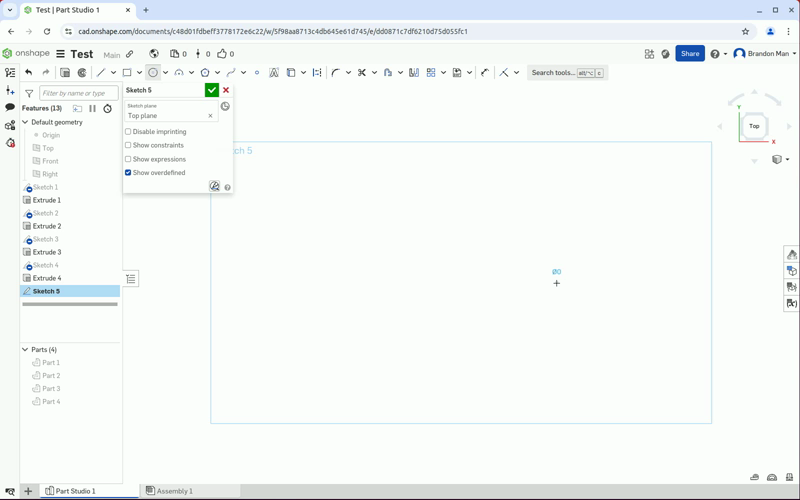
mouse_move(574, 282)
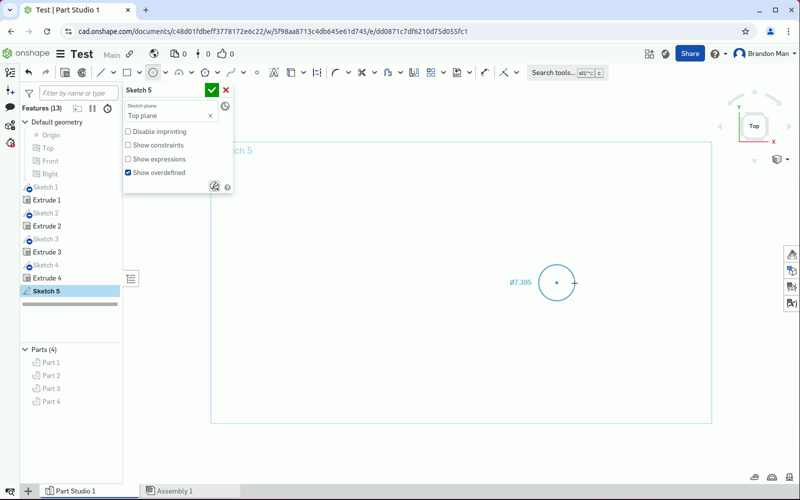
click(574, 282)
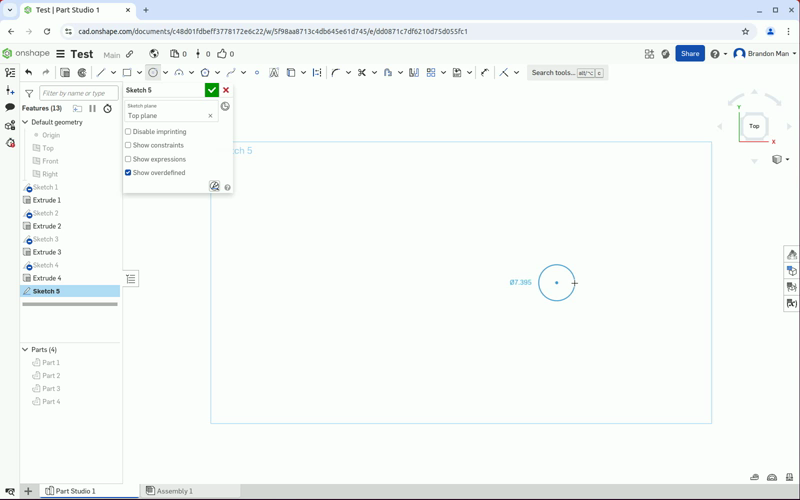
key(esc)
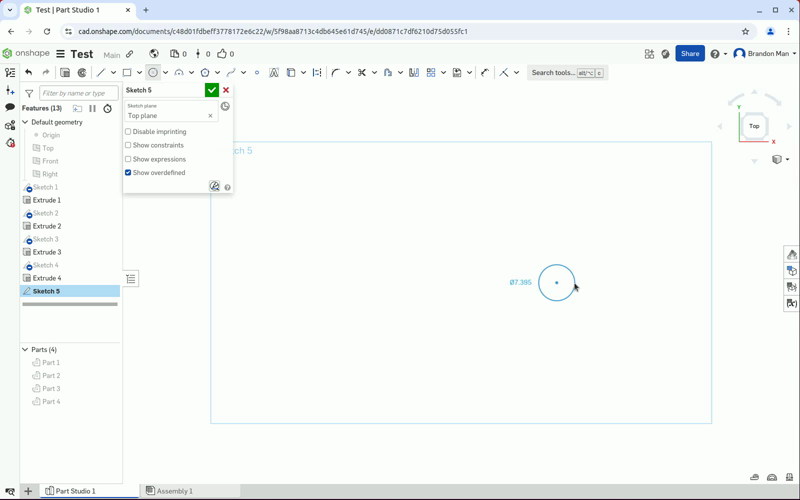
key(c)
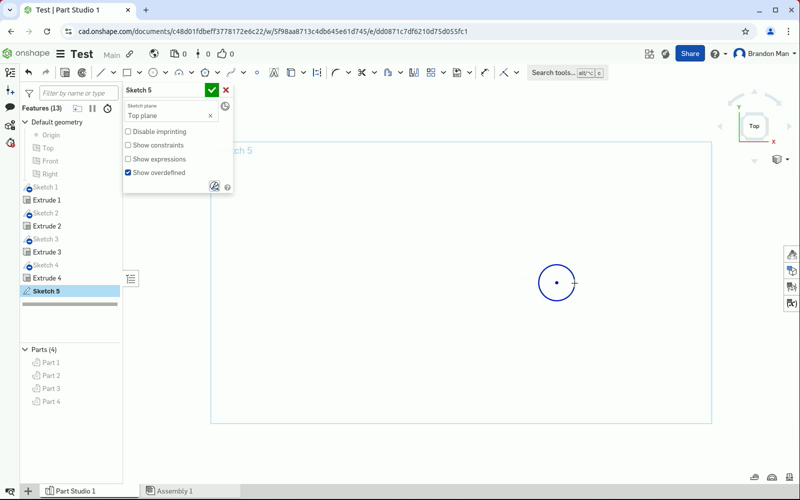
key_down(shift)
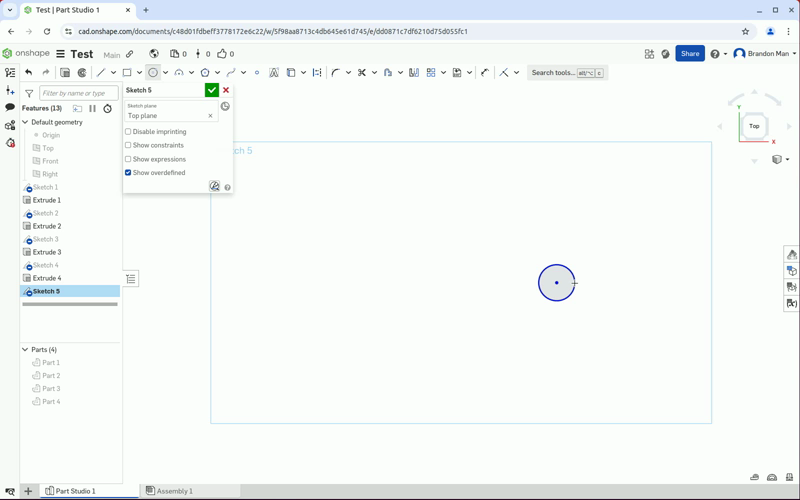
mouse_move(556, 282)
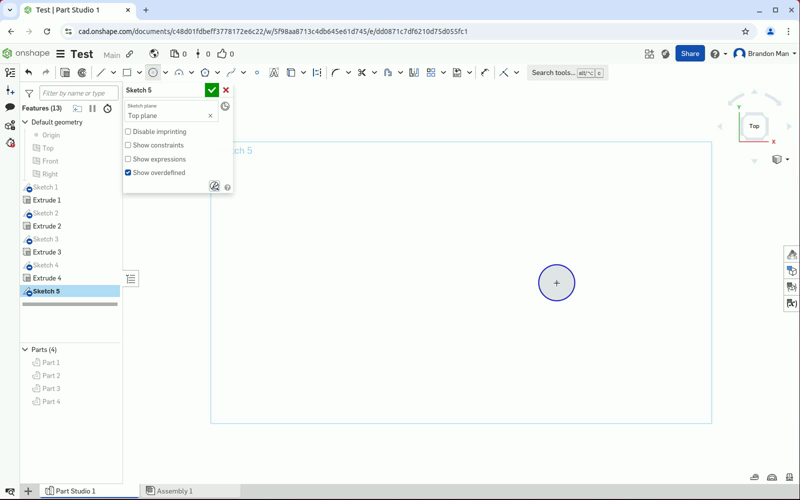
click(556, 282)
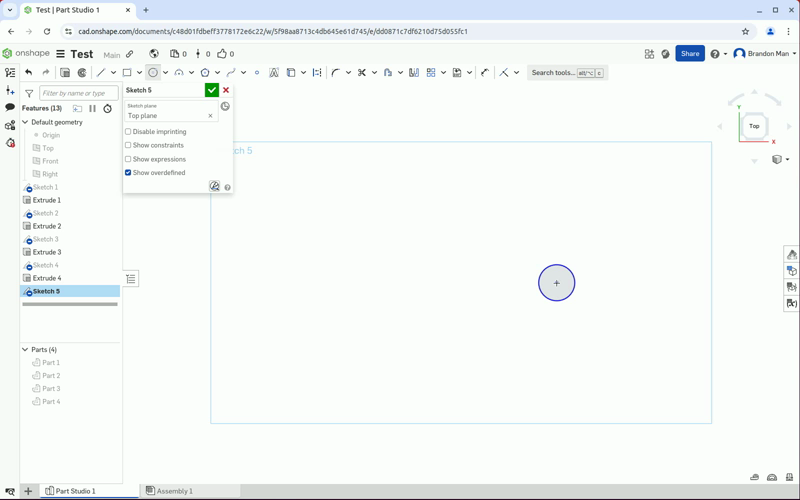
key_up(shift)
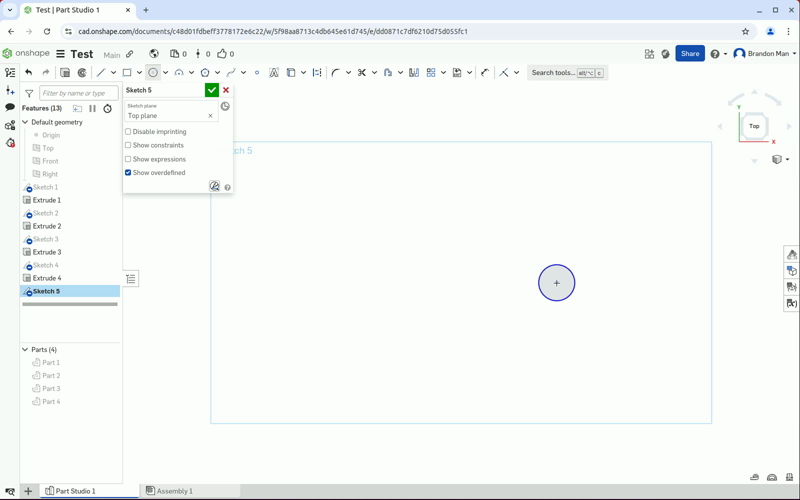
mouse_move(560, 282)
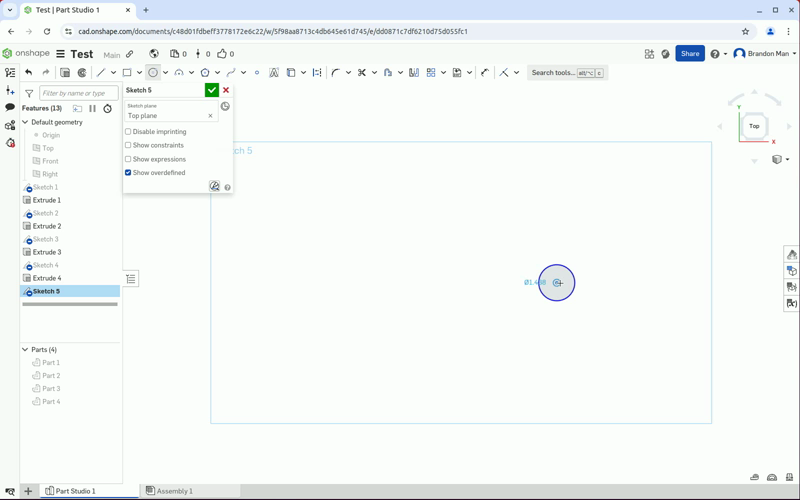
scroll(6)
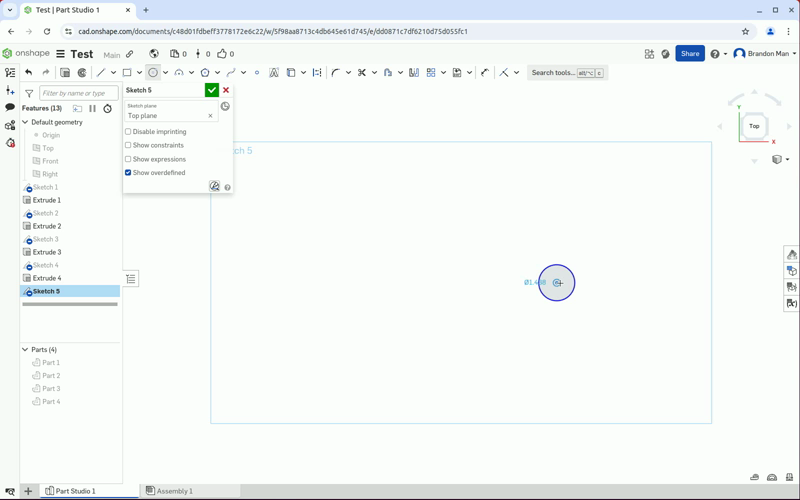
scroll(6)
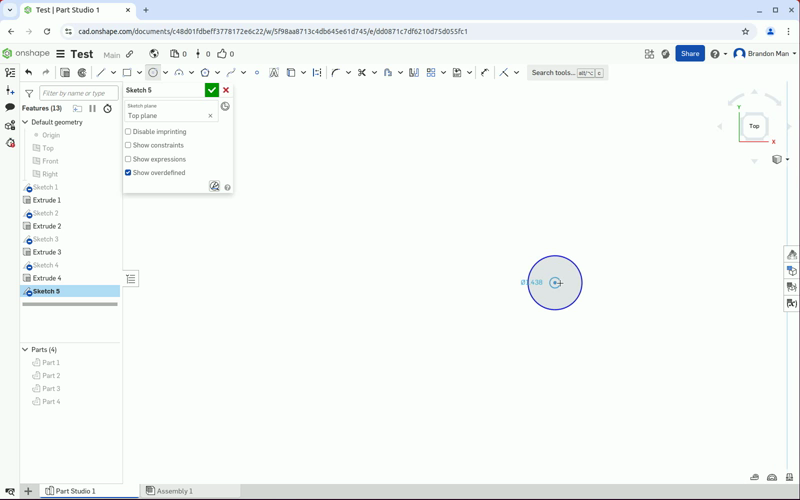
scroll(6)
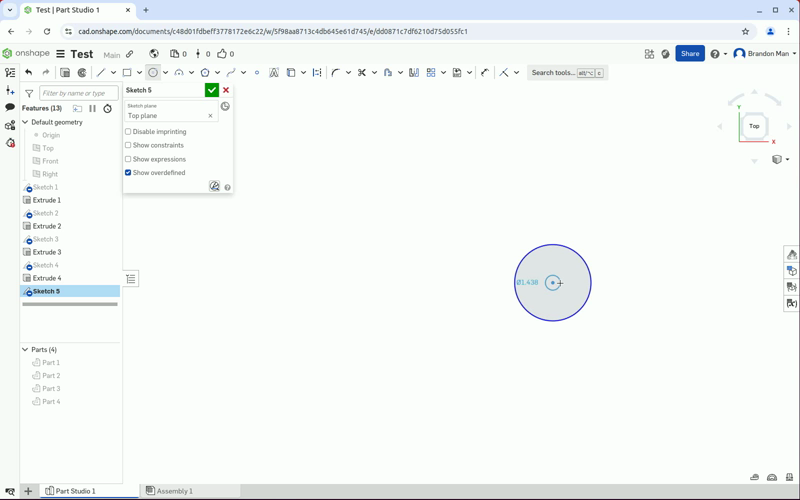
scroll(6)
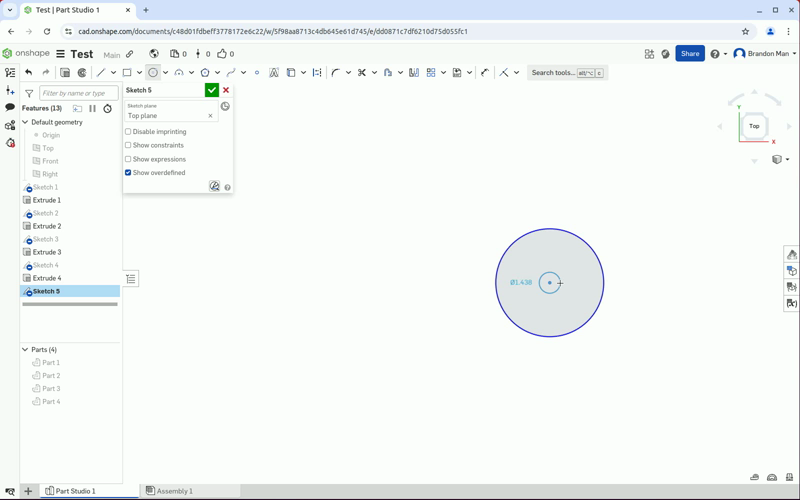
scroll(6)
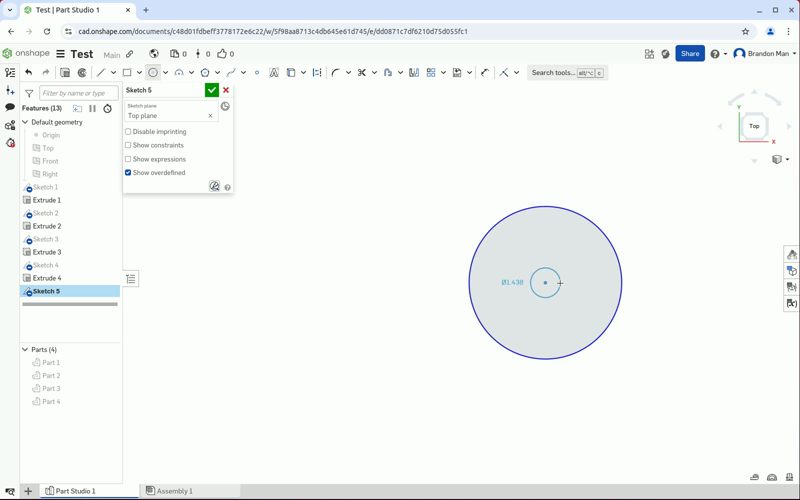
scroll(6)
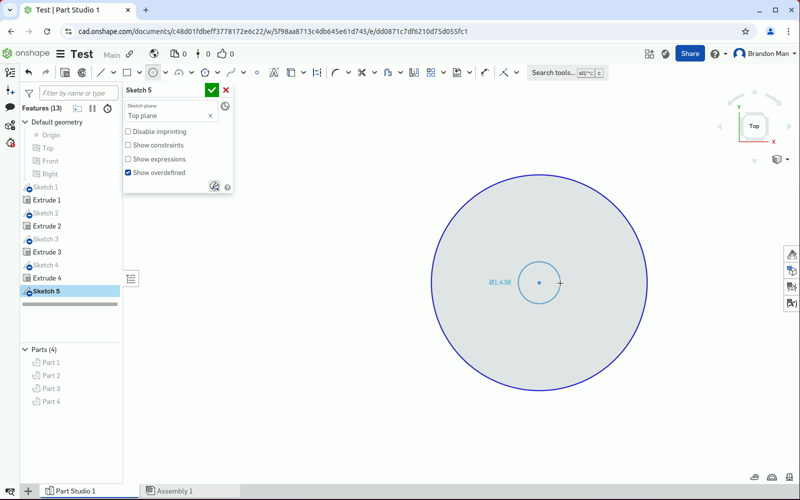
scroll(6)
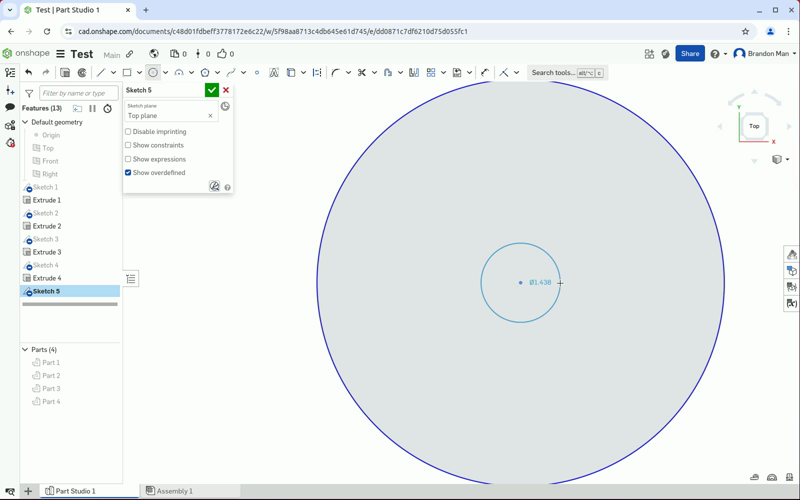
click(560, 282)
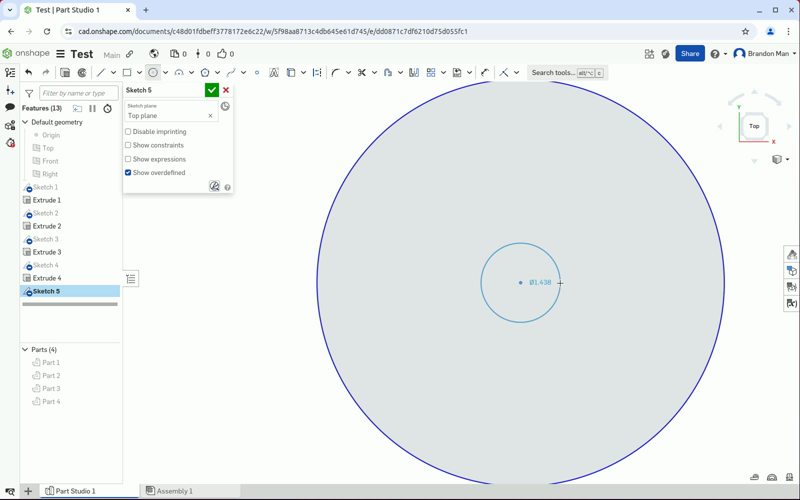
scroll(-6)
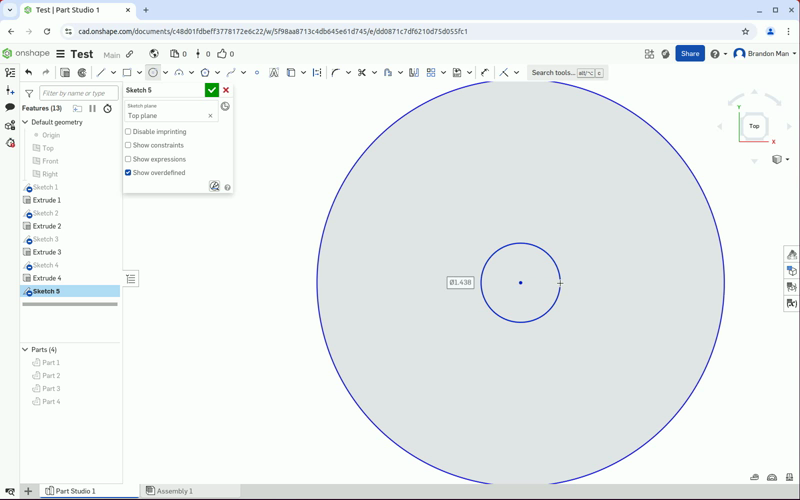
scroll(-6)
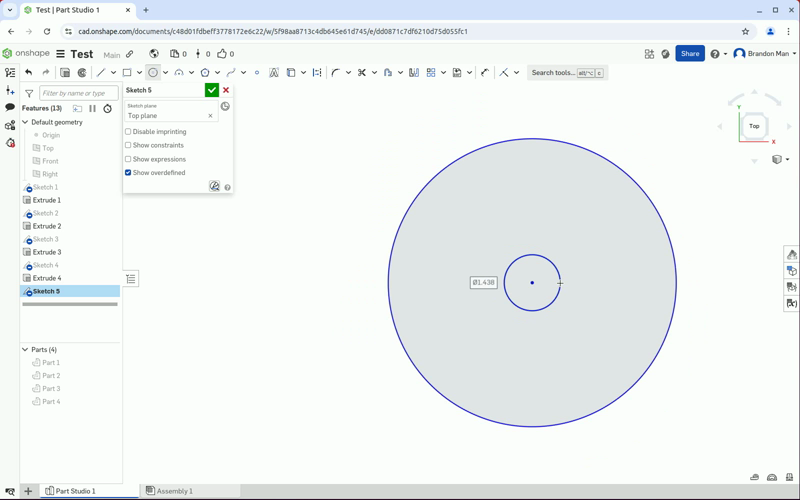
scroll(-6)
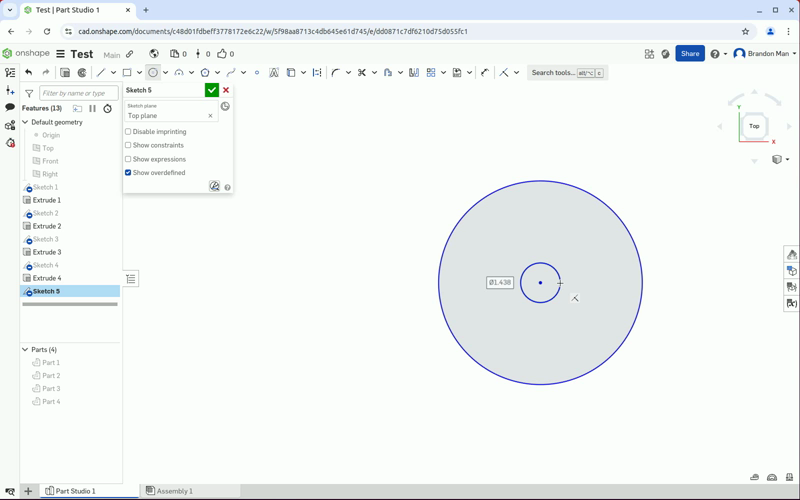
scroll(-6)
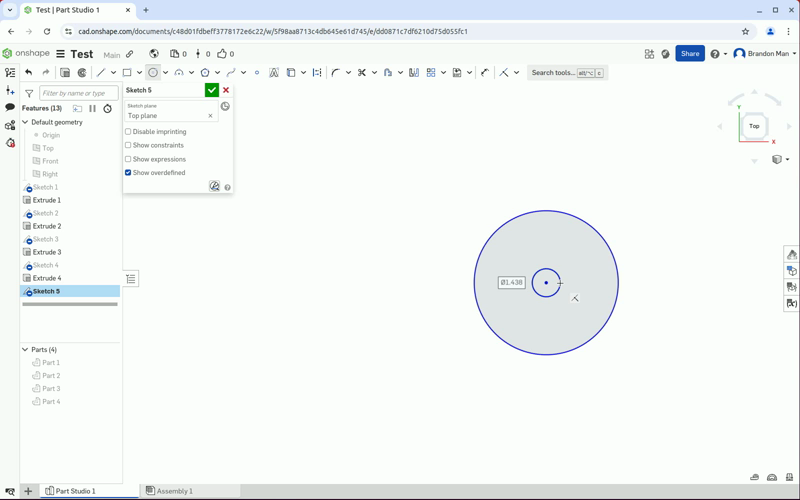
scroll(-6)
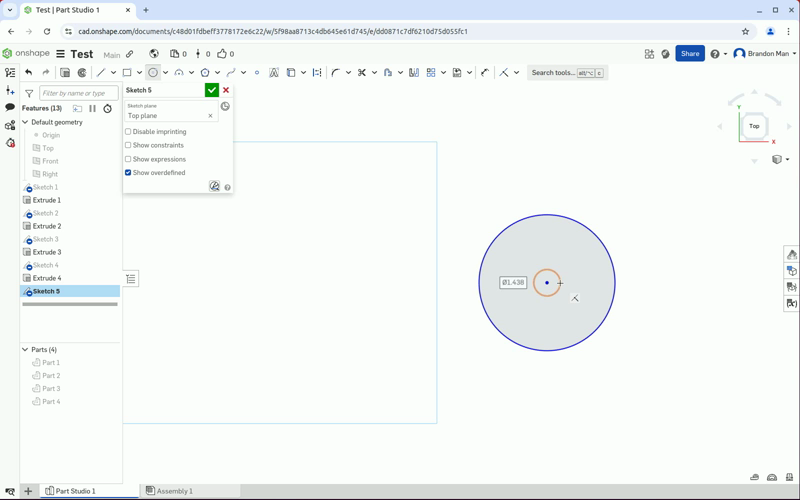
scroll(-6)
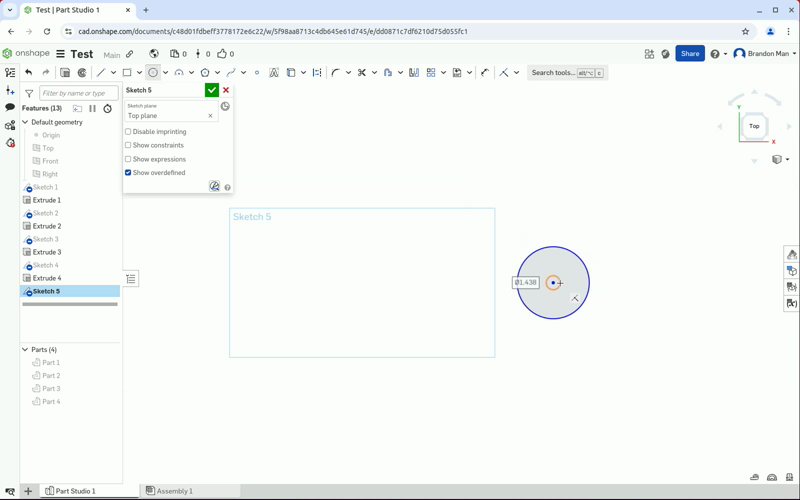
scroll(-6)
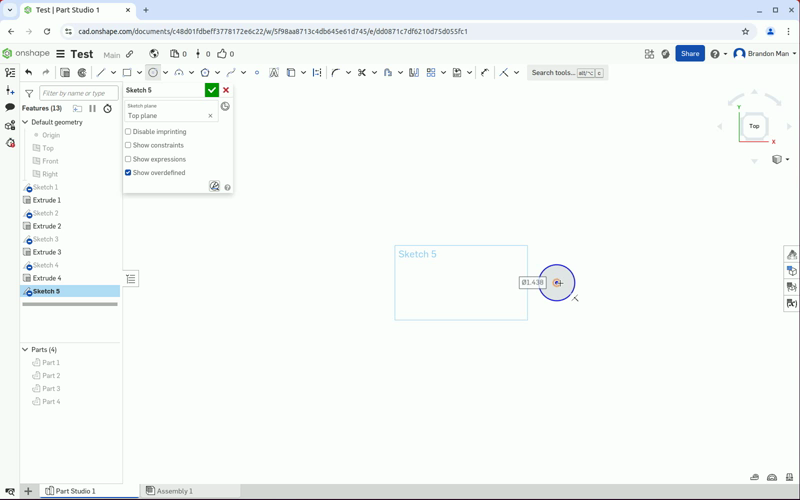
key(esc)
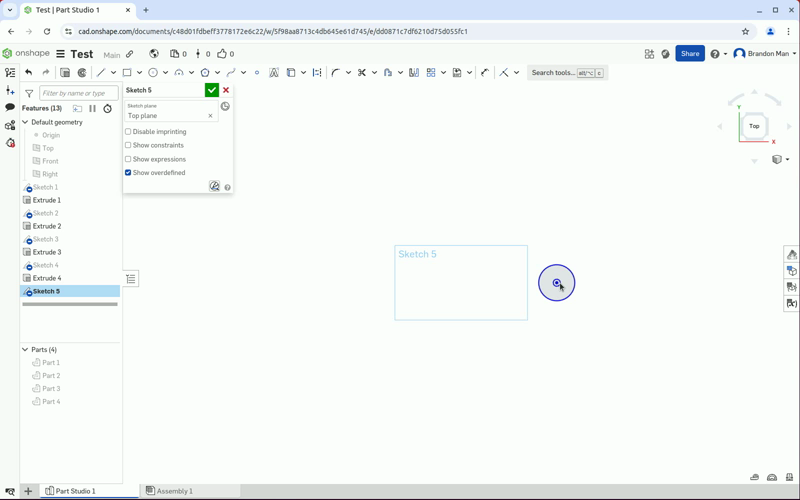
mouse_move(567, 287)
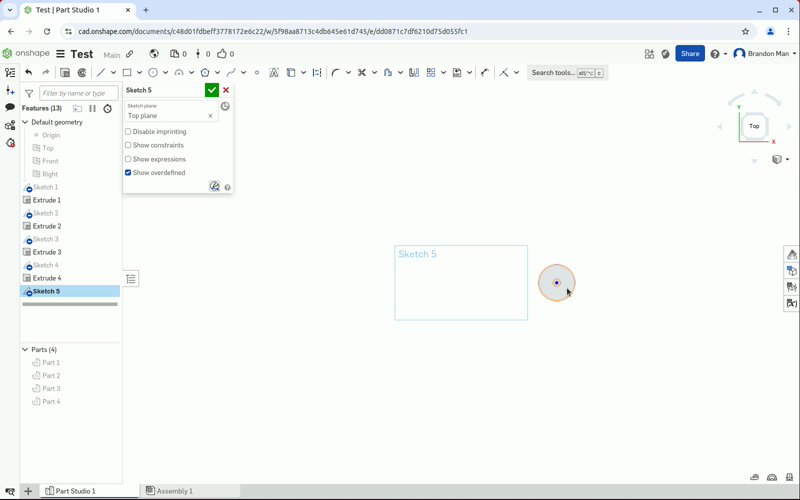
scroll(6)
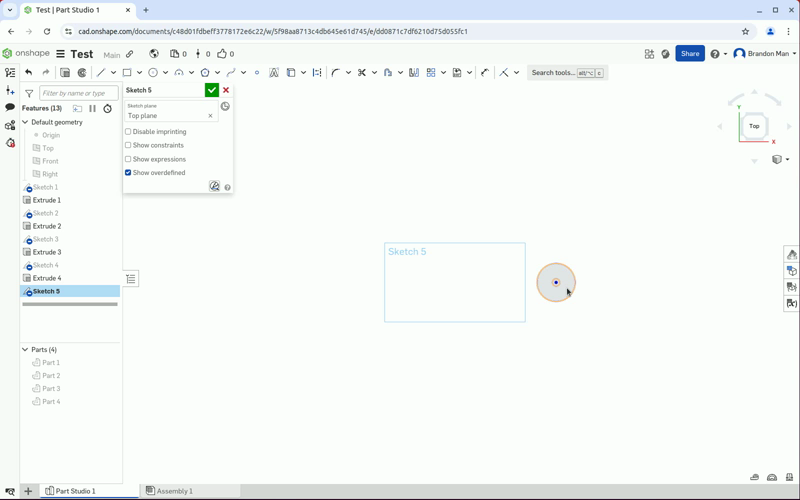
scroll(6)
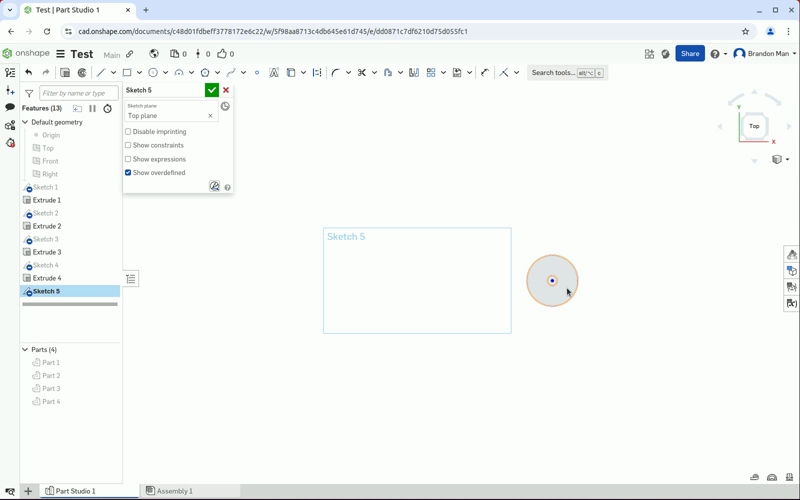
scroll(6)
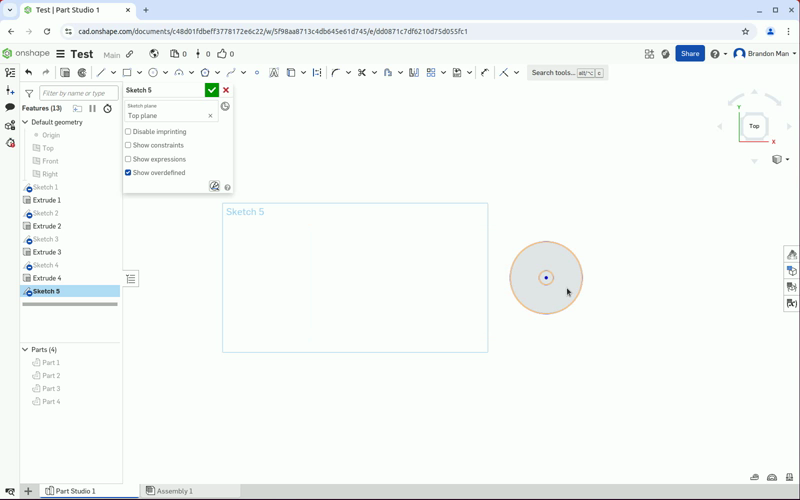
scroll(6)
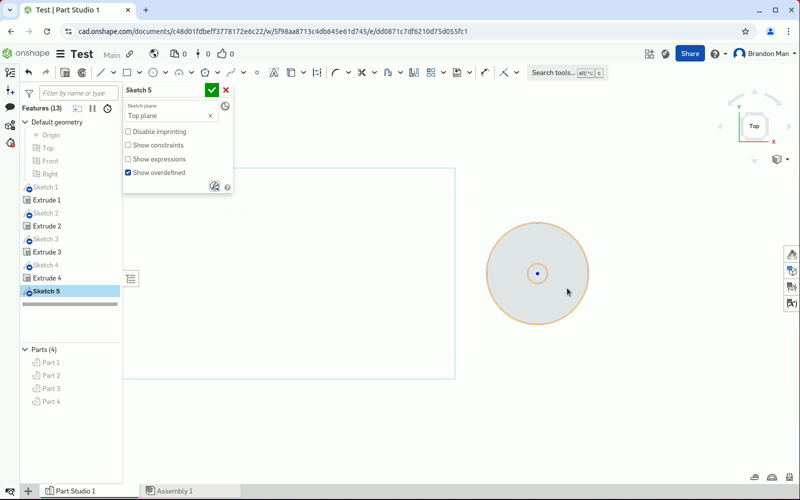
scroll(6)
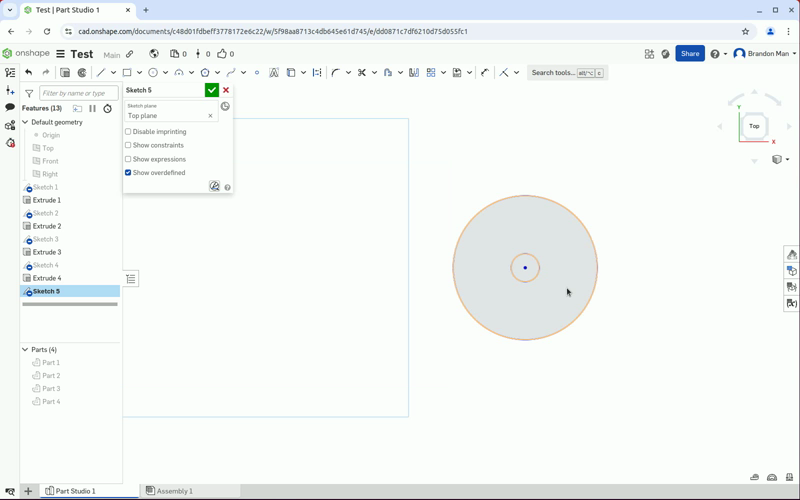
scroll(6)
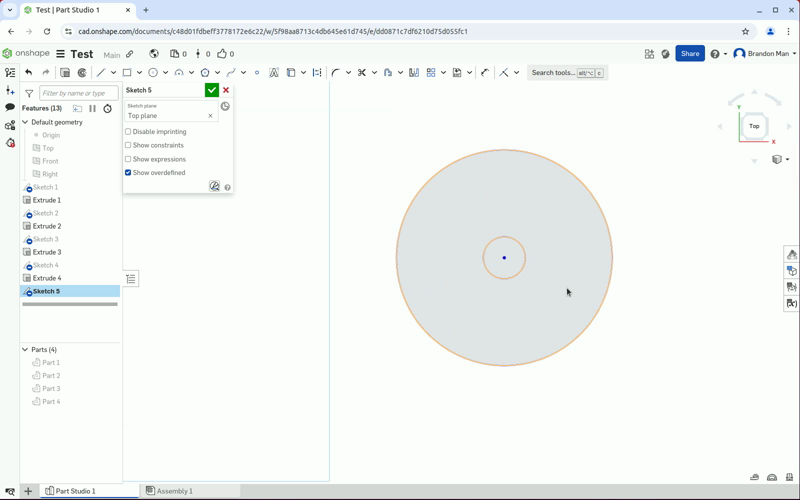
scroll(6)
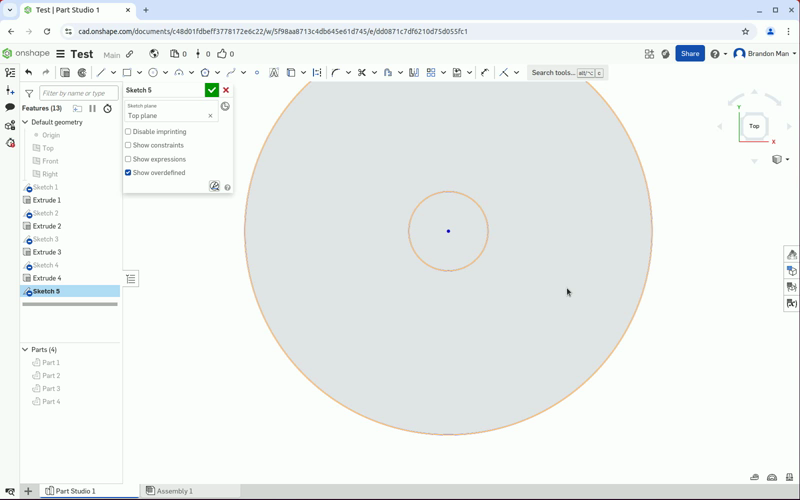
click(567, 287)
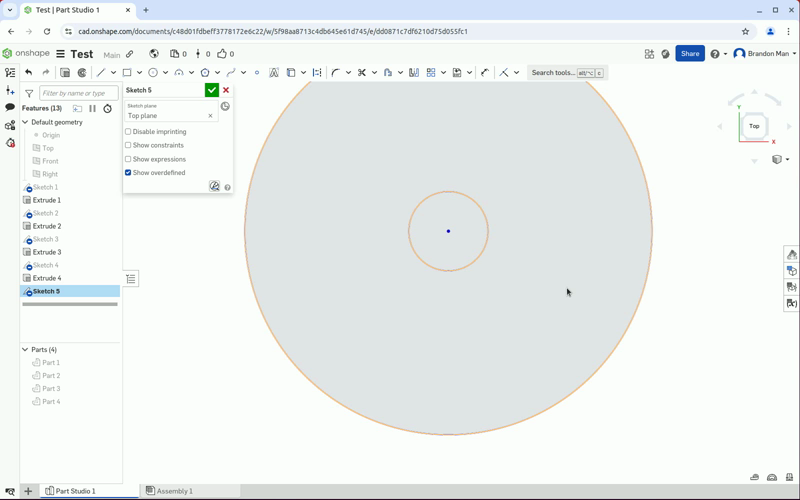
scroll(-6)
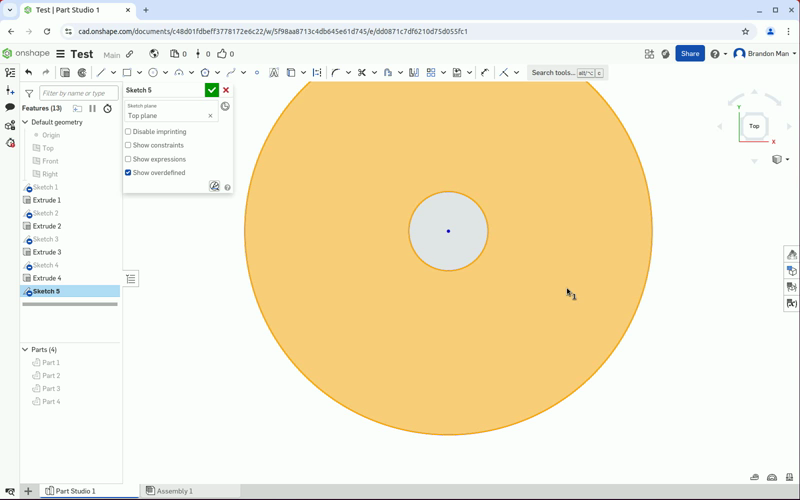
scroll(-6)
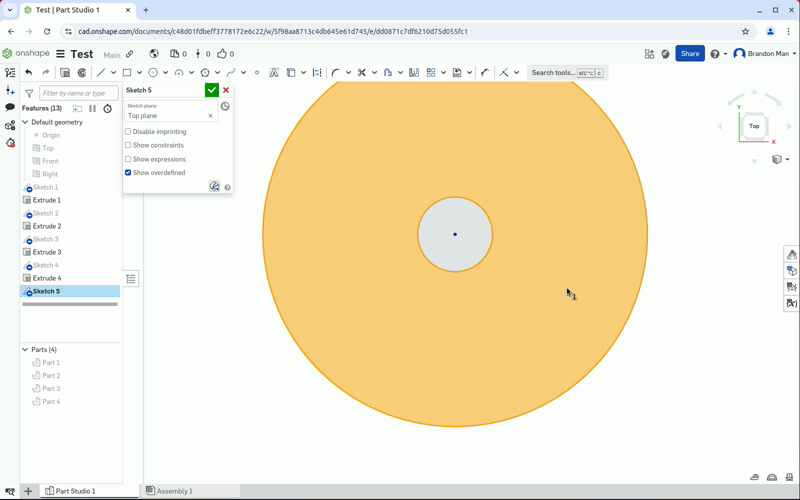
scroll(-6)
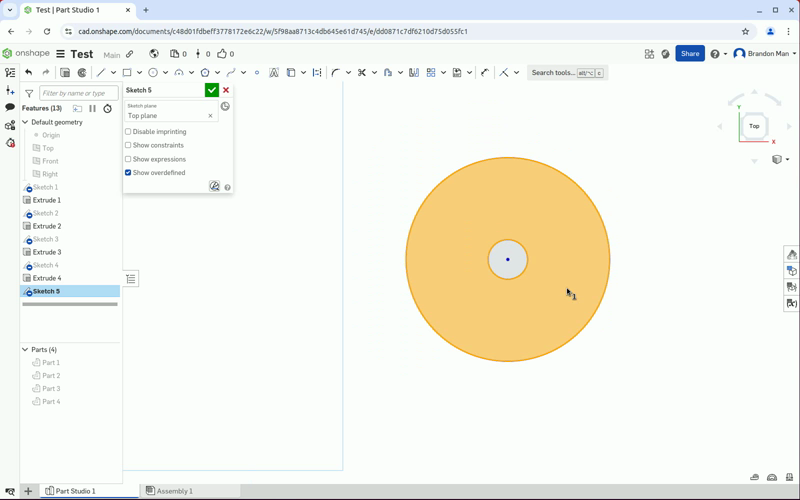
scroll(-6)
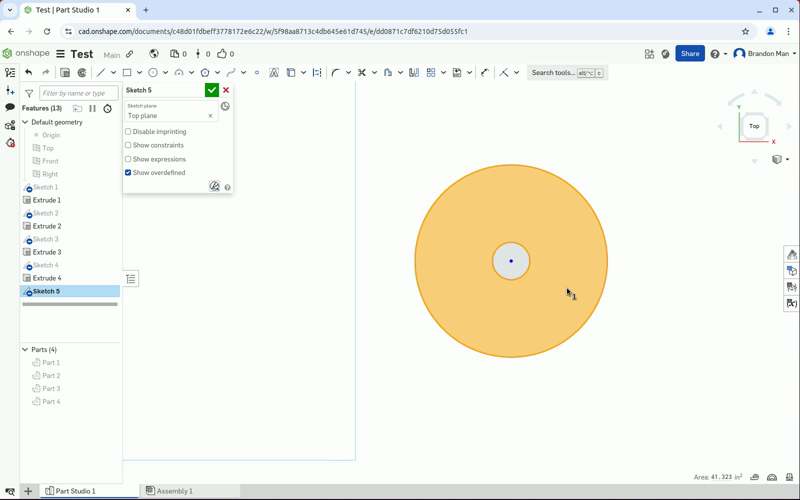
scroll(-6)
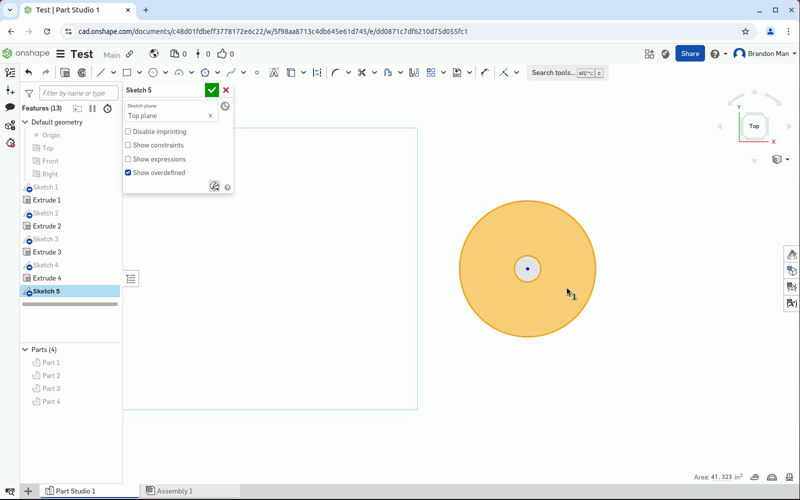
scroll(-6)
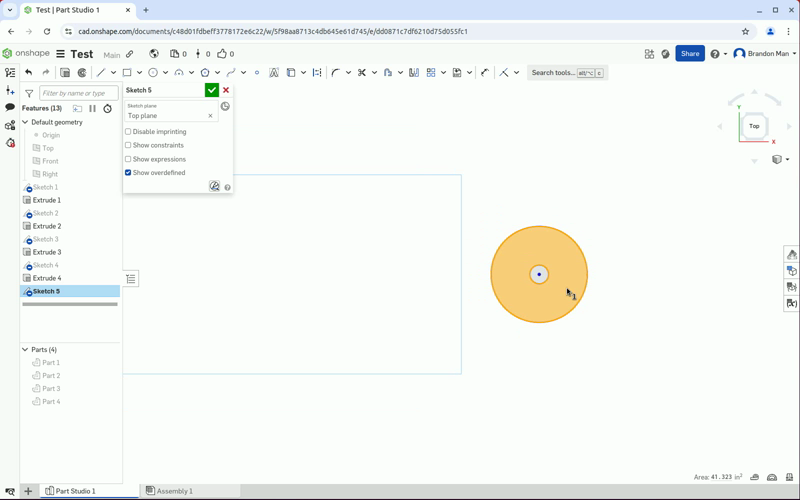
scroll(-6)
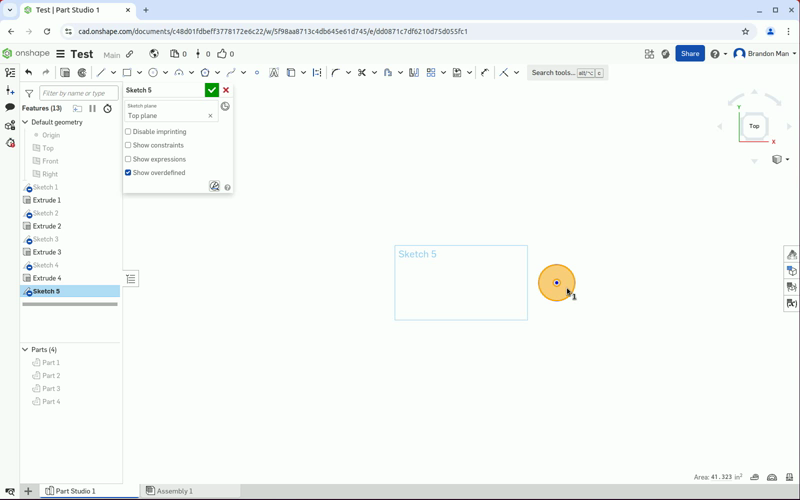
mouse_move(73, 352)
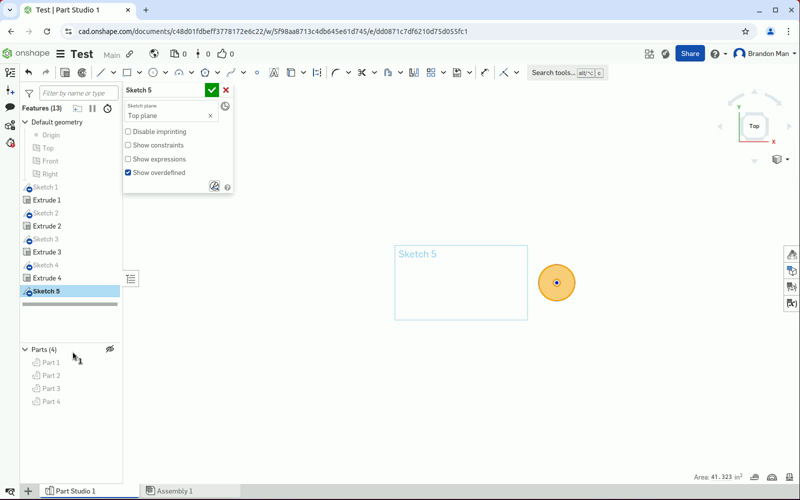
key(shift+y)
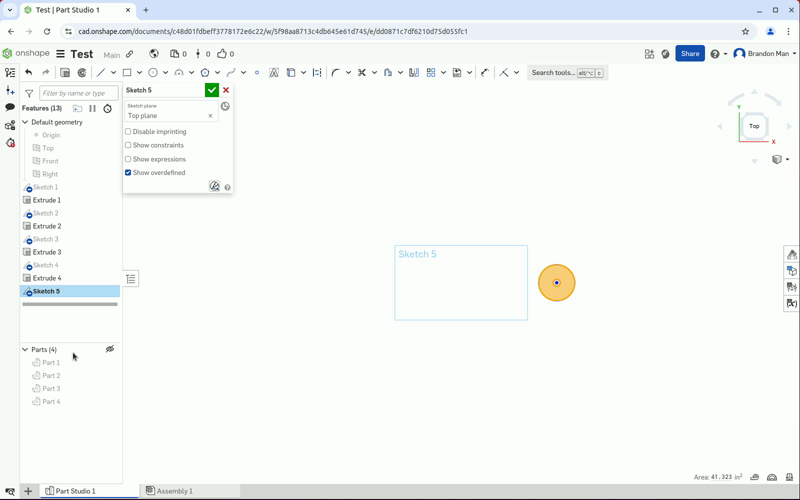
key(shift+e)
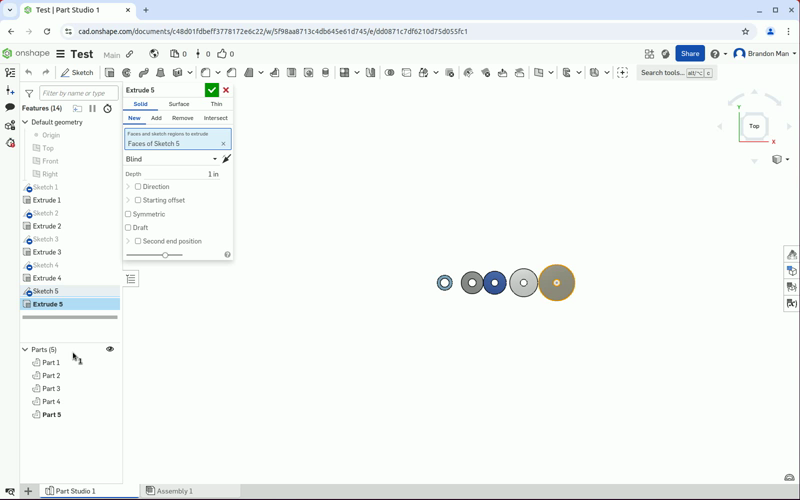
mouse_move(143, 106)
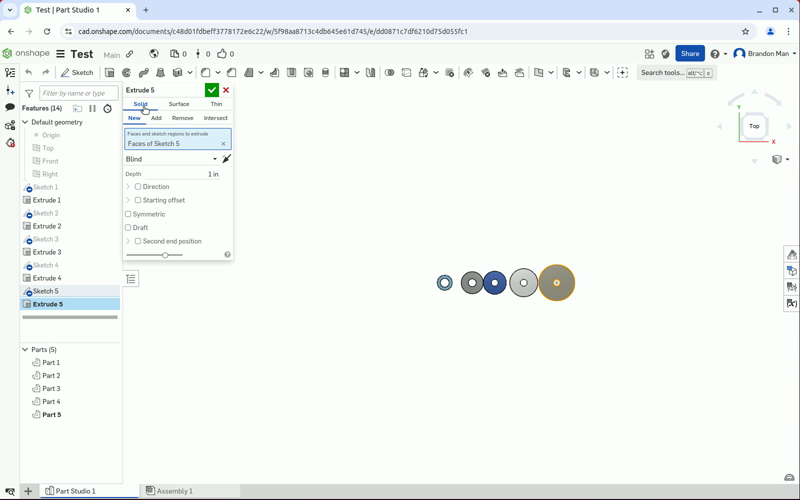
click(143, 106)
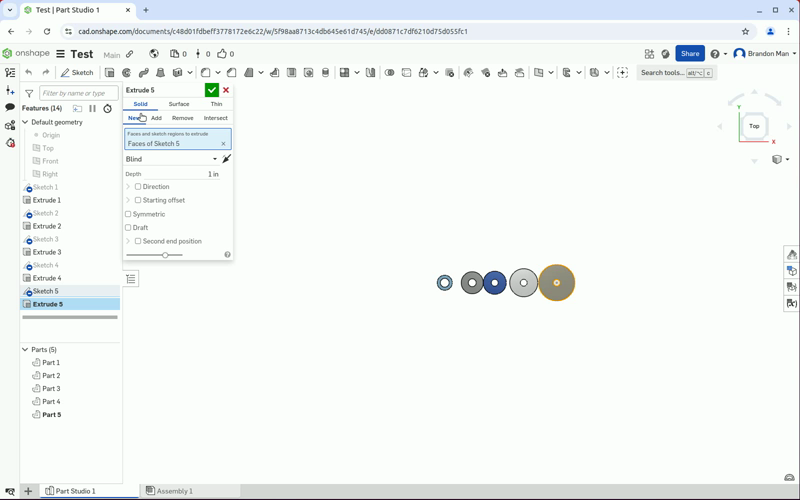
mouse_move(137, 120)
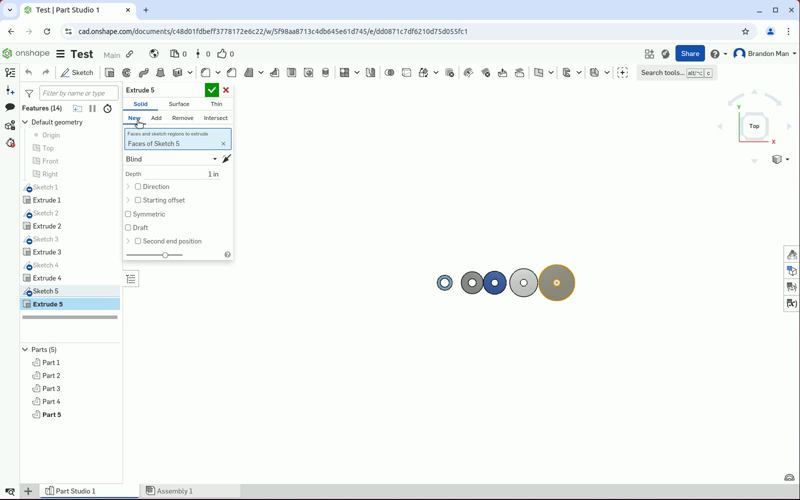
click(137, 120)
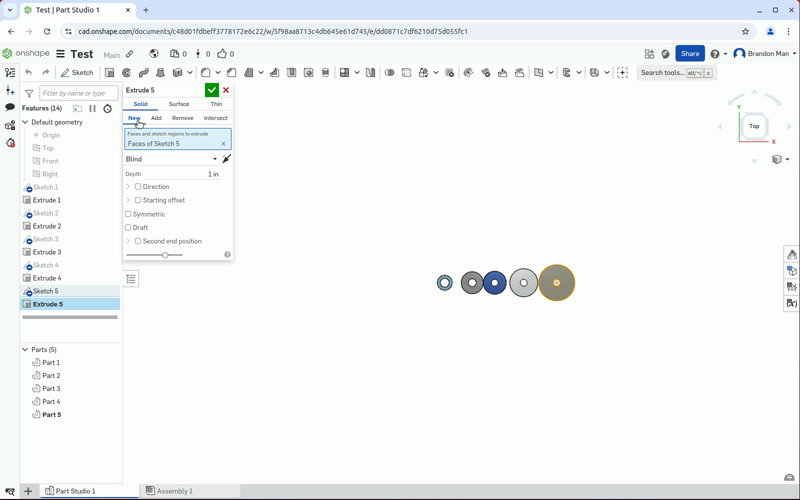
key(tab, 4)
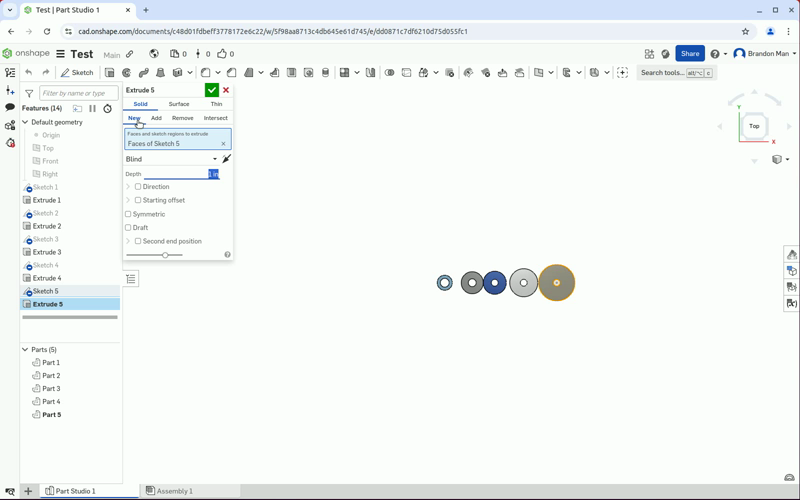
text(0.241)
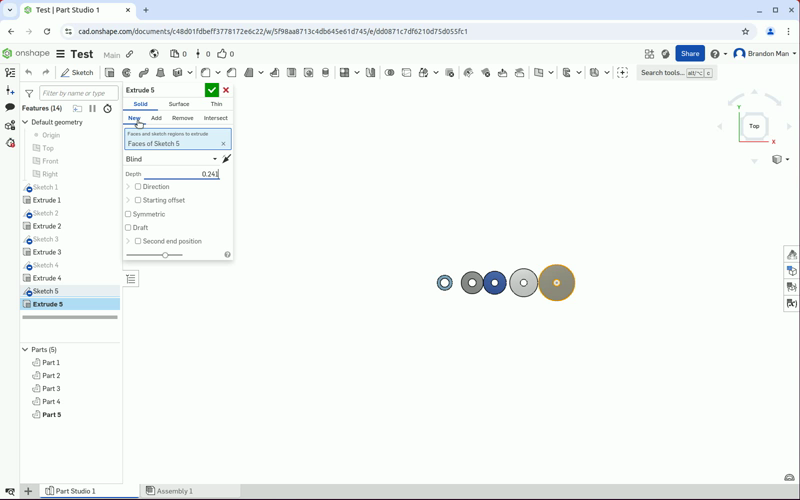
key(enter)
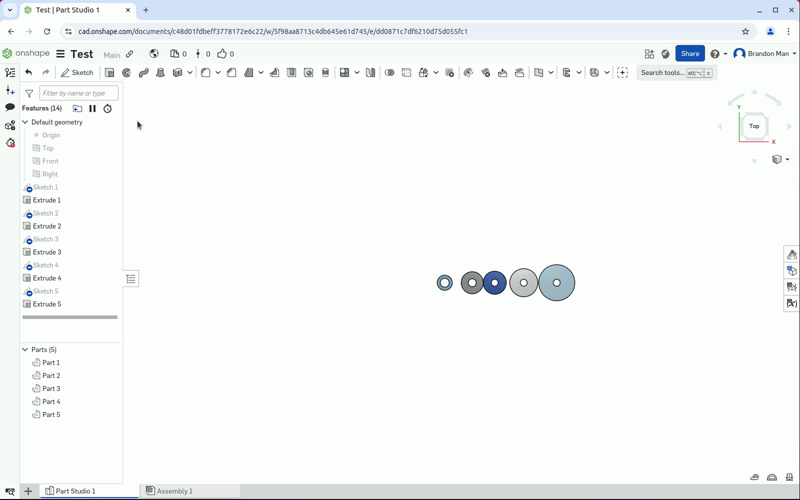
key(shift+h)
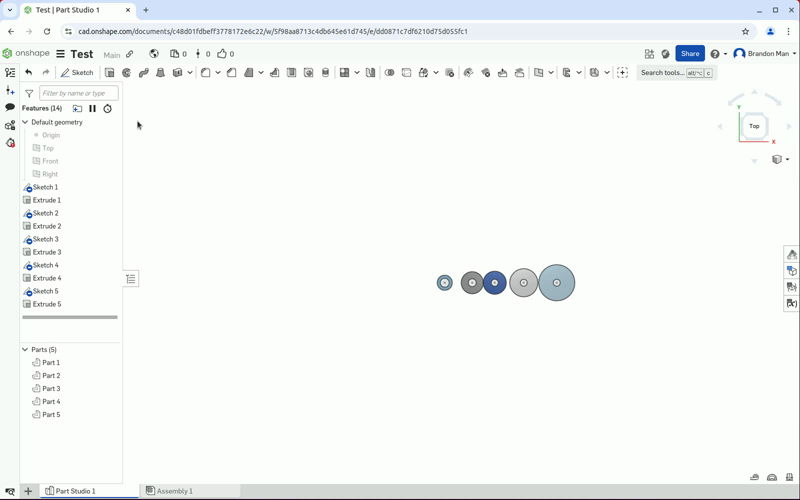
key(shift+h)
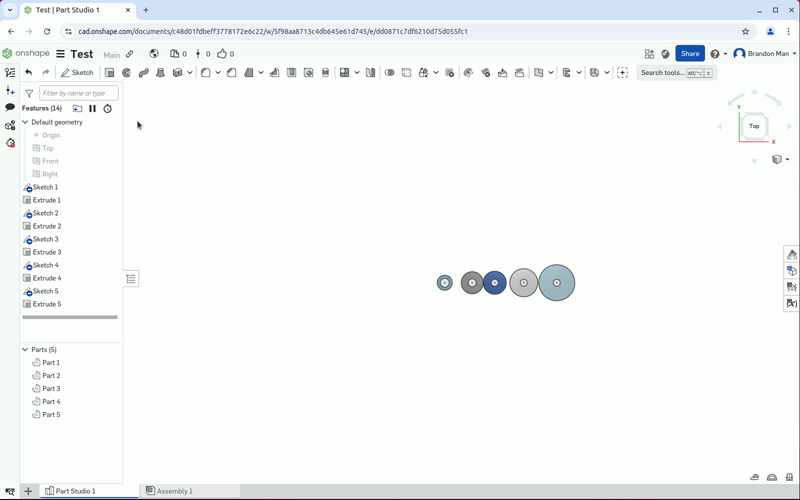
key(shift+7)
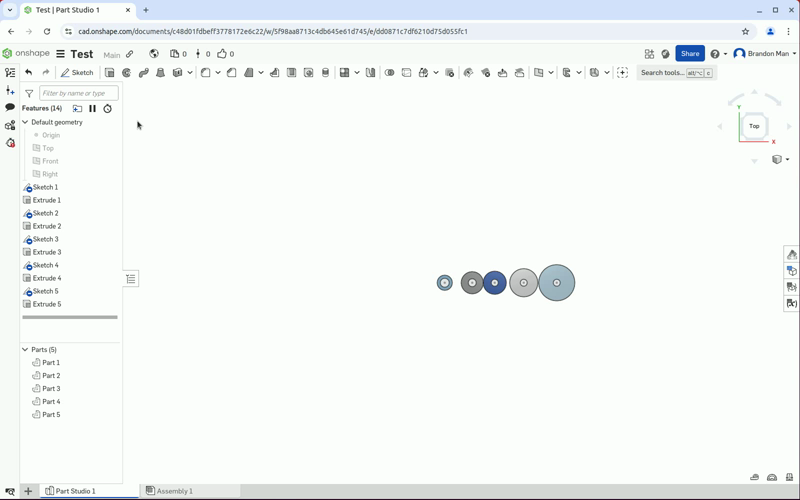
key(up, 3)
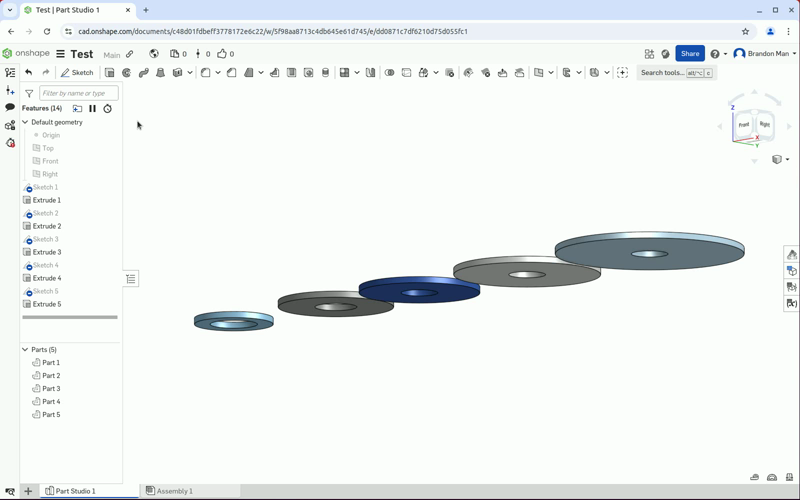
key(left, 3)
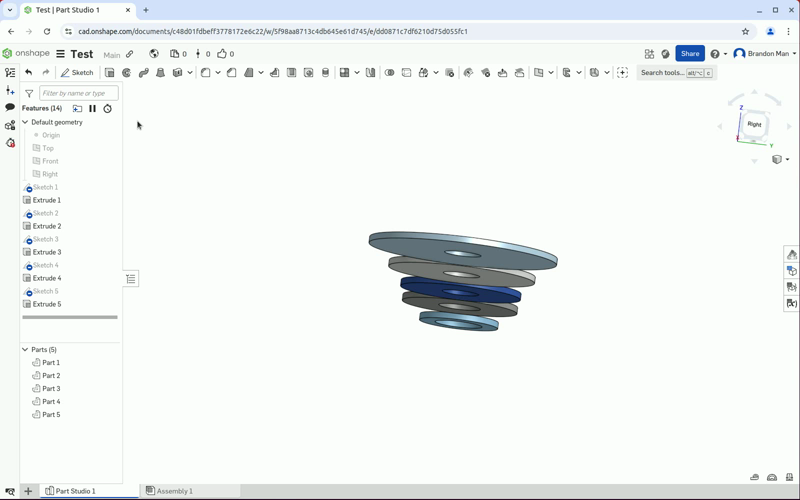
key(right, 3)
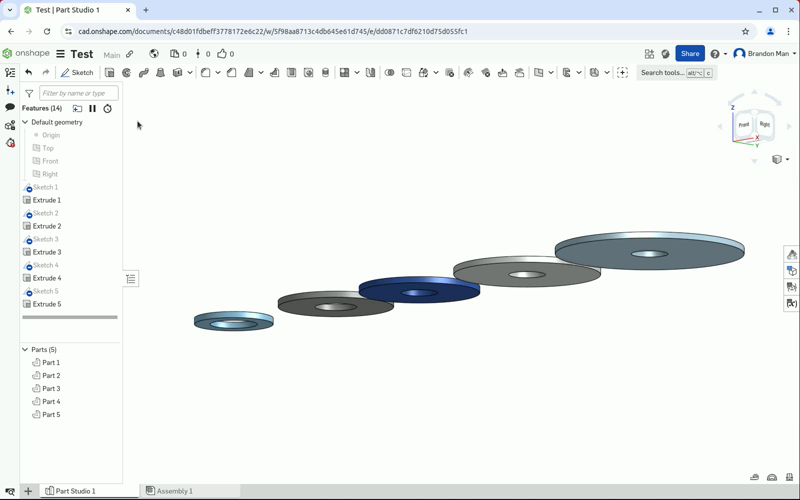
key(down, 3)
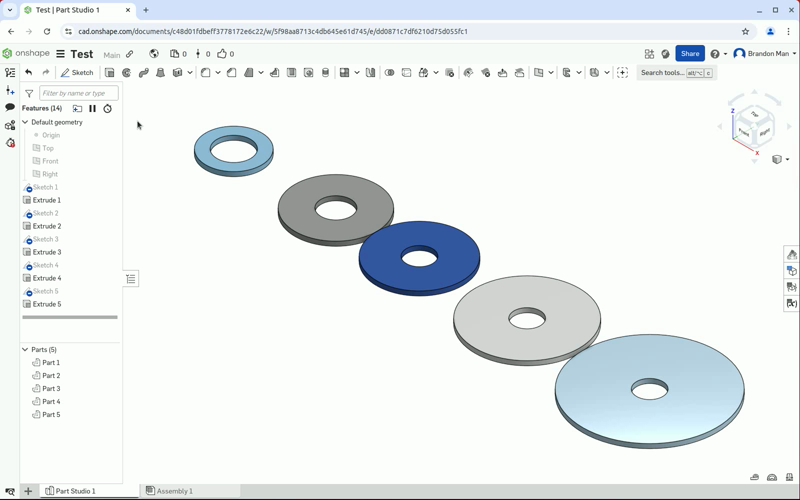
mouse_move(73, 189)
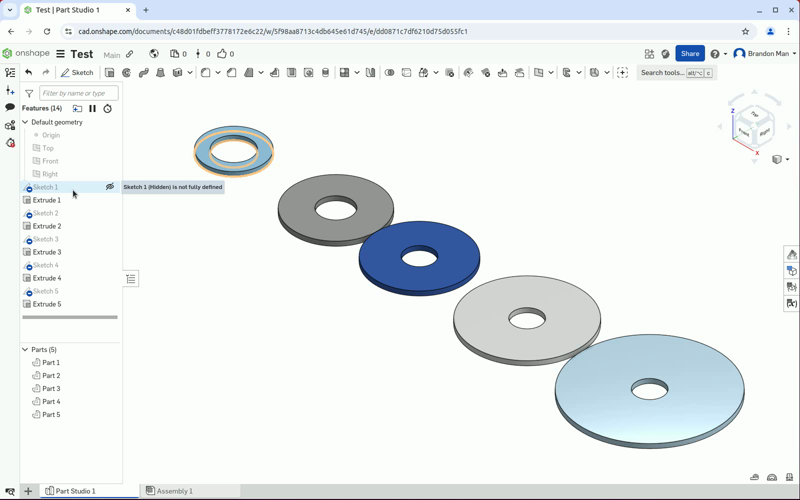
click(73, 189)